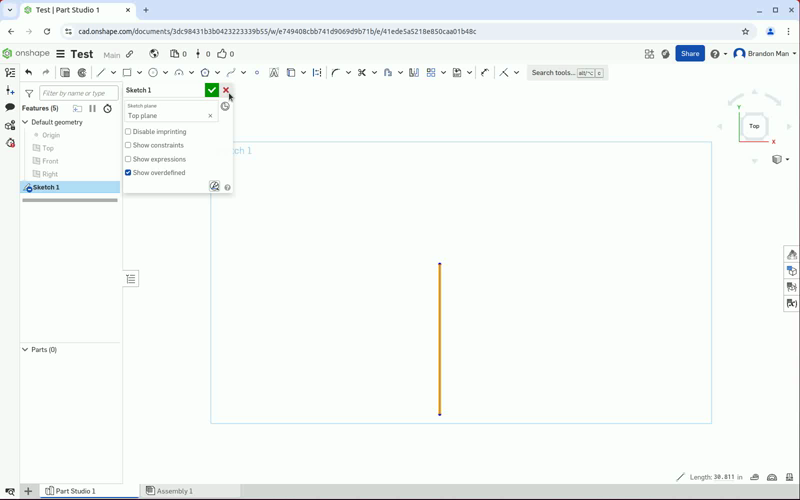
key(shift+h)
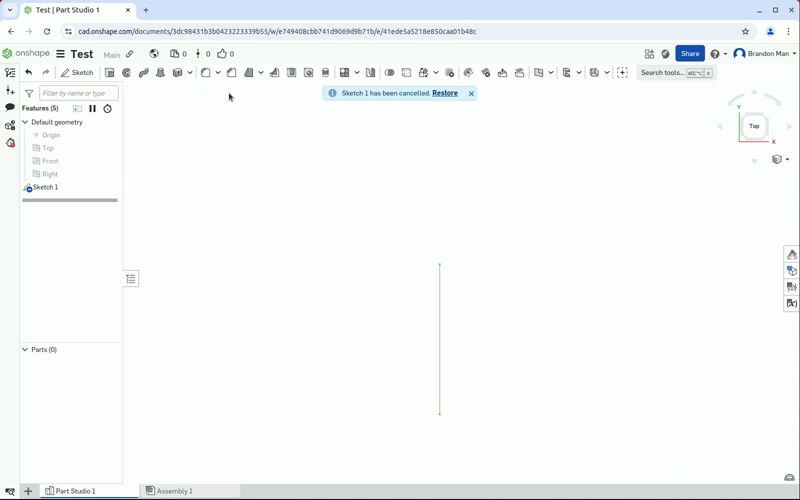
key(shift+s)
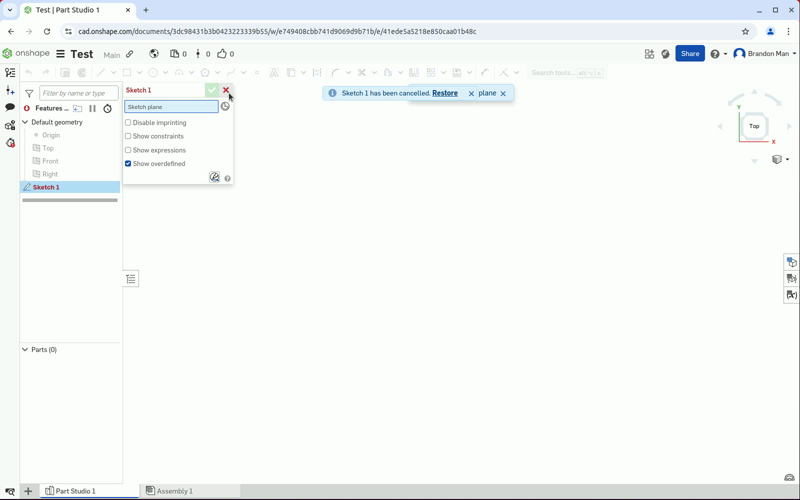
mouse_move(73, 150)
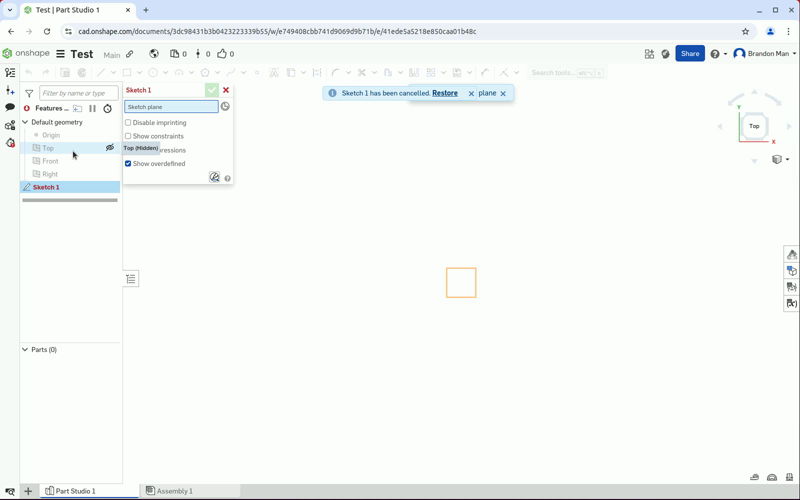
click(73, 150)
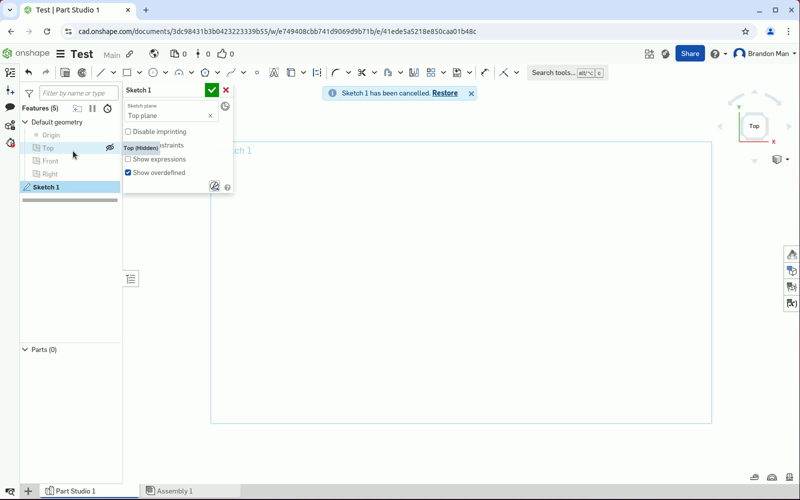
mouse_move(73, 352)
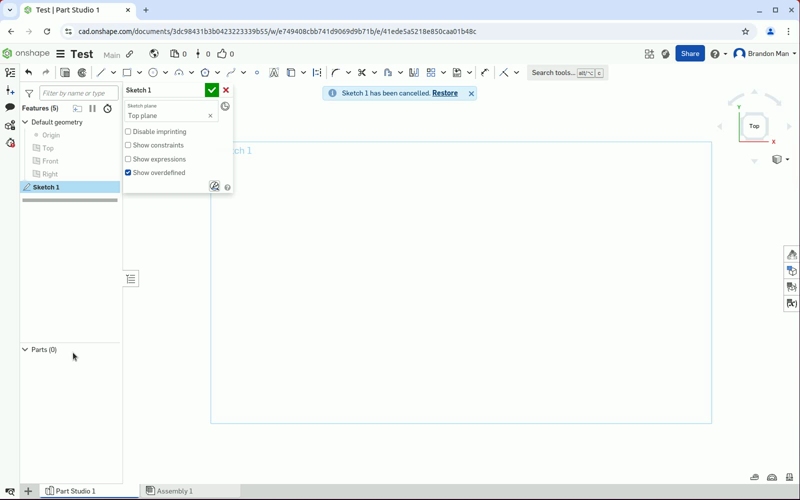
key(y)
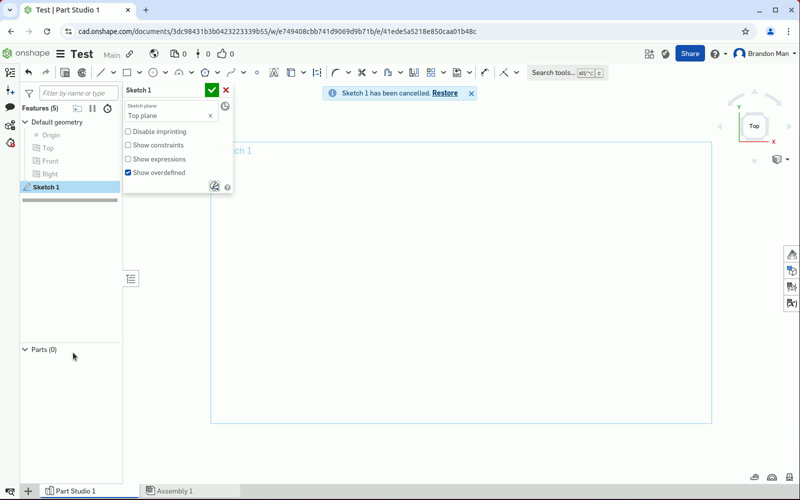
key(l)
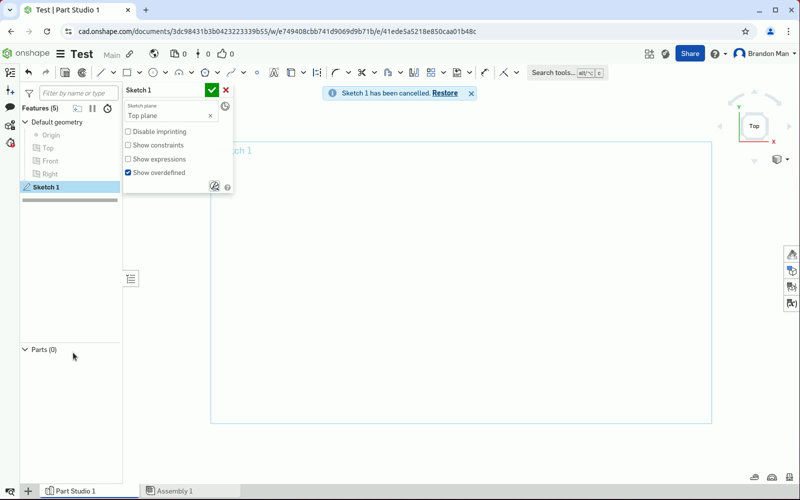
key_down(shift)
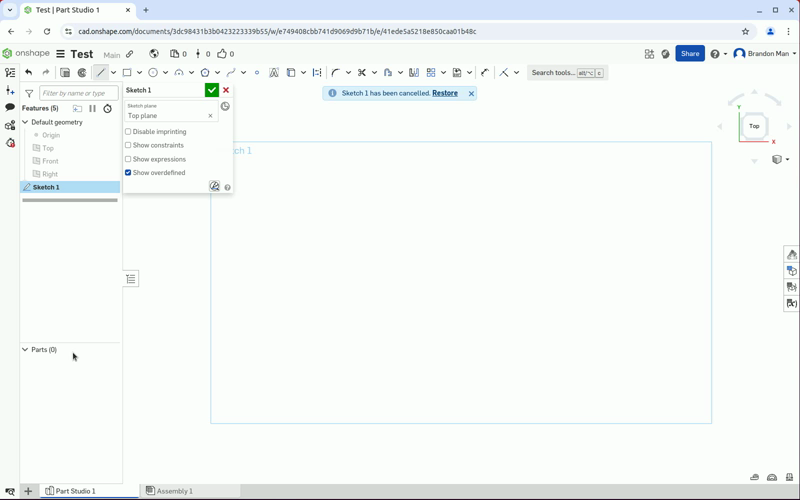
mouse_move(379, 290)
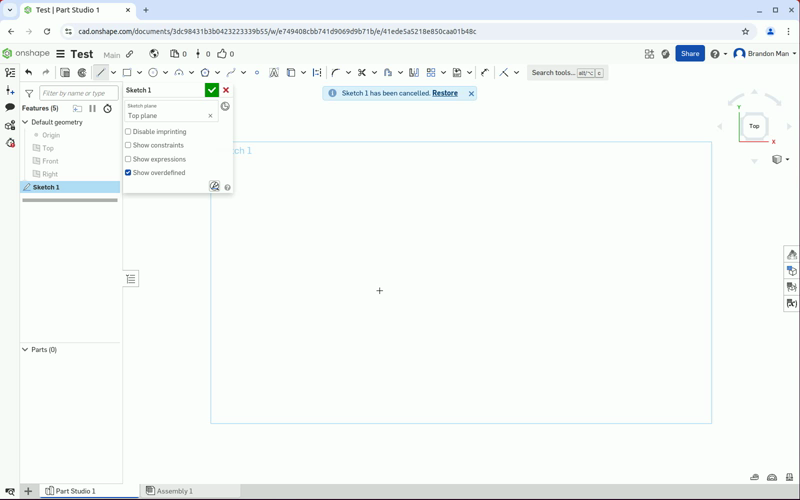
click(379, 290)
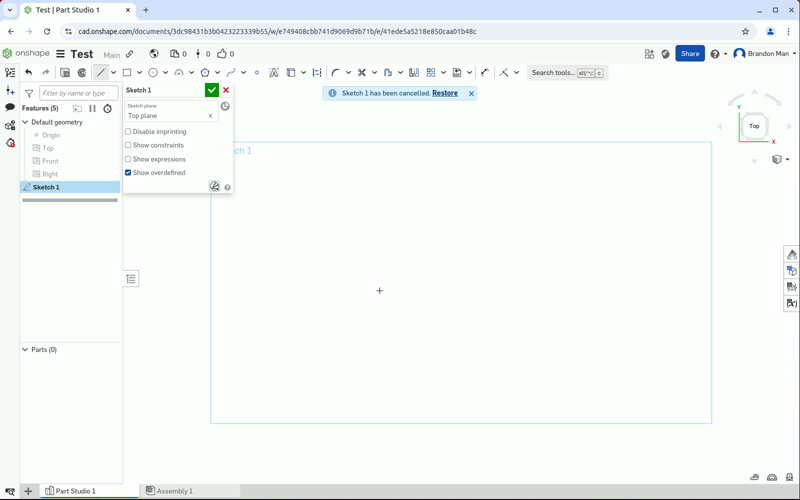
key_up(shift)
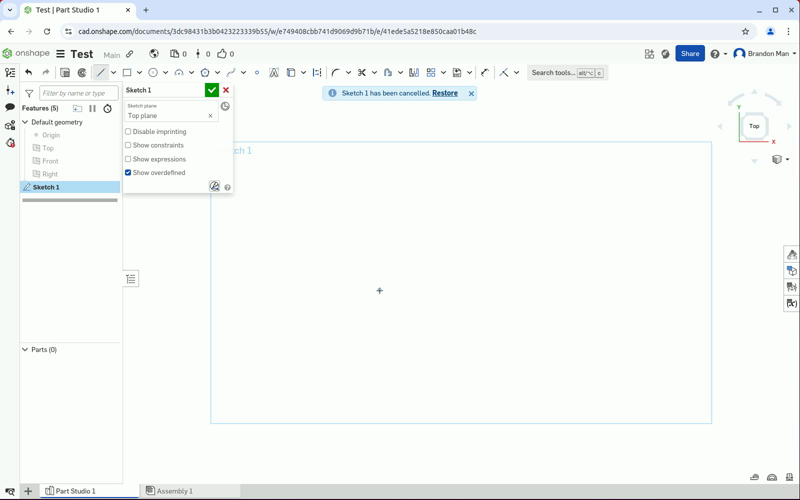
key_down(shift)
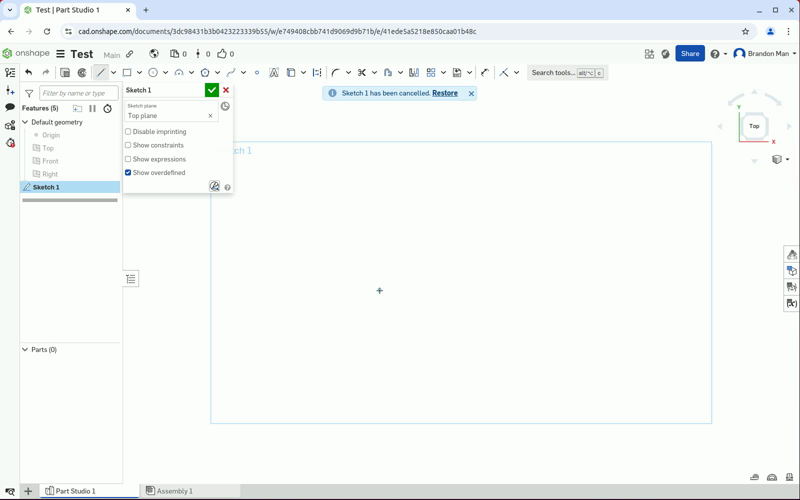
mouse_move(409, 290)
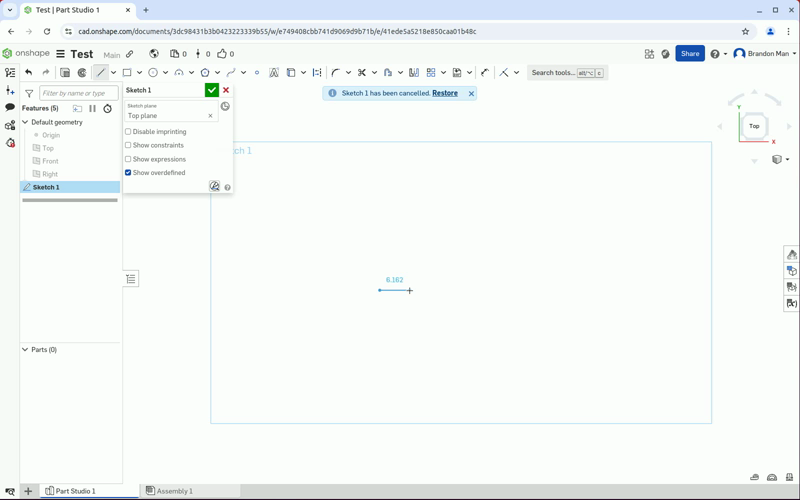
mouse_move(382, 290)
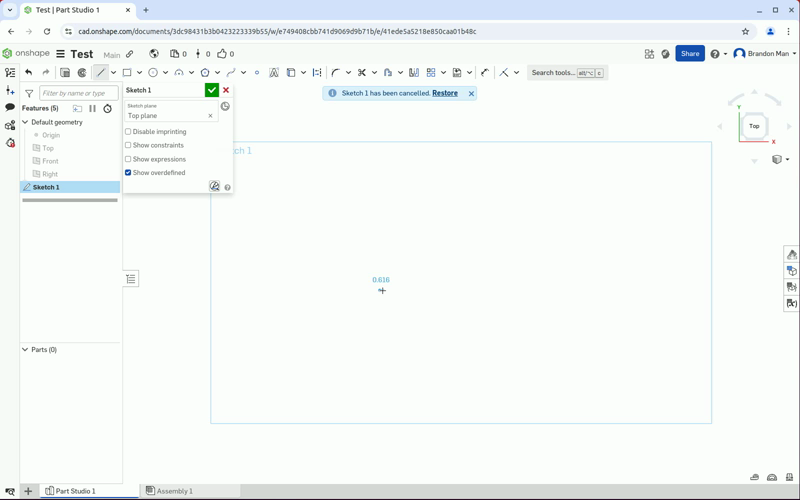
scroll(6)
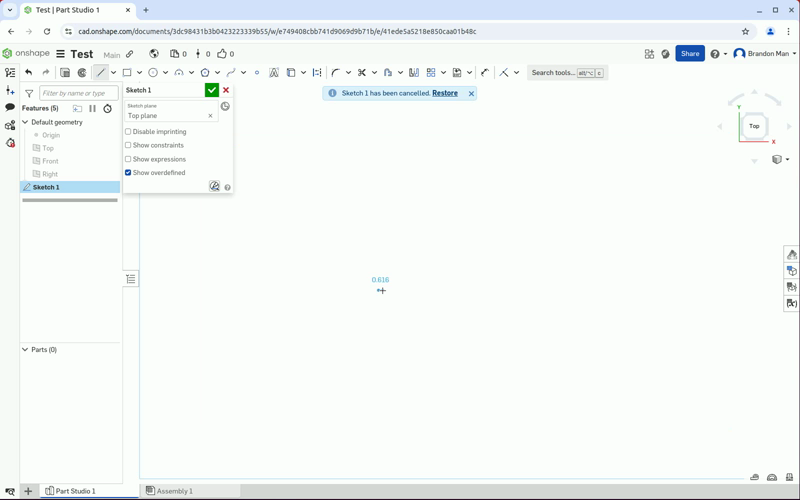
scroll(6)
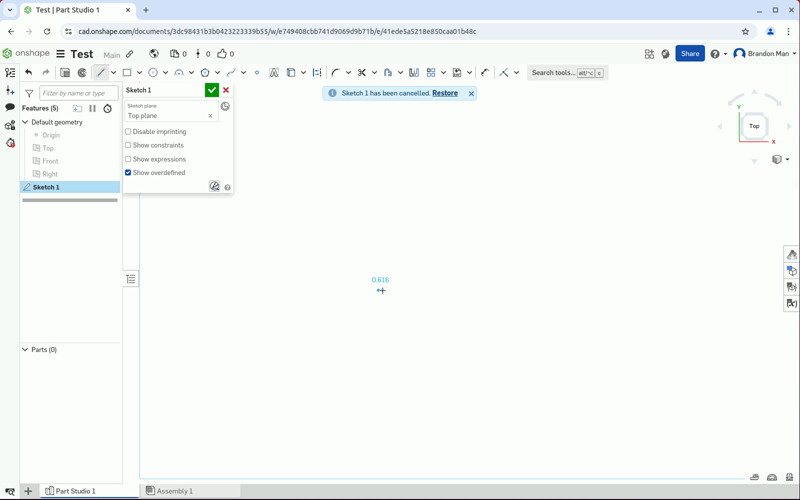
scroll(6)
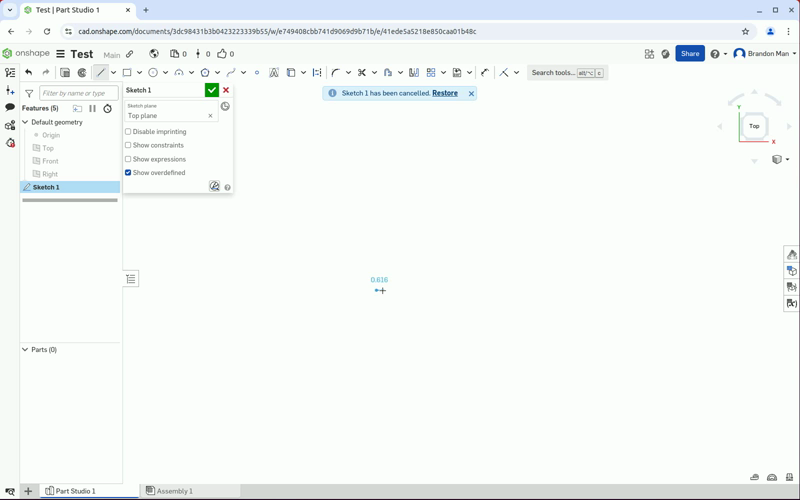
scroll(6)
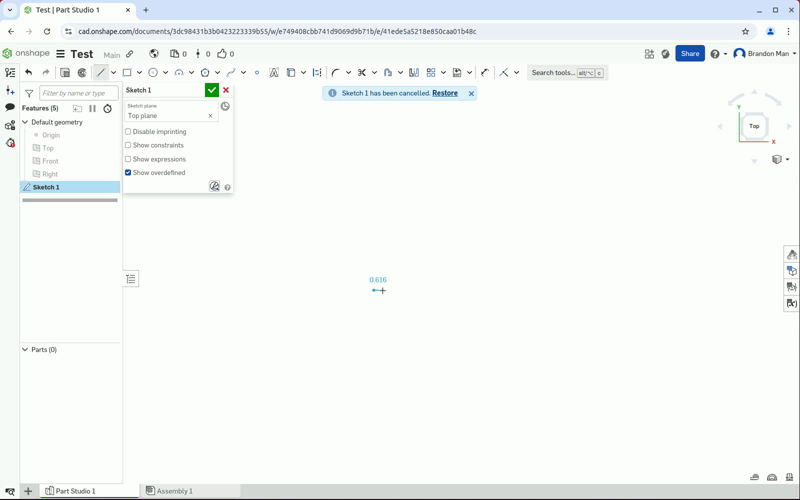
scroll(6)
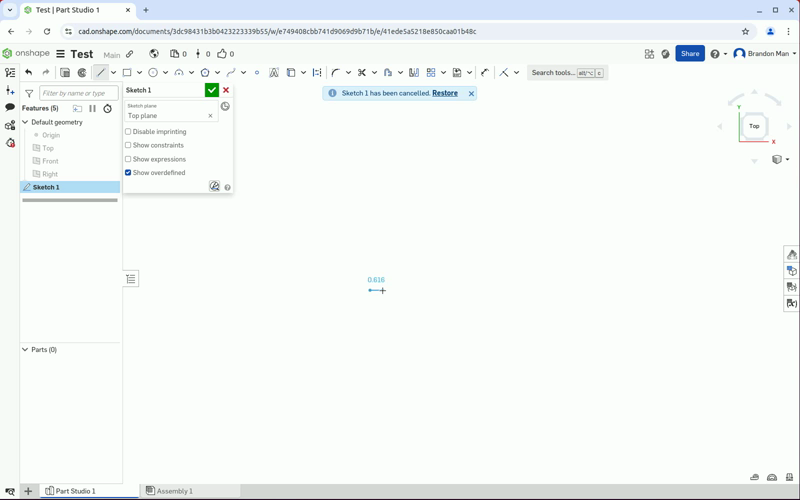
scroll(6)
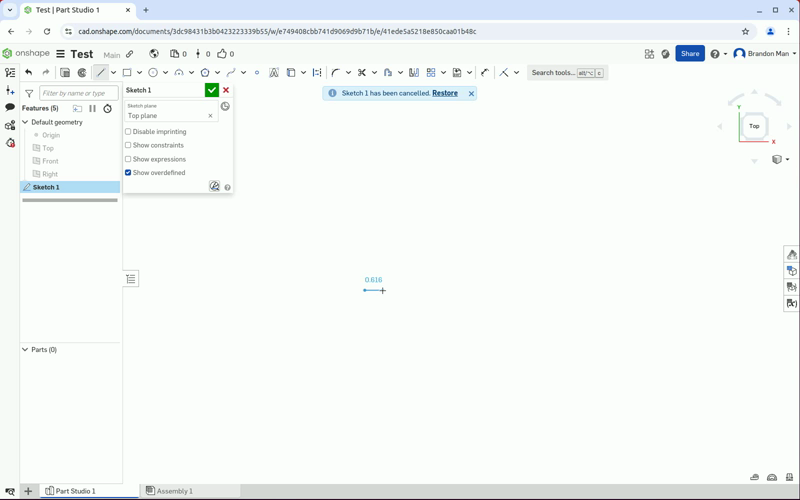
scroll(6)
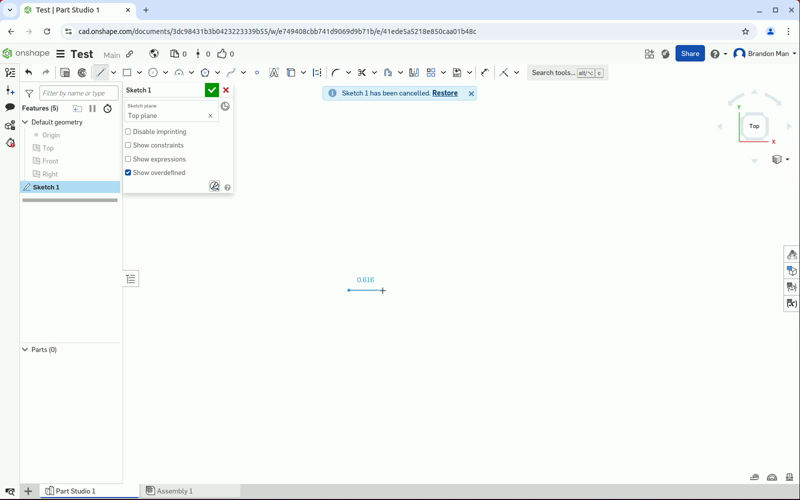
click(382, 290)
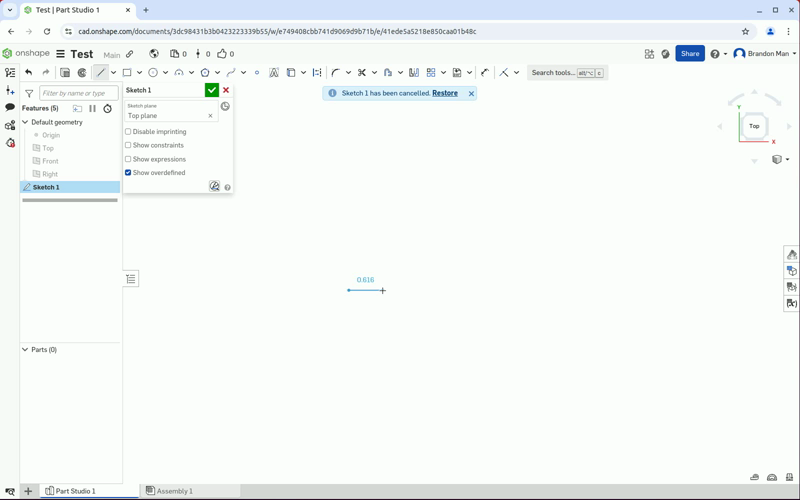
scroll(-6)
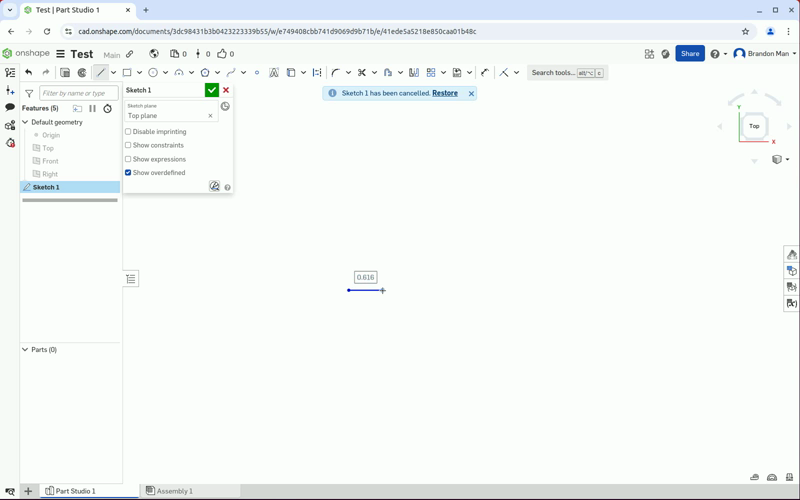
scroll(-6)
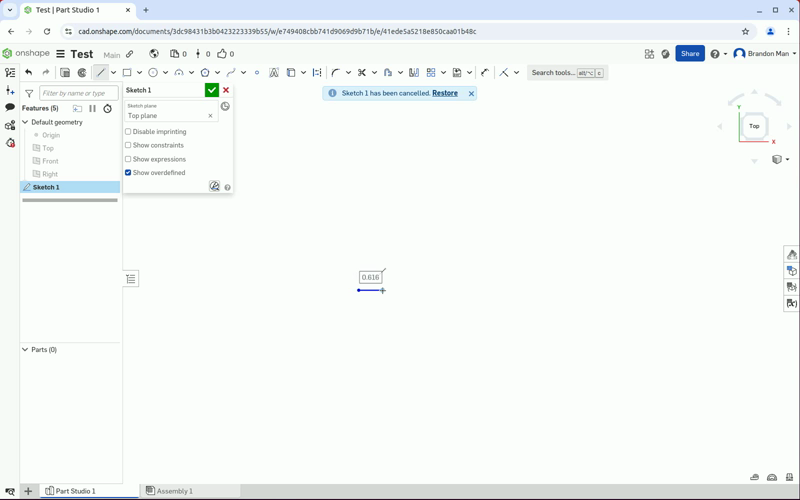
scroll(-6)
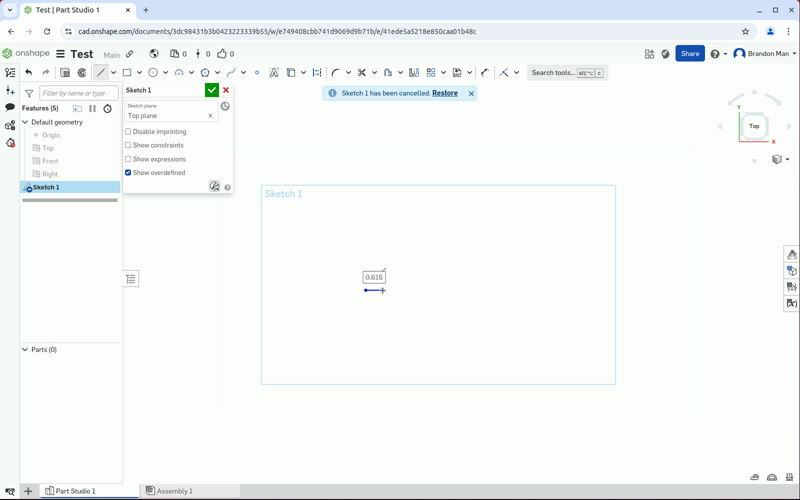
scroll(-6)
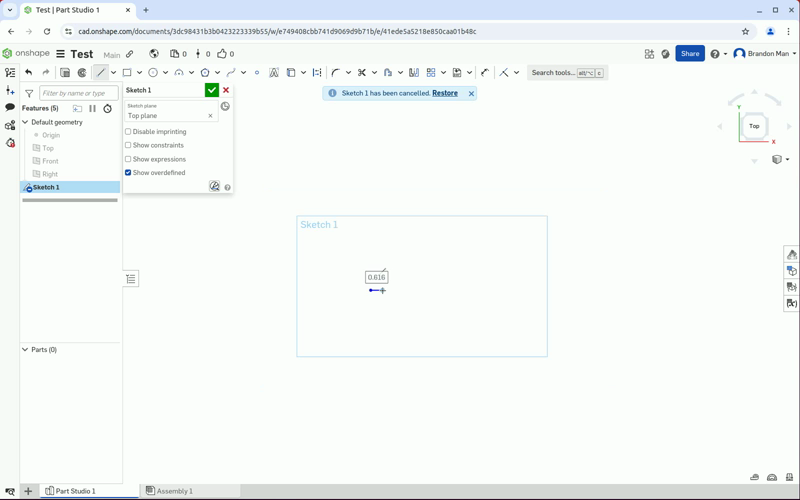
scroll(-6)
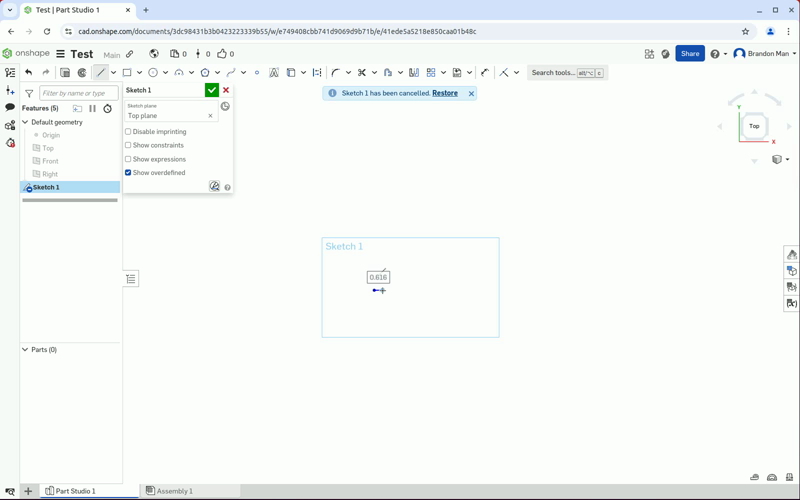
scroll(-6)
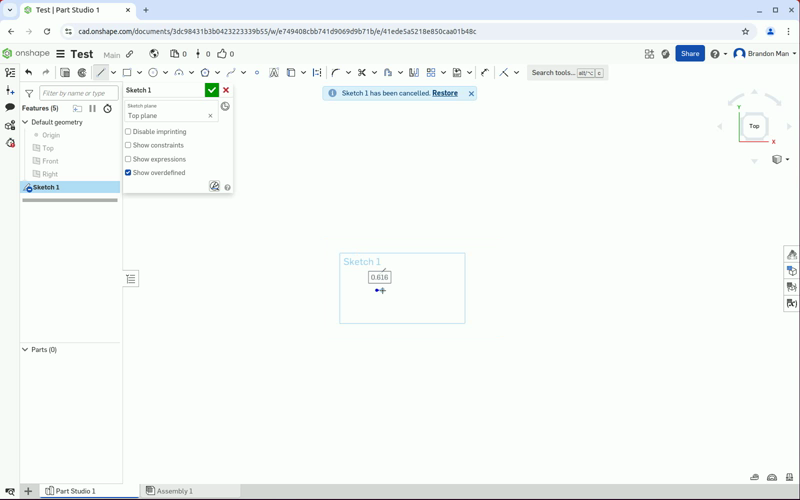
scroll(-6)
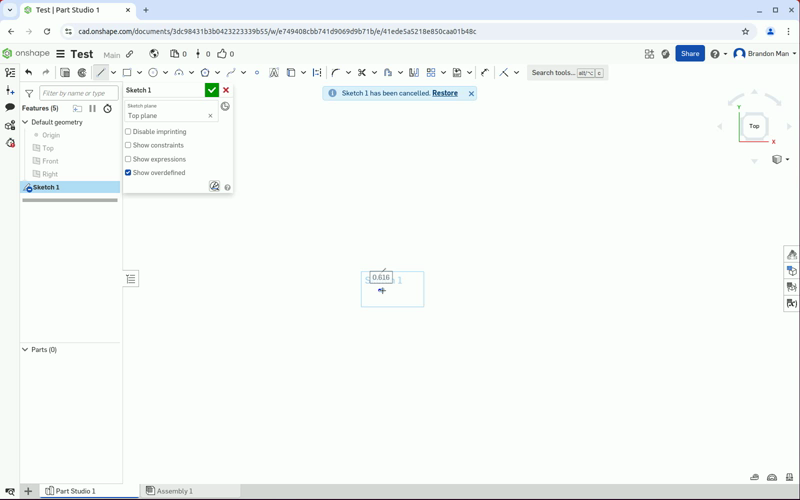
key_up(shift)
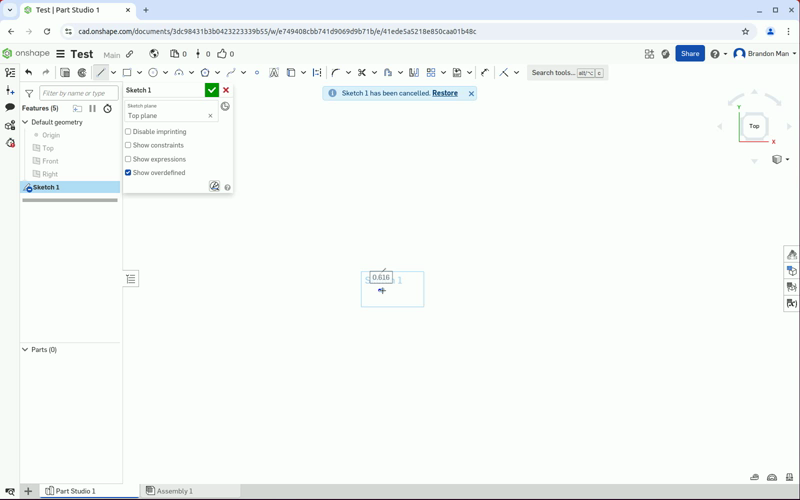
key_down(shift)
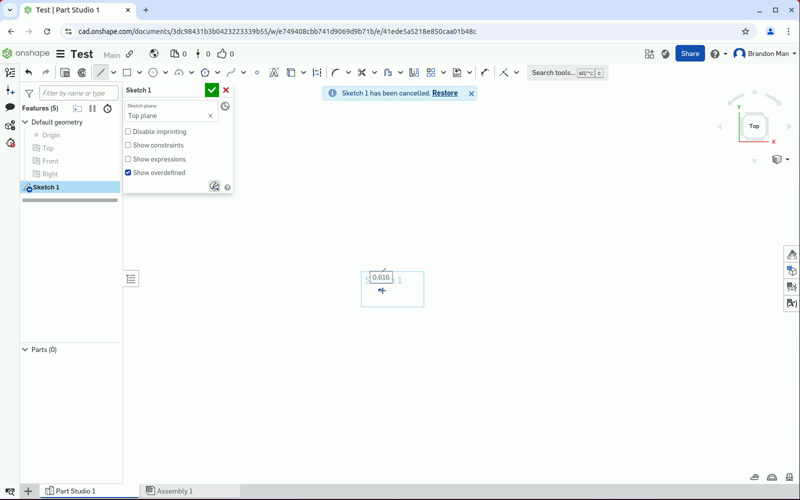
mouse_move(382, 204)
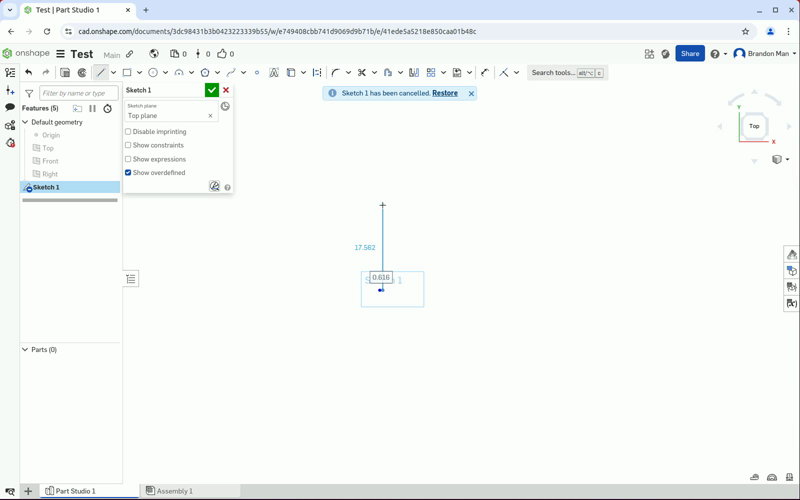
click(382, 204)
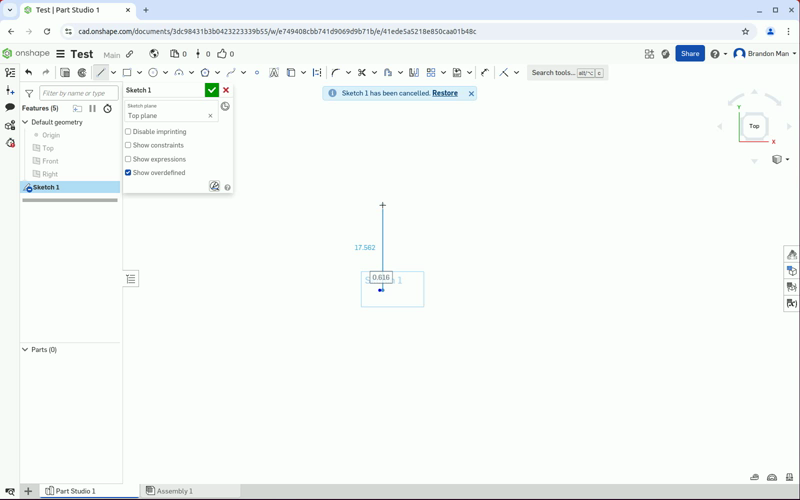
key_up(shift)
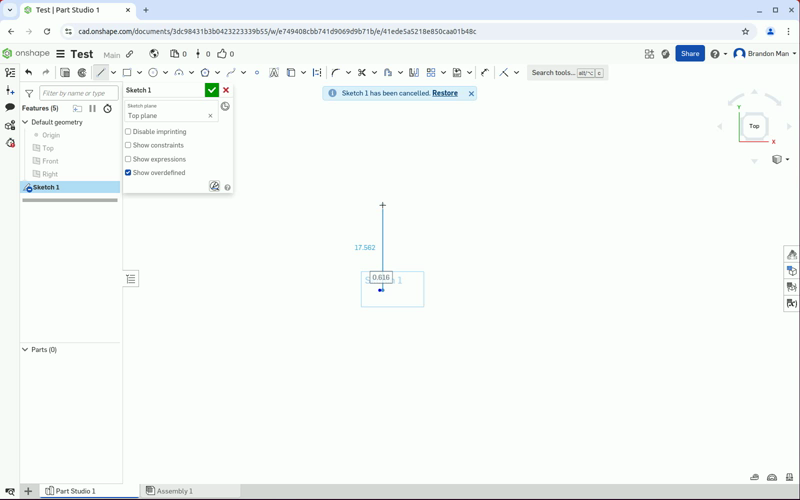
key_down(shift)
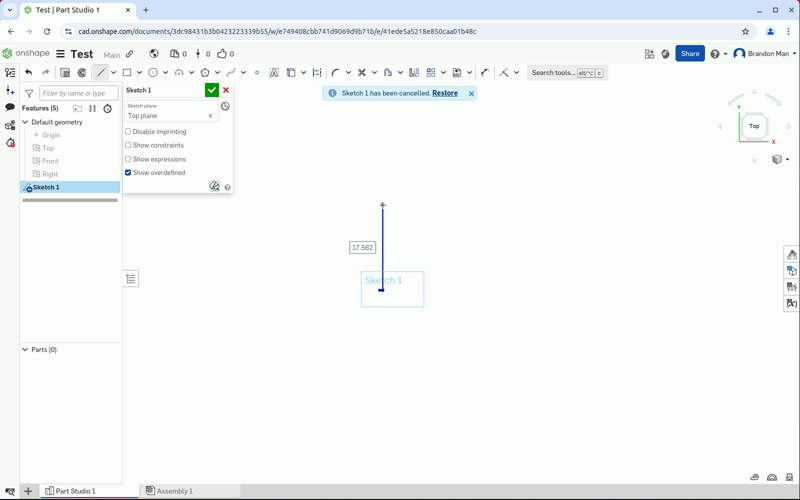
mouse_move(412, 204)
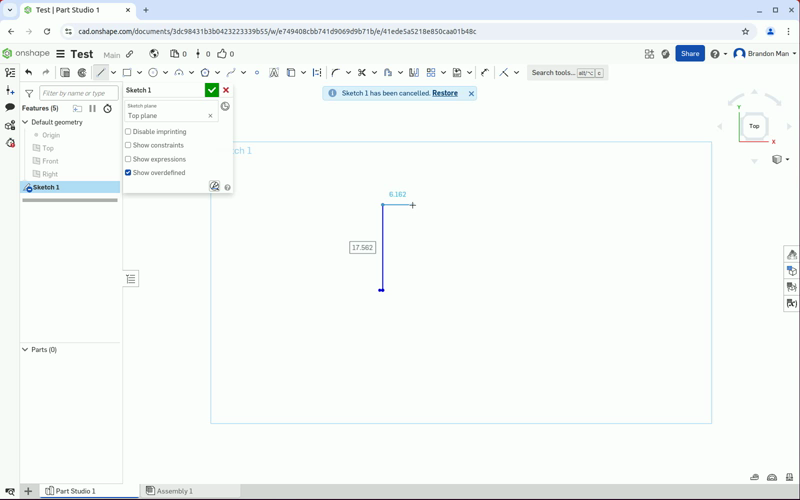
mouse_move(424, 204)
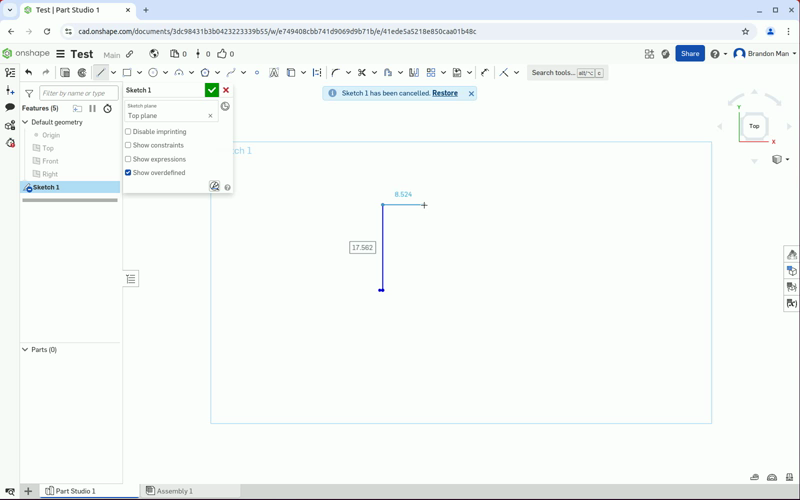
click(424, 204)
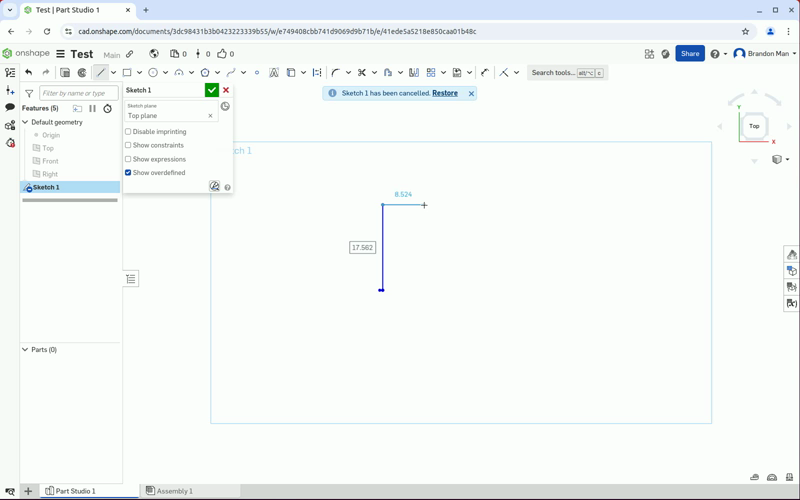
key_up(shift)
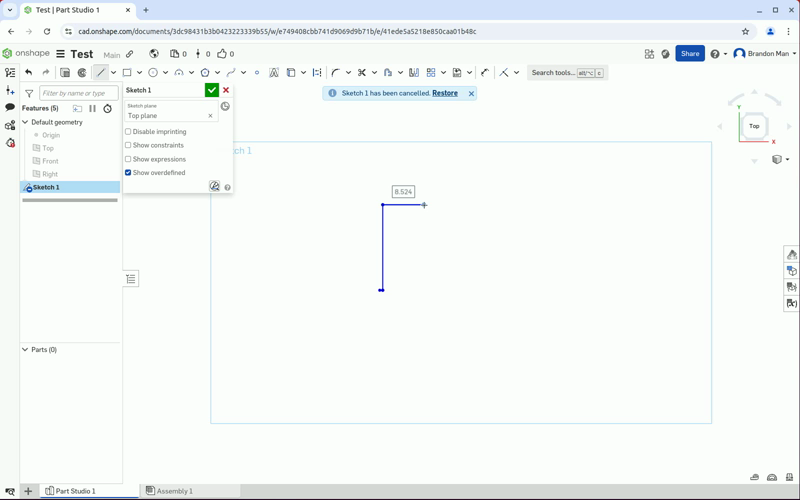
key_down(shift)
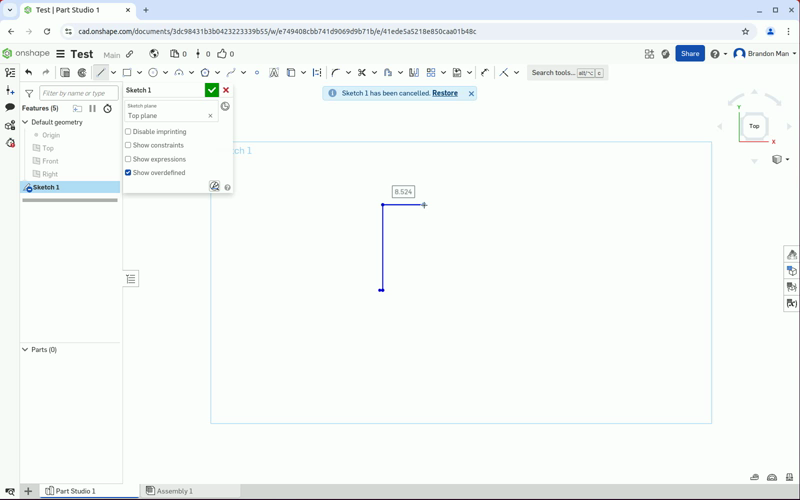
mouse_move(424, 290)
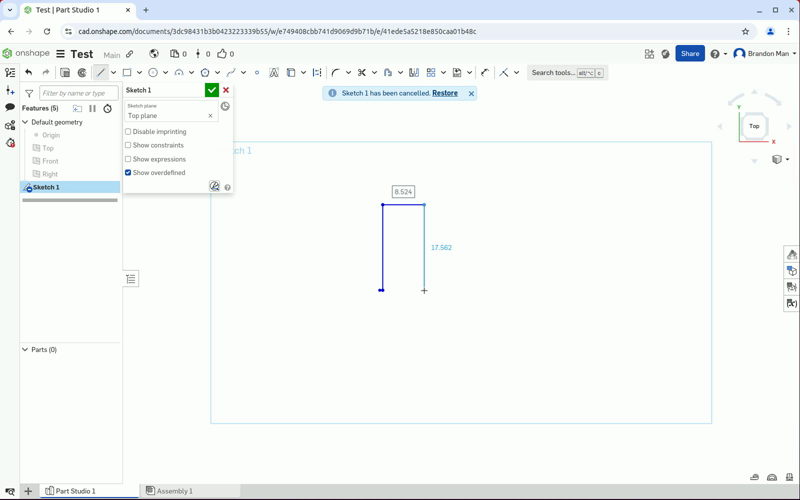
click(424, 290)
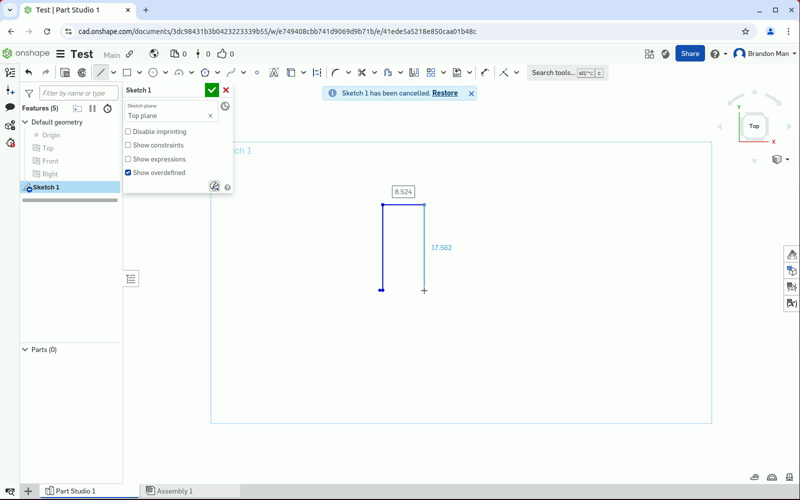
key_up(shift)
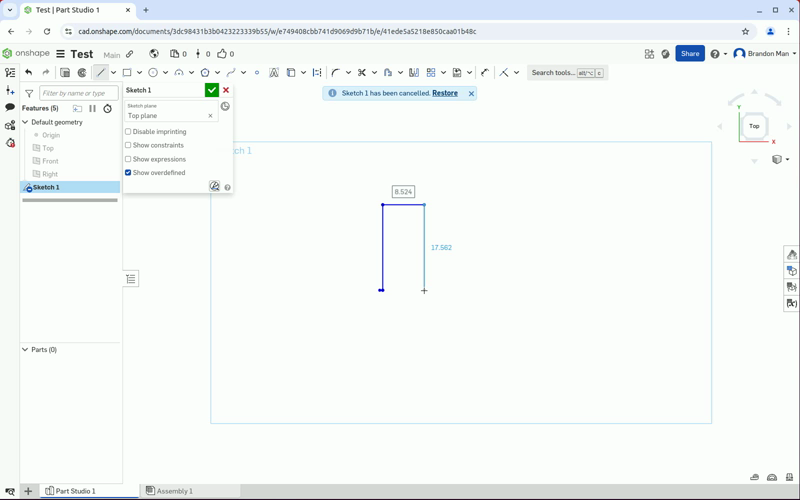
key_down(shift)
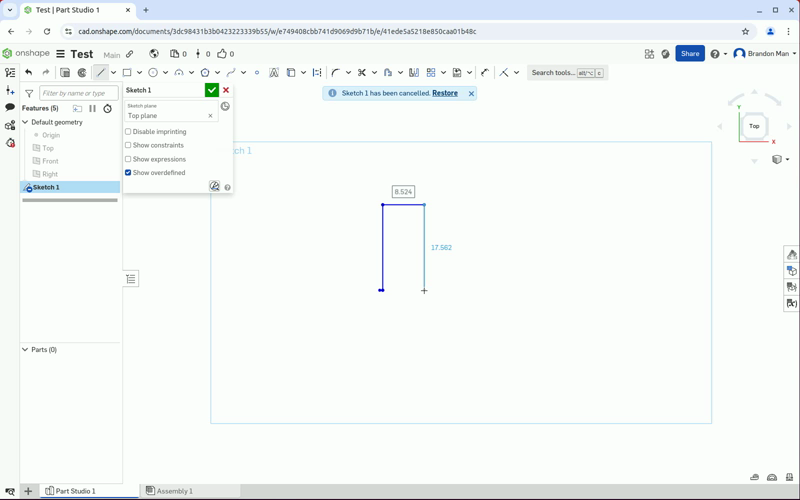
mouse_move(454, 290)
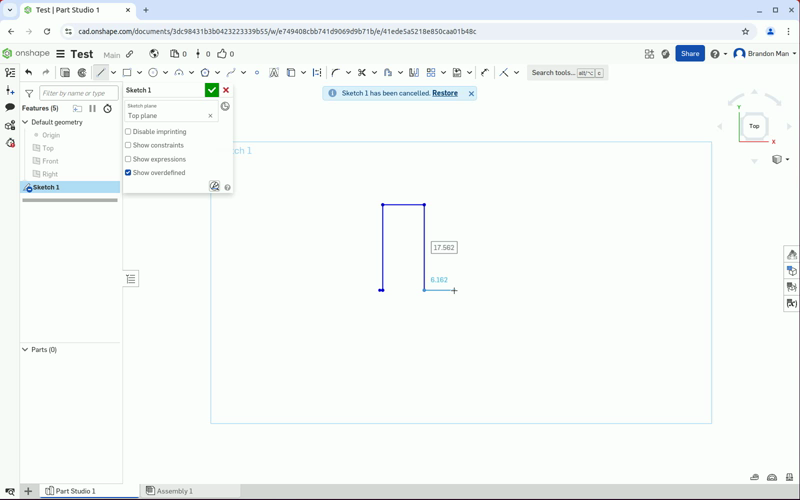
mouse_move(426, 290)
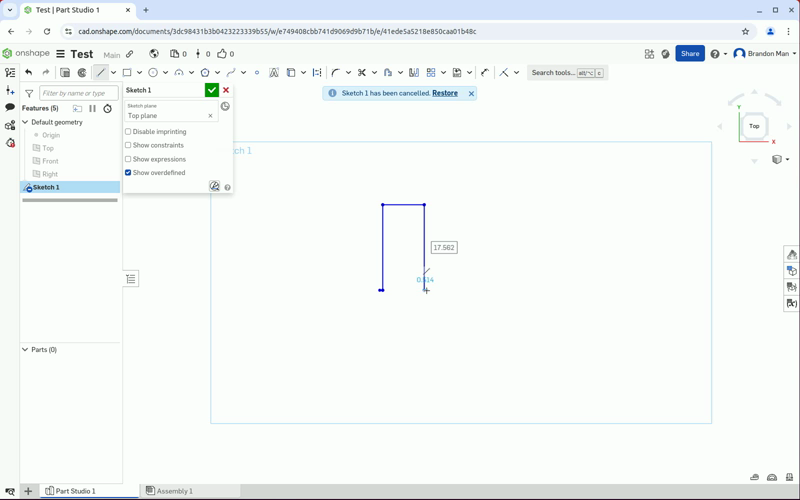
scroll(6)
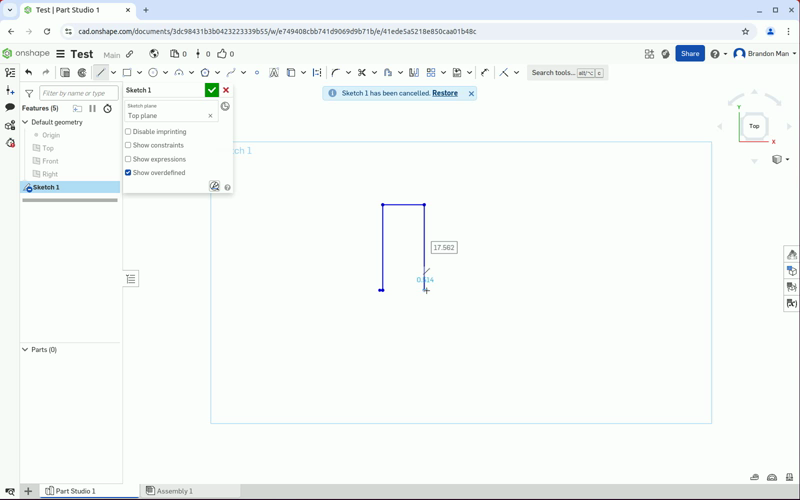
scroll(6)
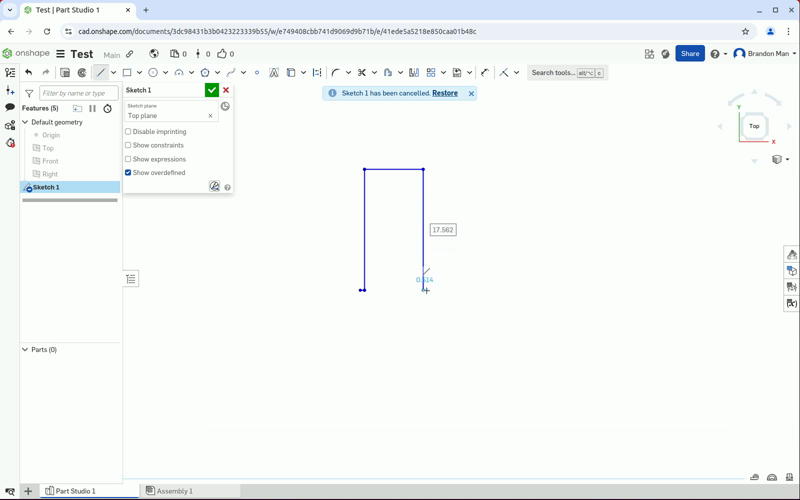
scroll(6)
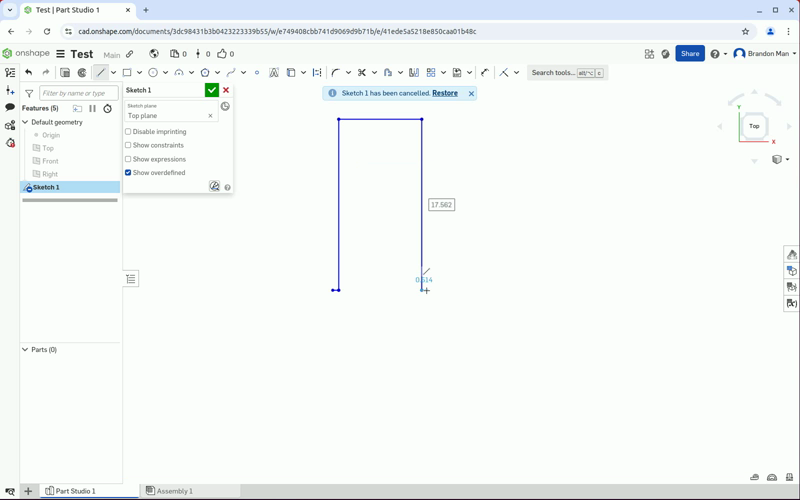
scroll(6)
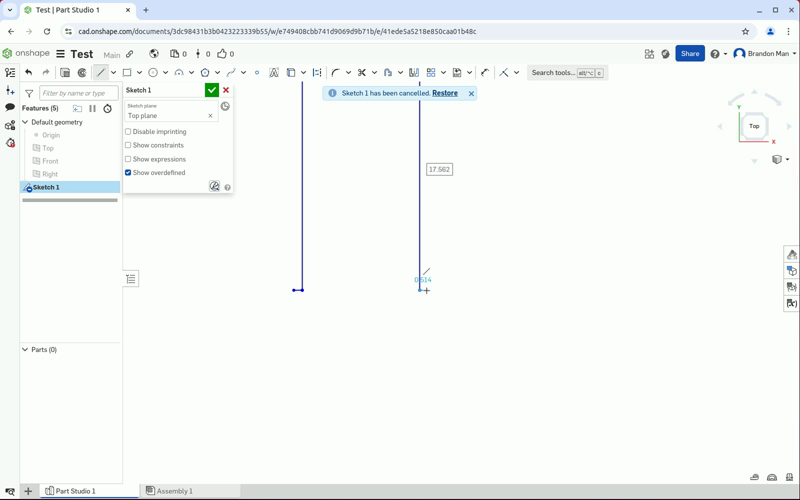
scroll(6)
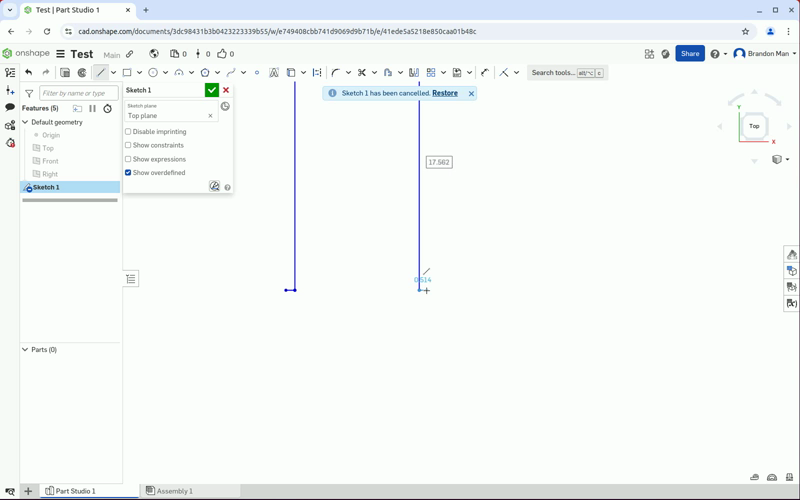
scroll(6)
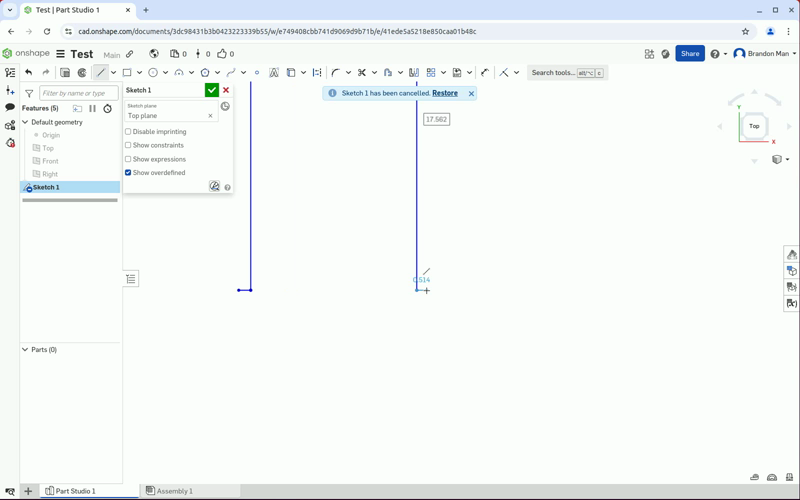
scroll(6)
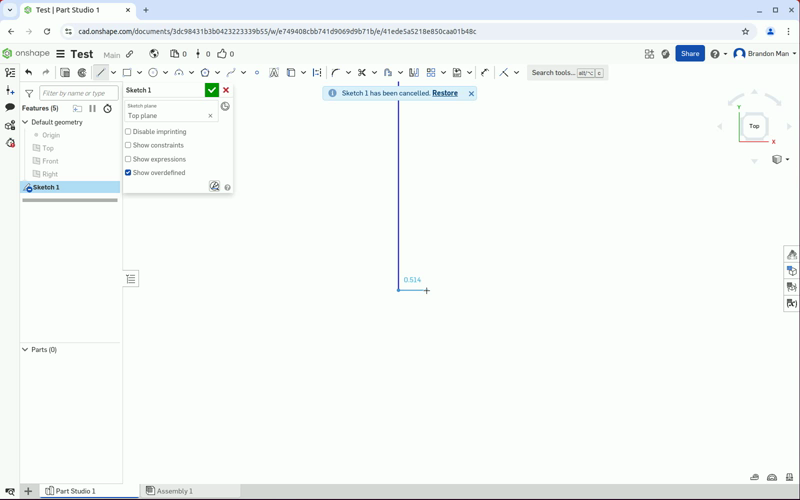
click(426, 290)
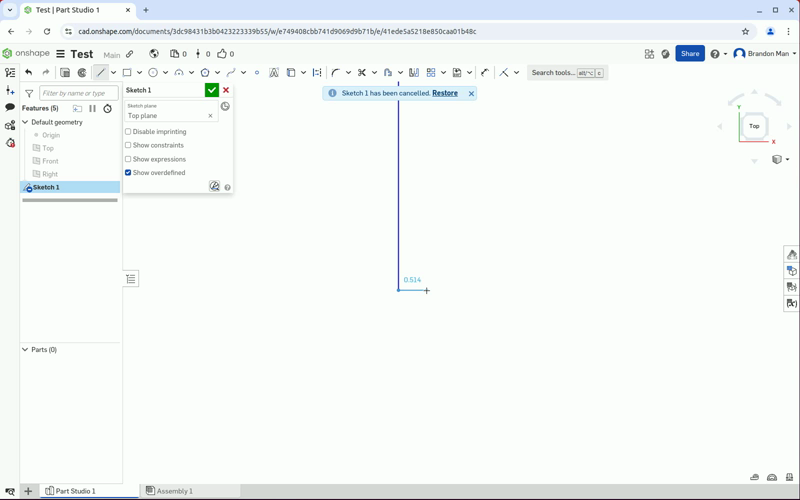
scroll(-6)
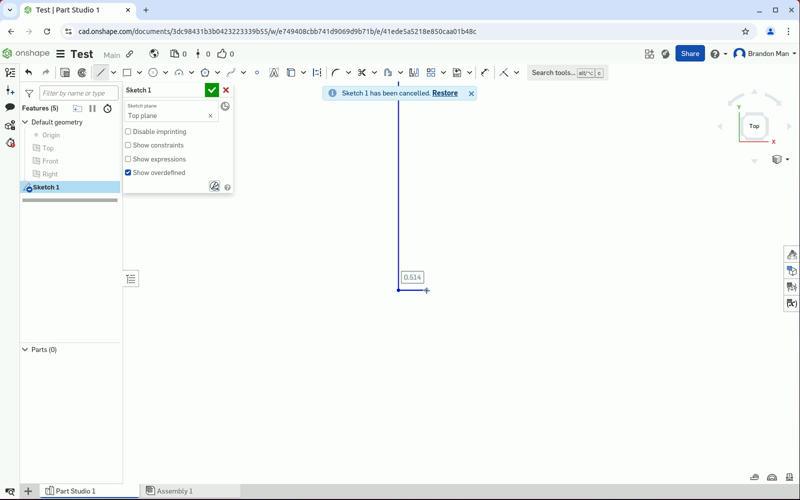
scroll(-6)
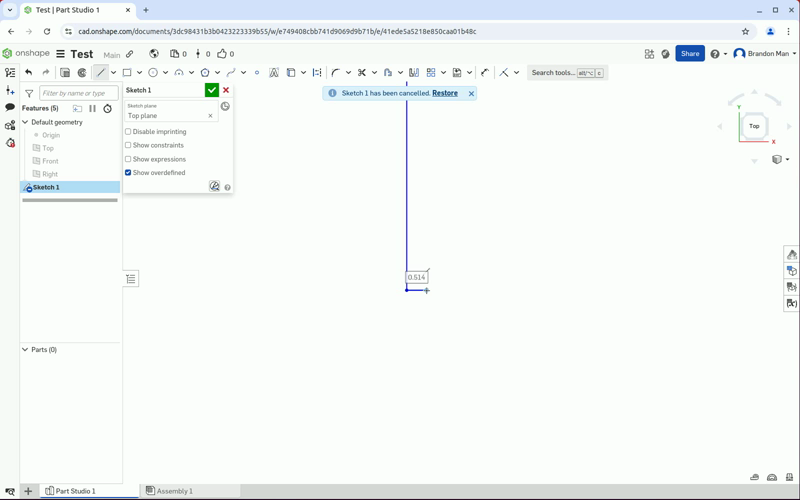
scroll(-6)
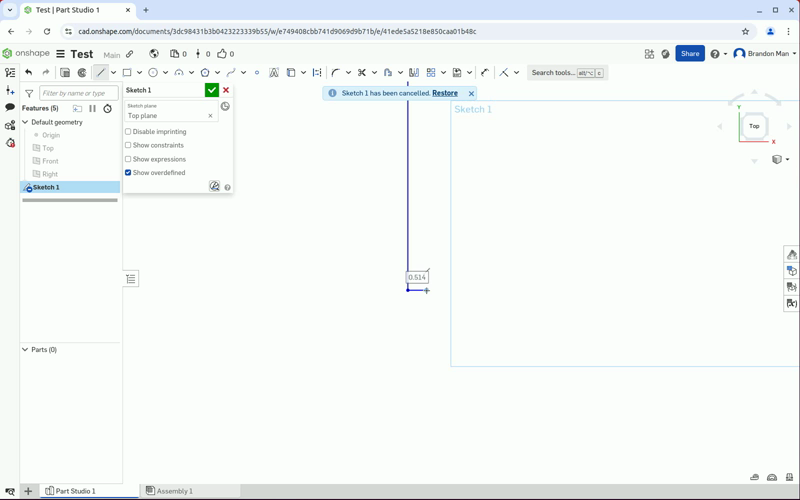
scroll(-6)
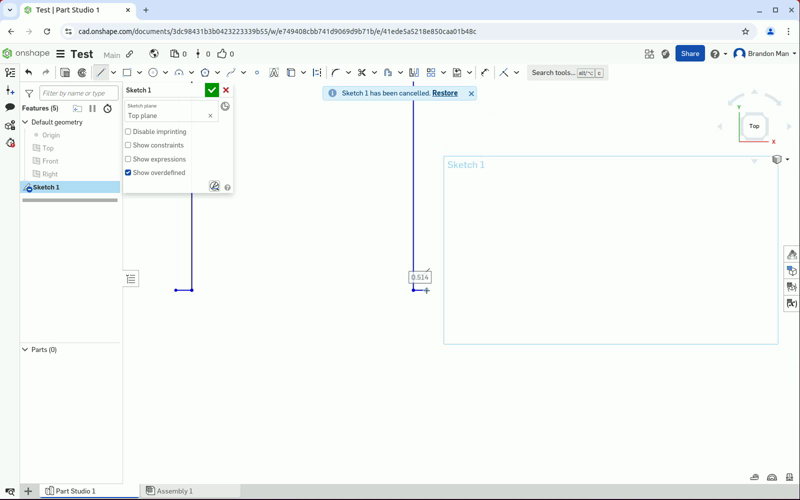
scroll(-6)
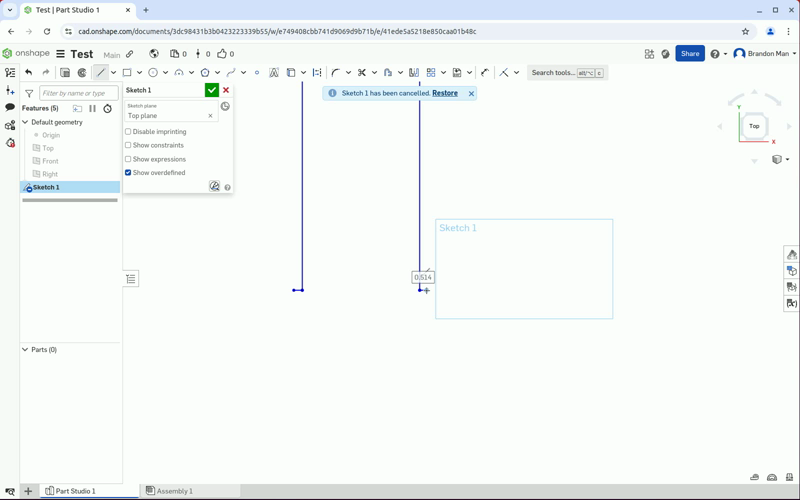
scroll(-6)
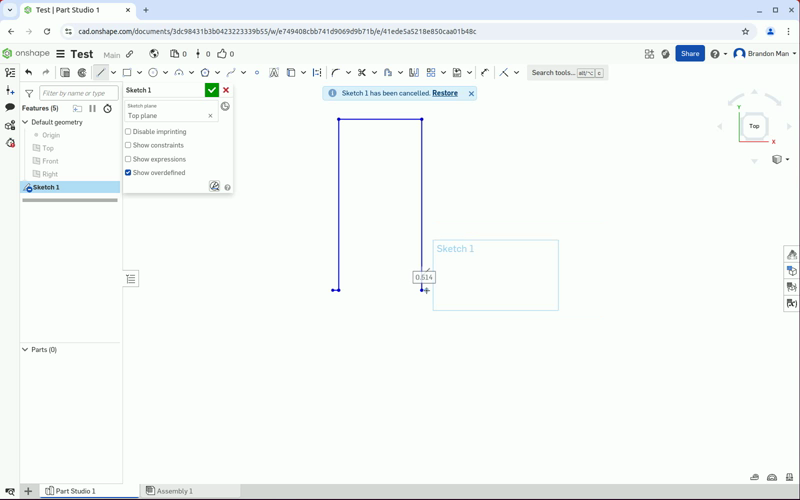
scroll(-6)
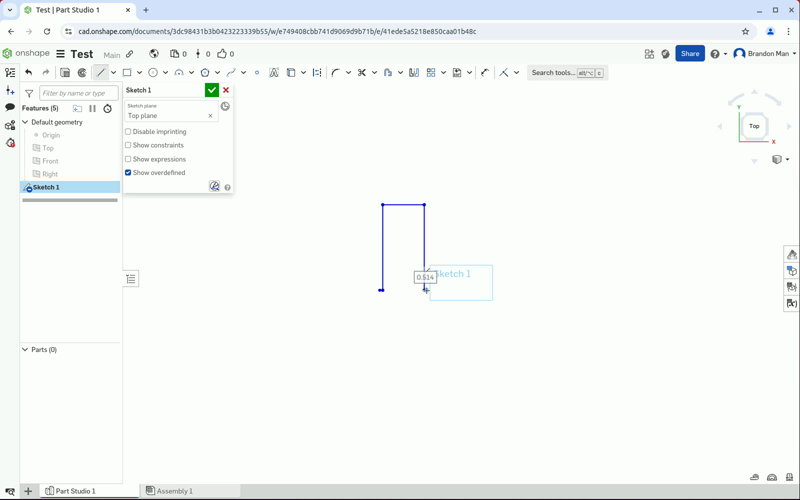
key_up(shift)
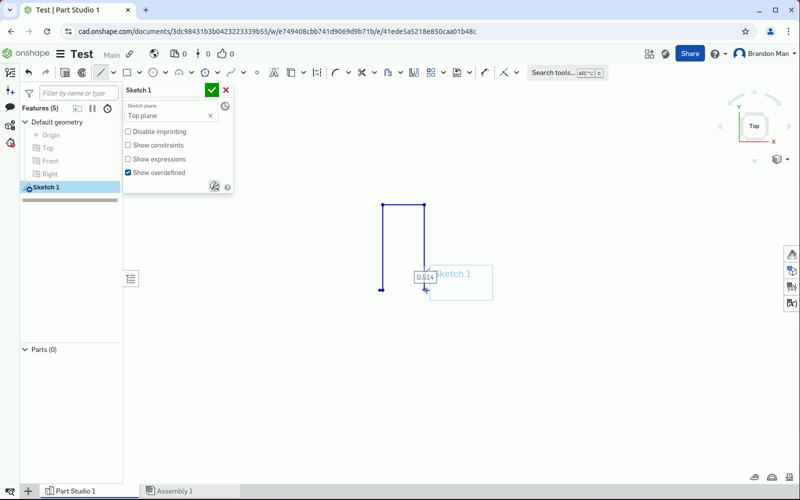
key_down(shift)
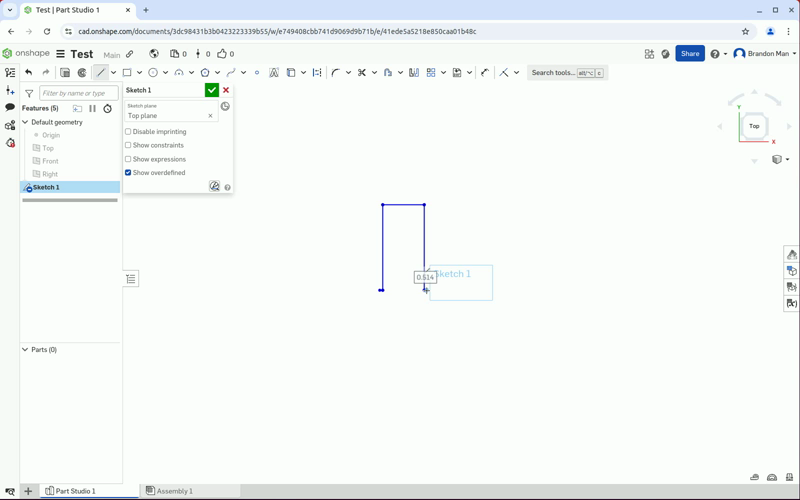
mouse_move(426, 204)
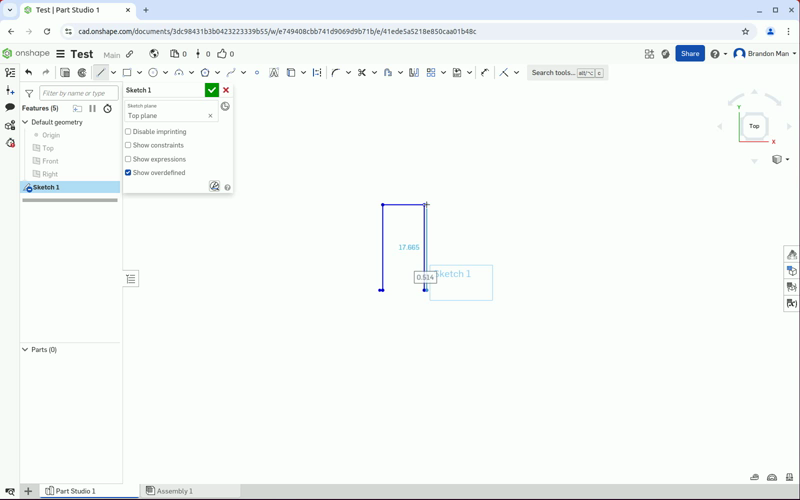
scroll(6)
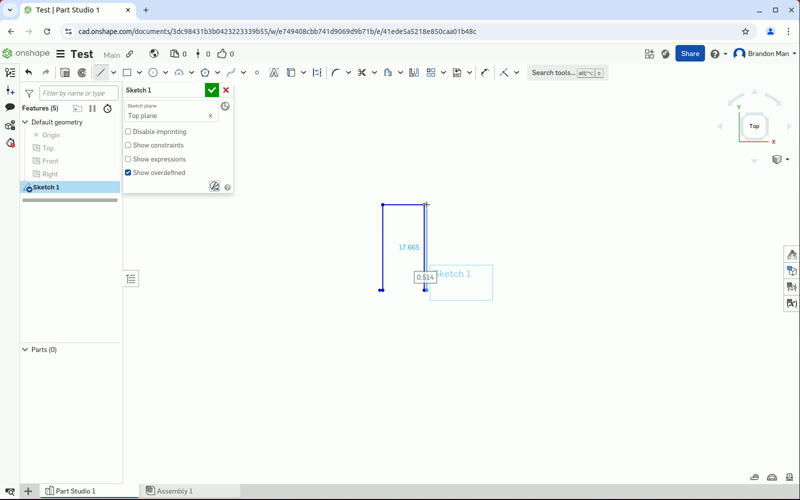
scroll(6)
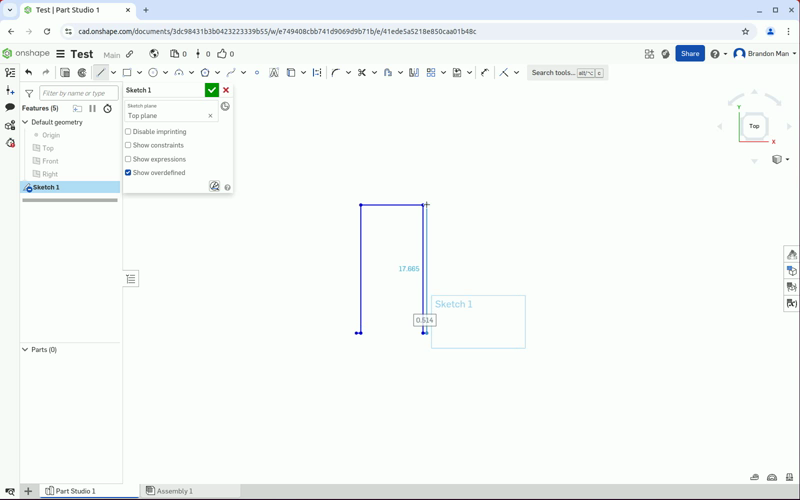
scroll(6)
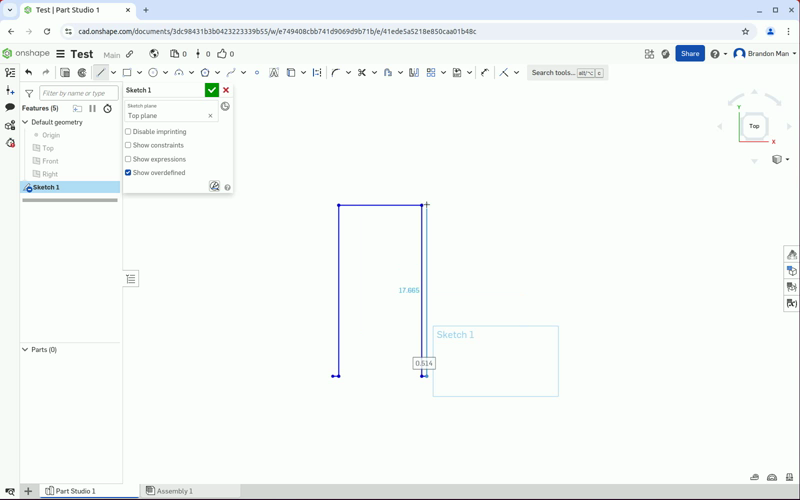
scroll(6)
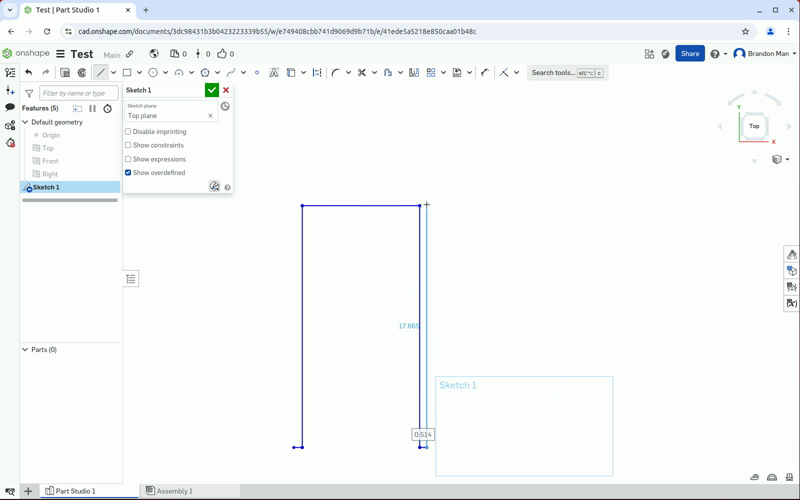
scroll(6)
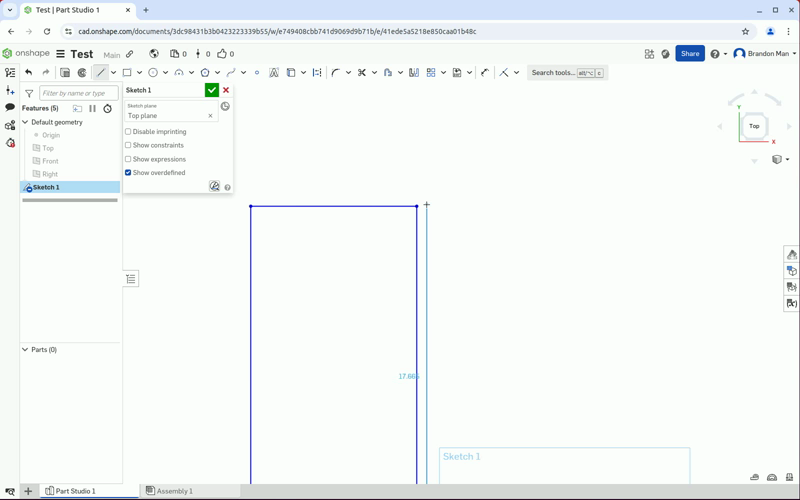
scroll(6)
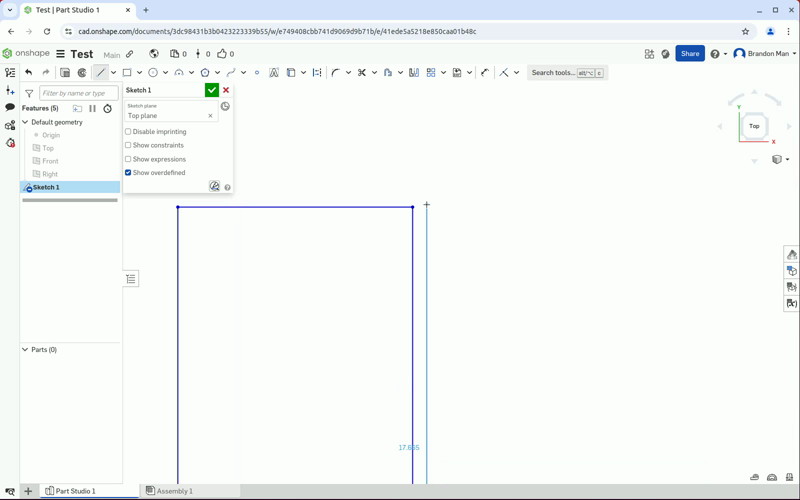
scroll(6)
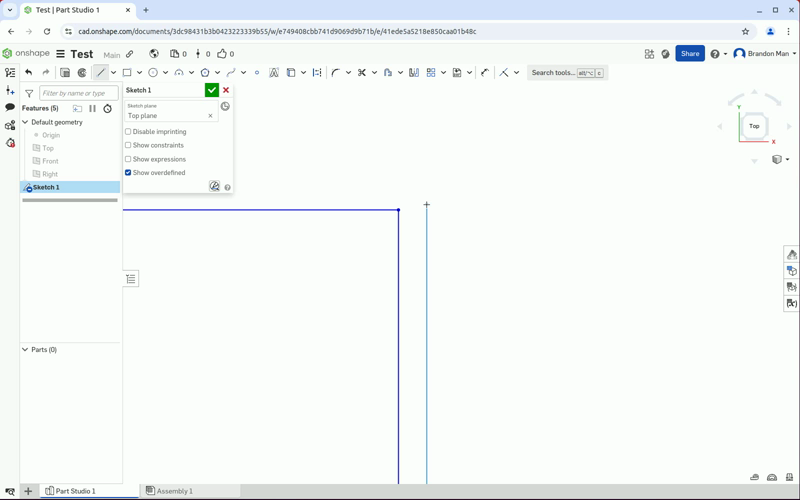
click(426, 204)
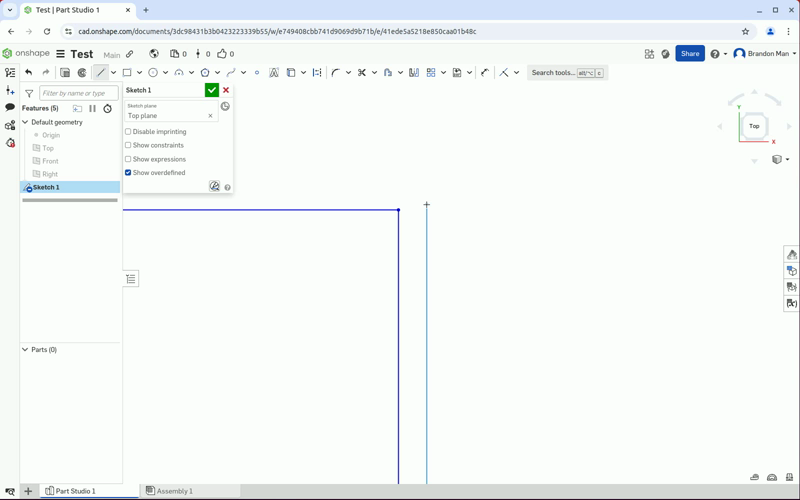
scroll(-6)
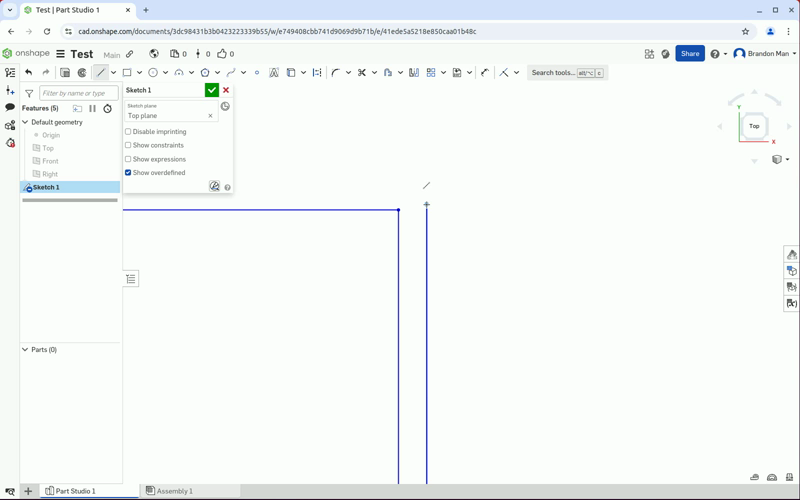
scroll(-6)
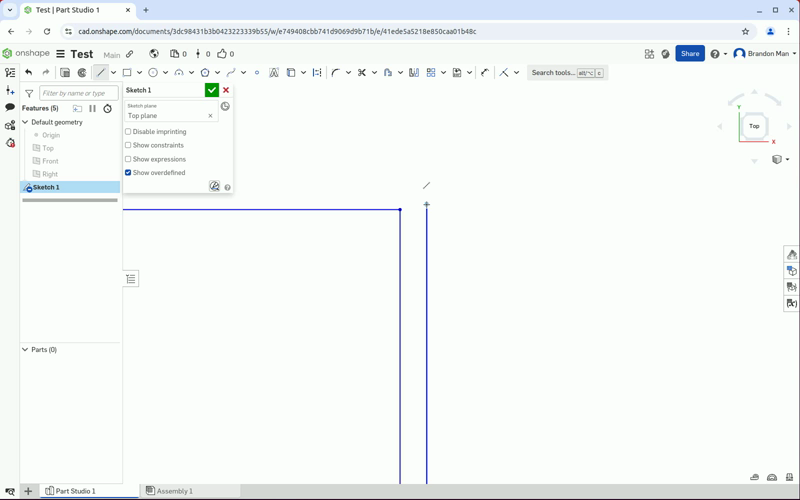
scroll(-6)
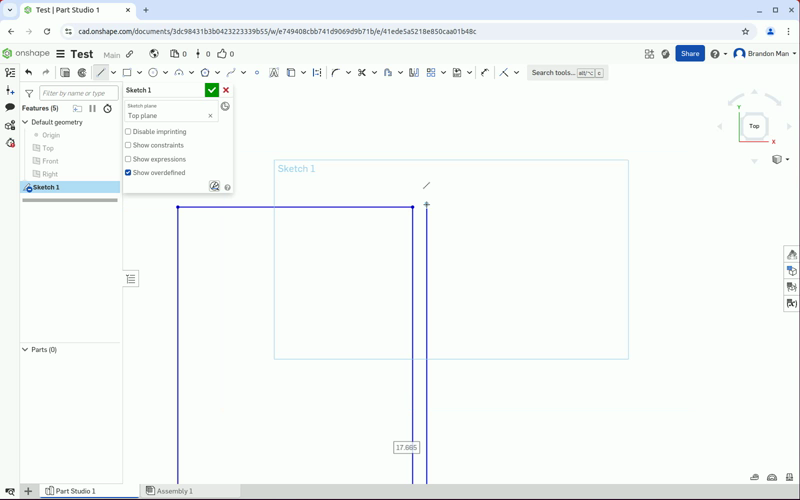
scroll(-6)
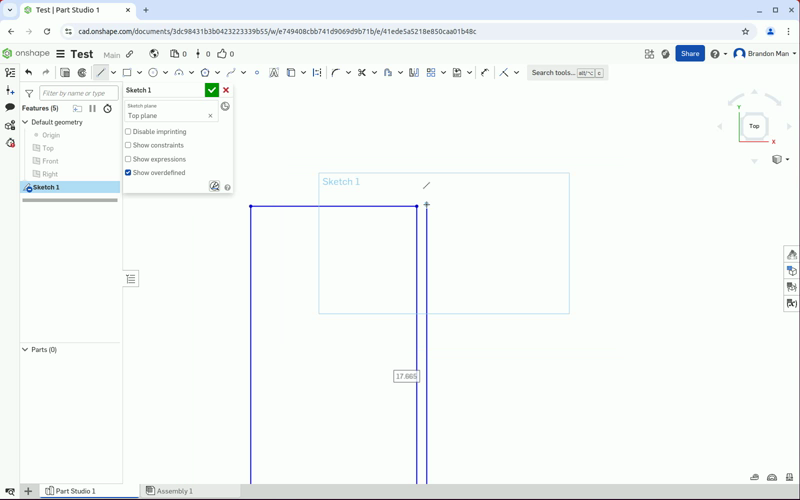
scroll(-6)
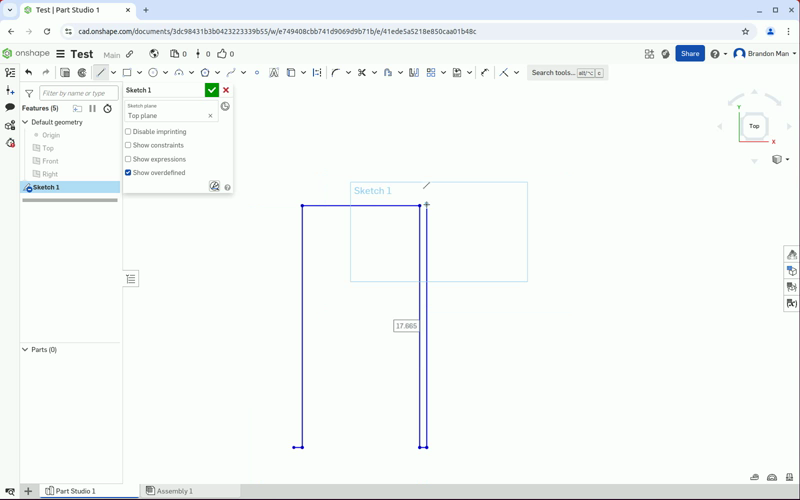
scroll(-6)
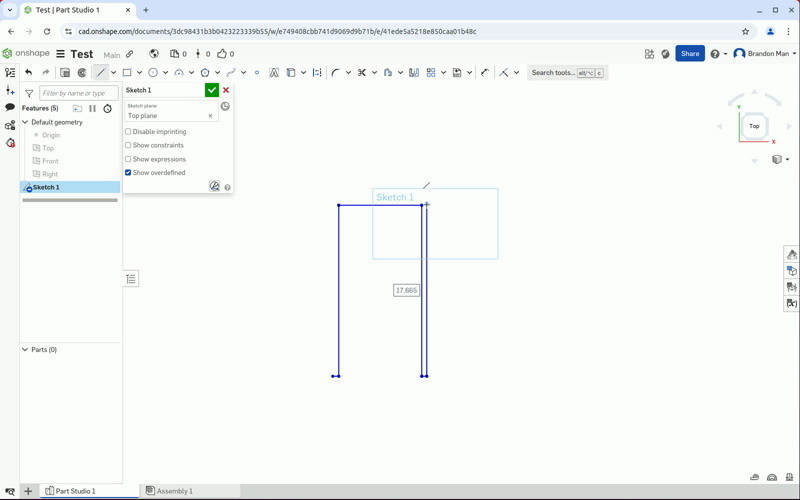
scroll(-6)
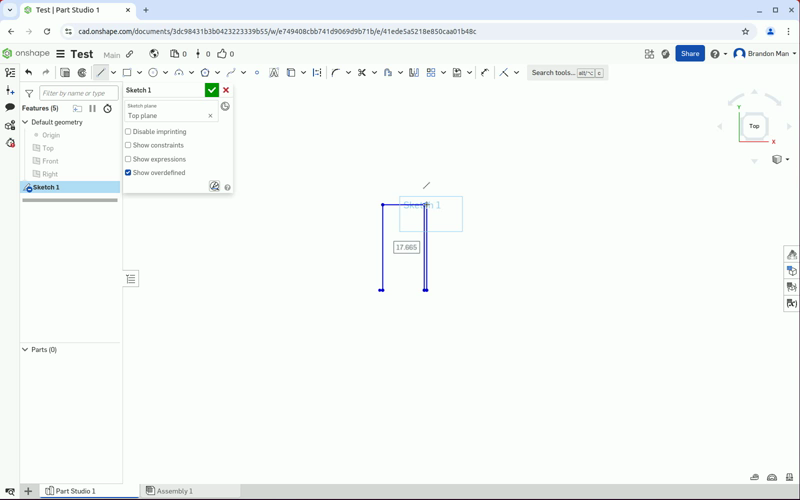
key_up(shift)
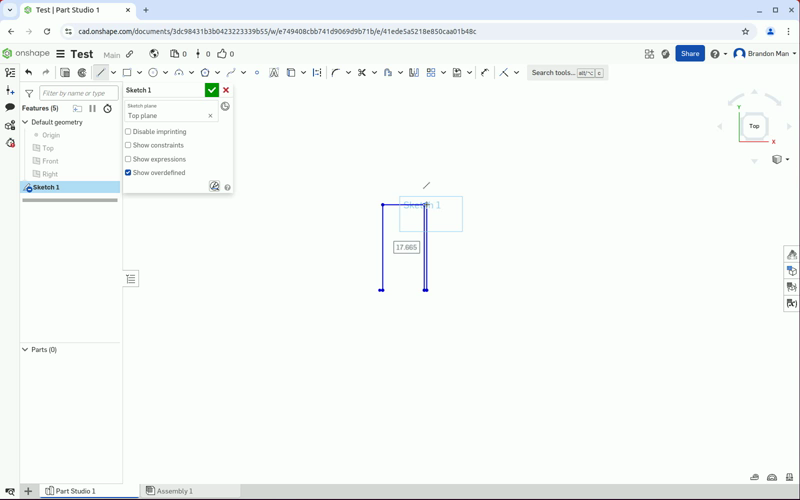
key_down(shift)
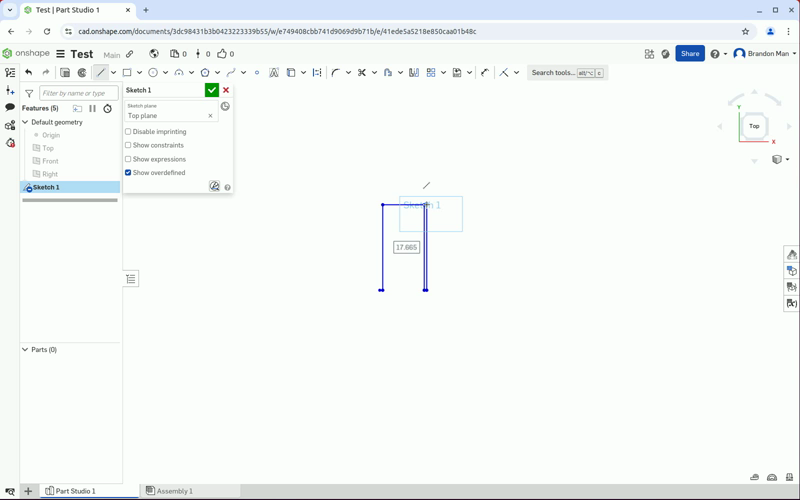
mouse_move(456, 204)
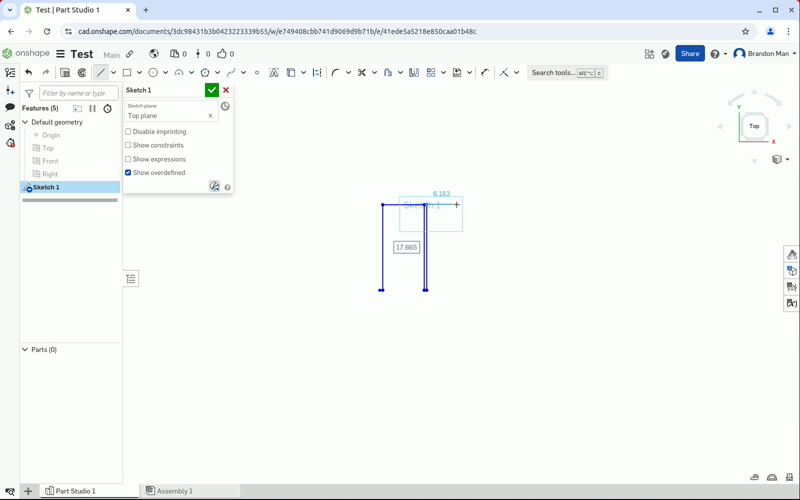
mouse_move(379, 204)
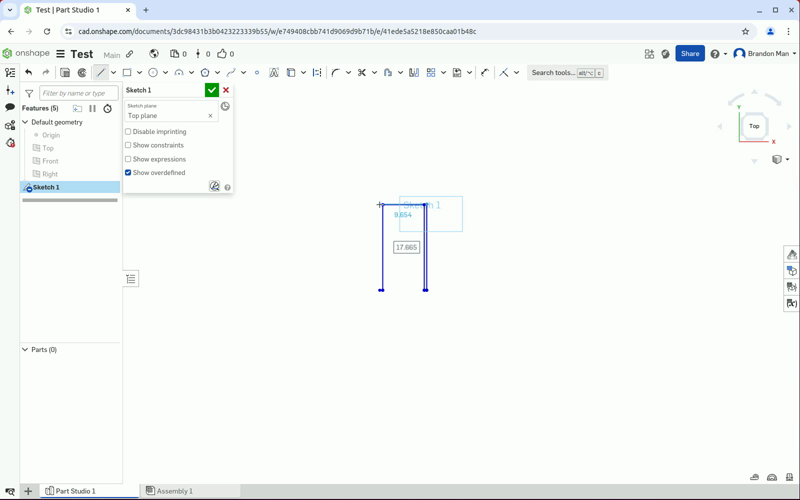
scroll(6)
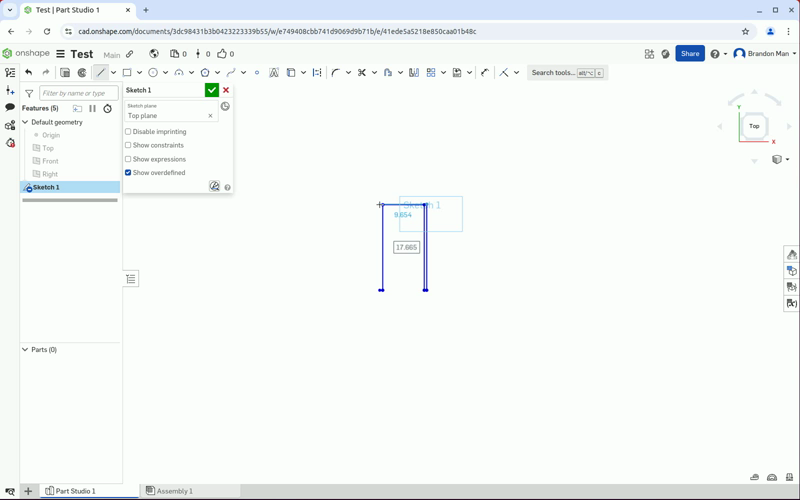
scroll(6)
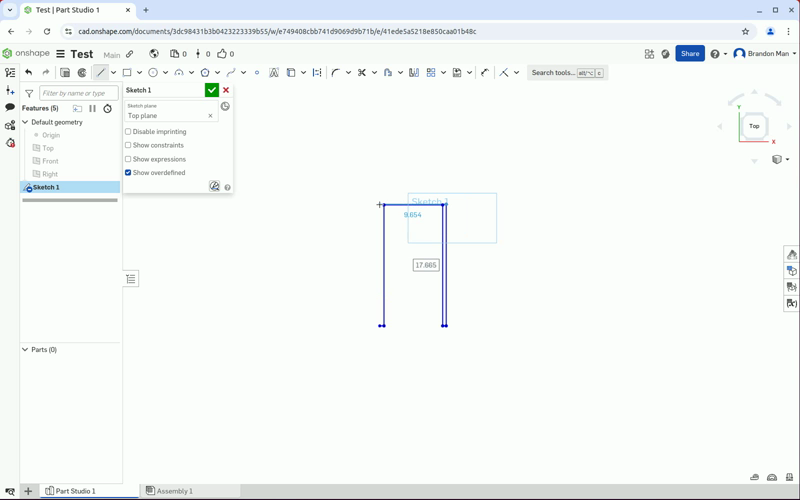
scroll(6)
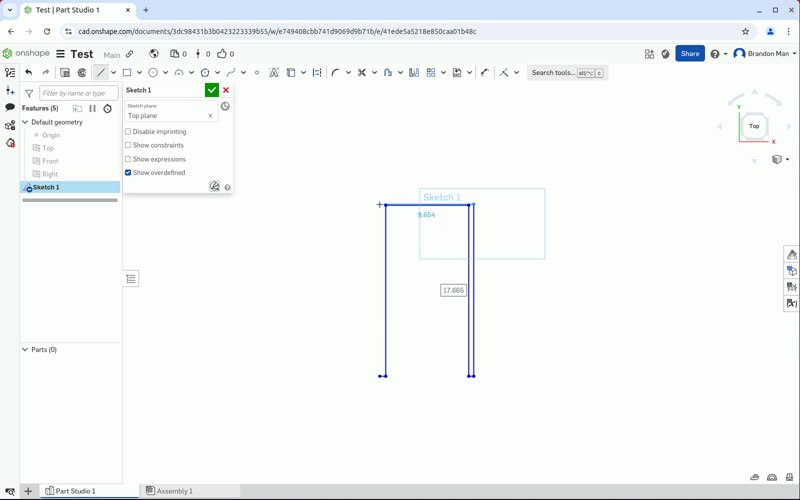
scroll(6)
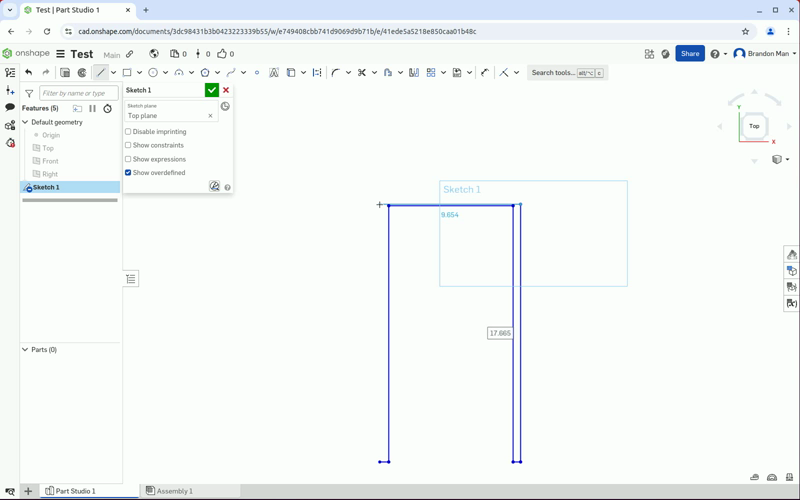
scroll(6)
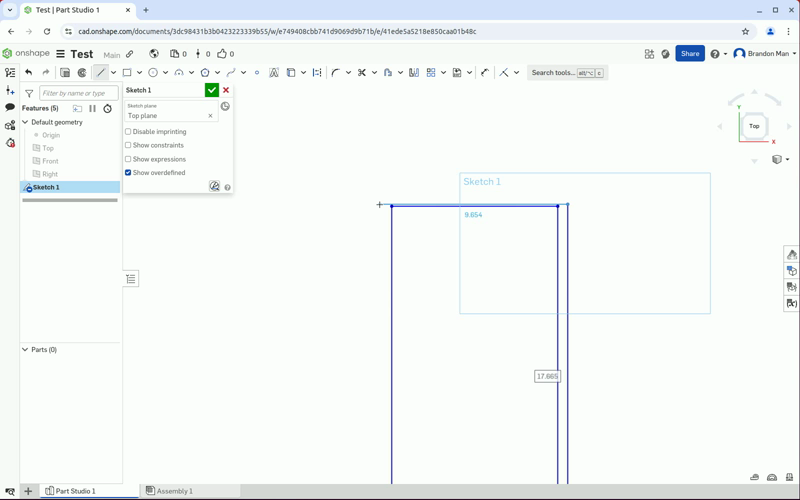
scroll(6)
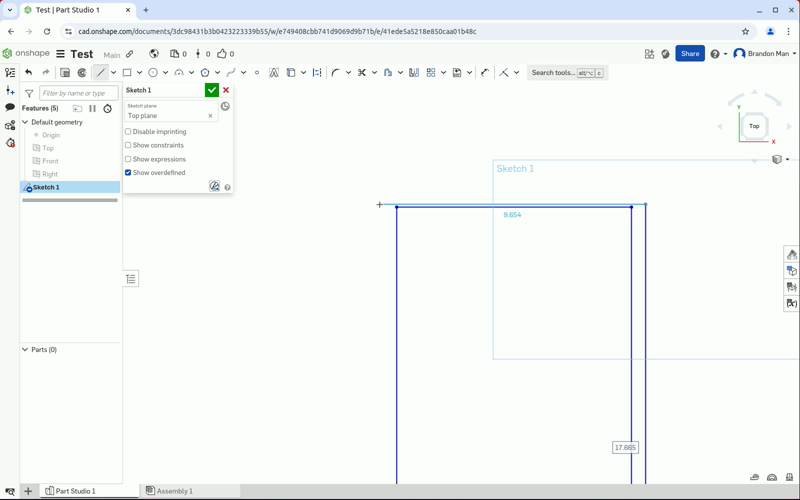
scroll(6)
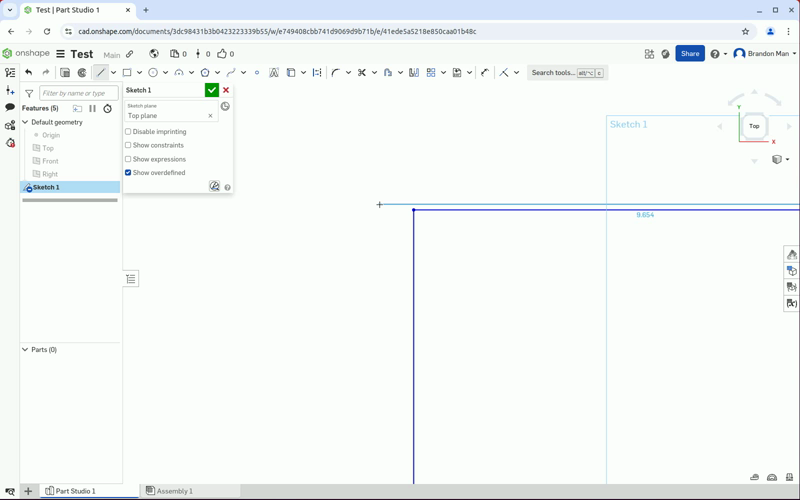
click(379, 204)
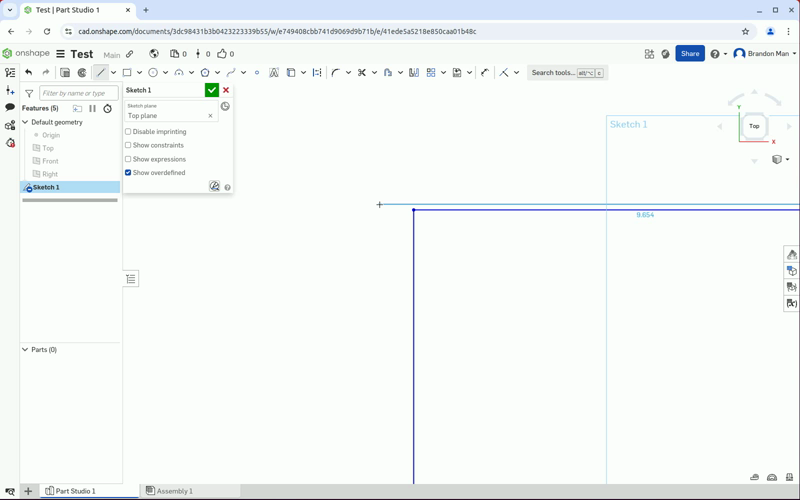
scroll(-6)
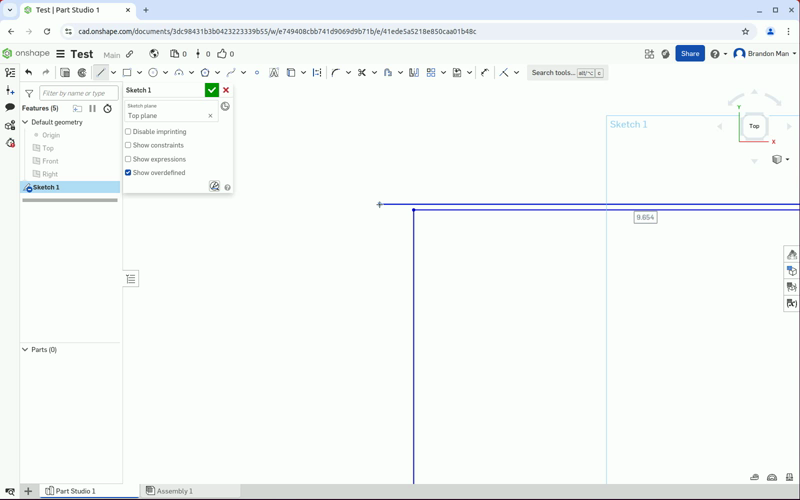
scroll(-6)
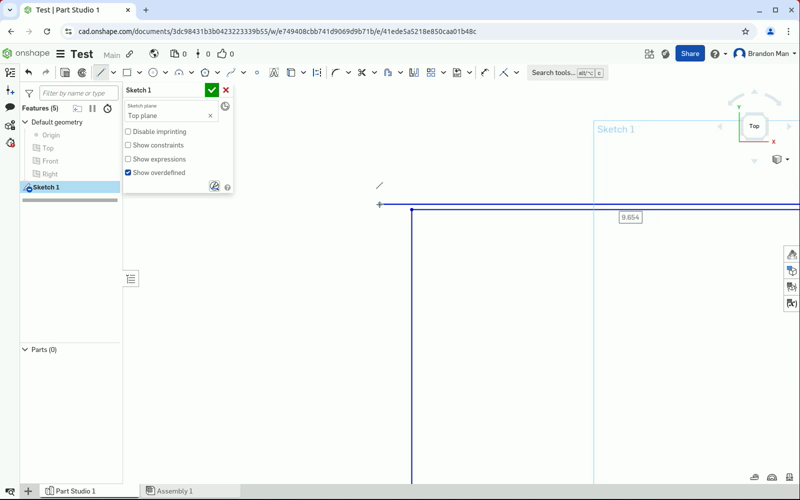
scroll(-6)
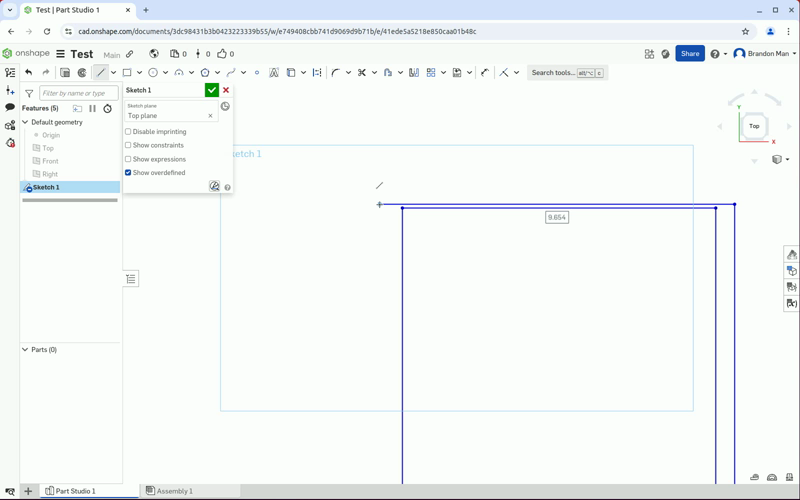
scroll(-6)
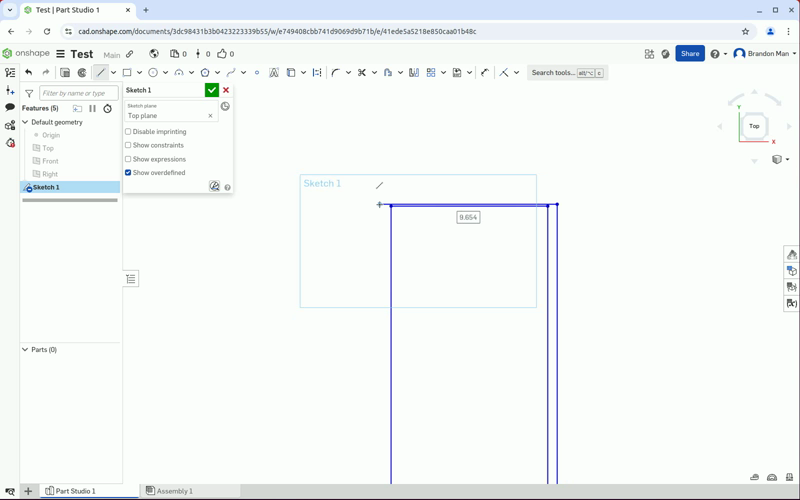
scroll(-6)
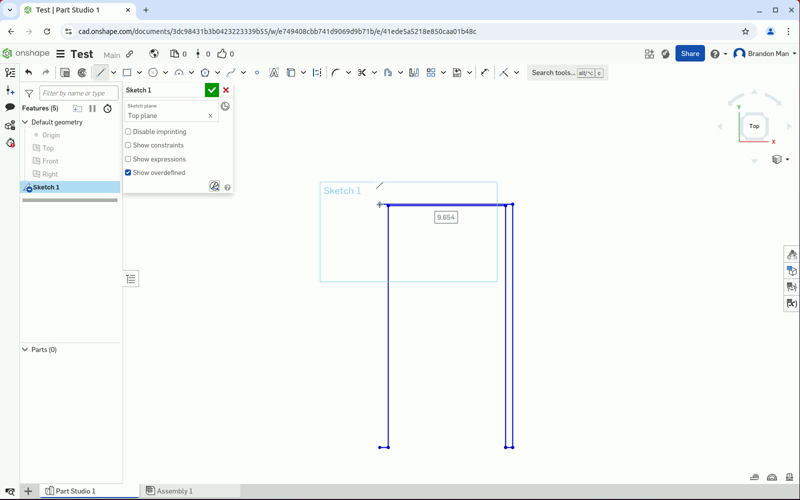
scroll(-6)
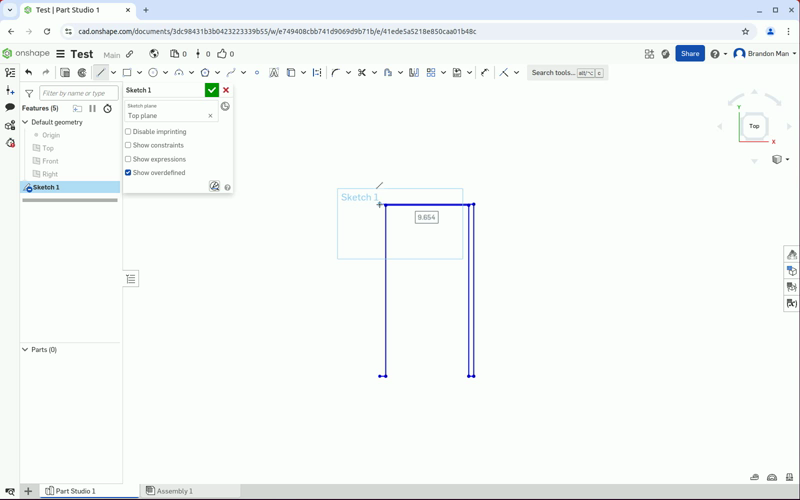
scroll(-6)
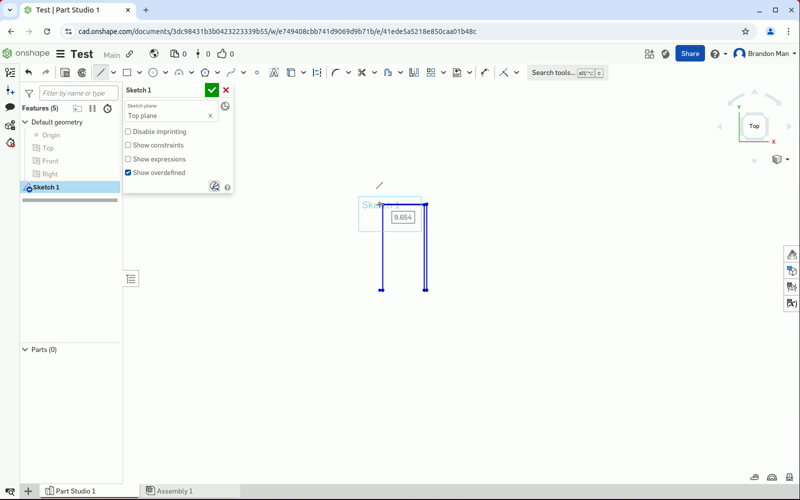
key_up(shift)
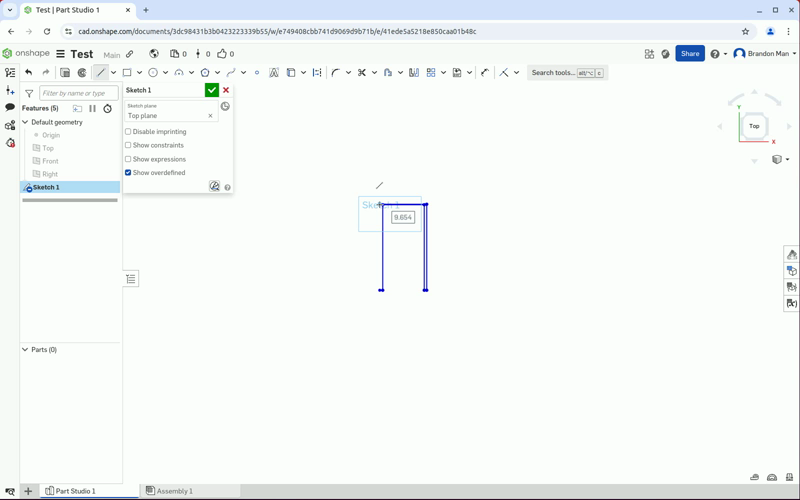
key_down(shift)
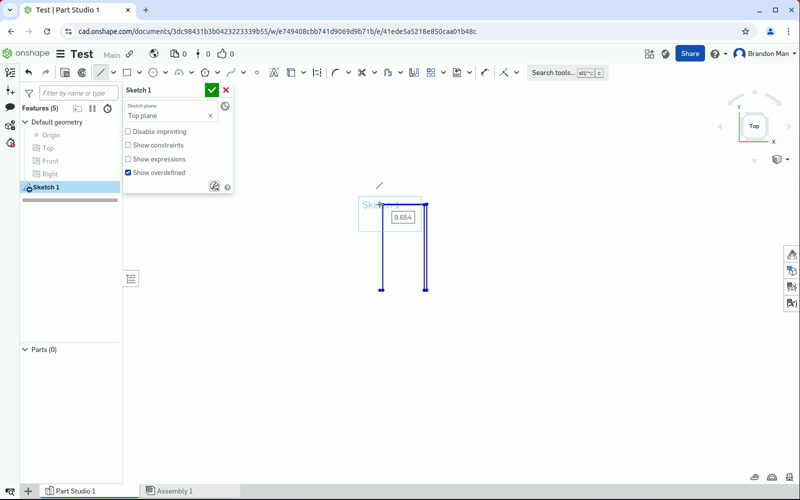
mouse_move(379, 290)
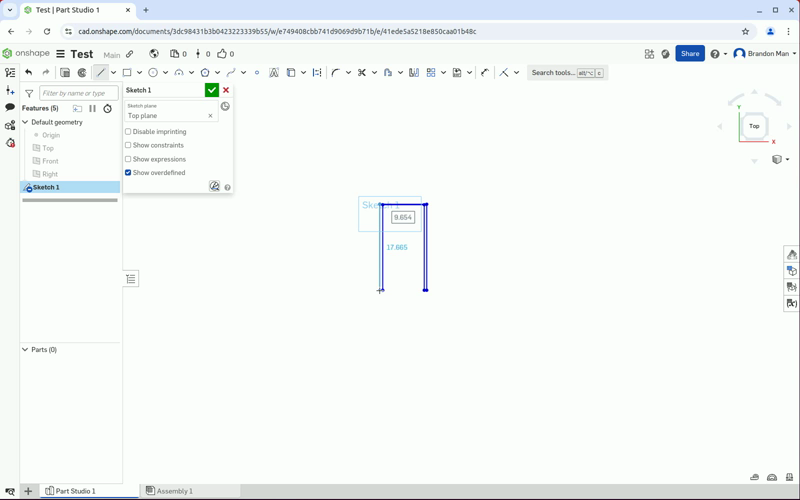
scroll(6)
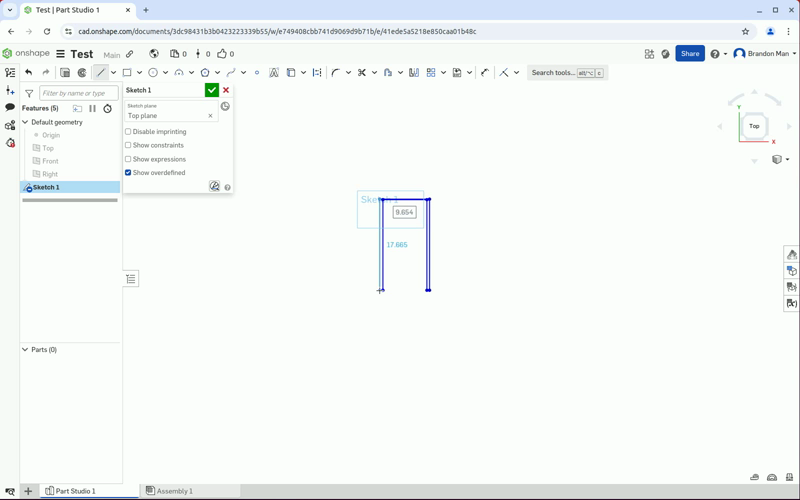
scroll(6)
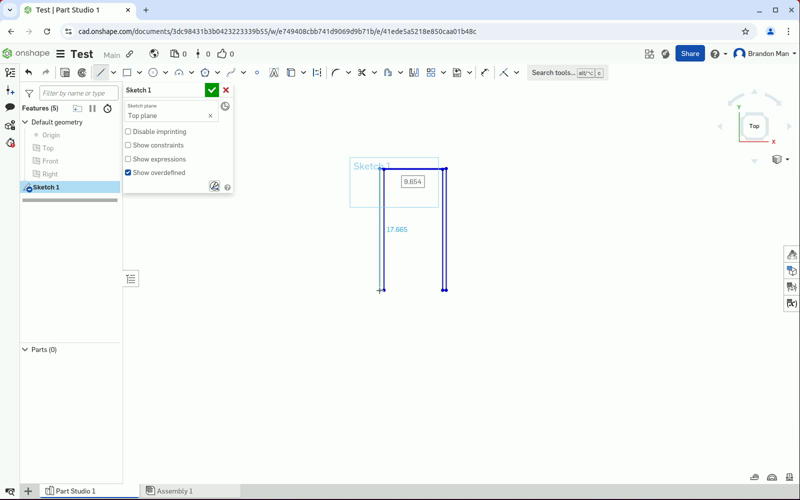
scroll(6)
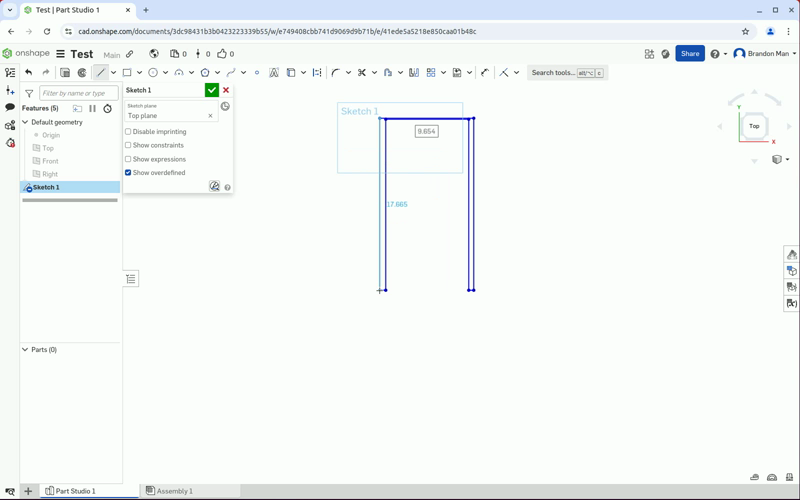
scroll(6)
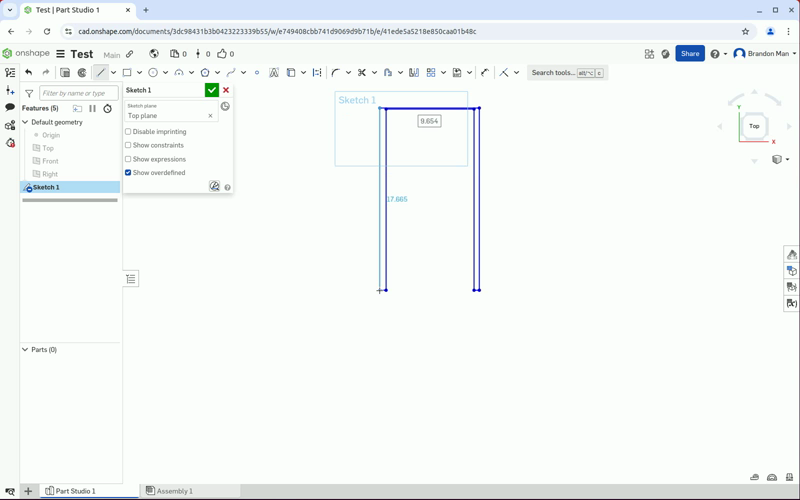
scroll(6)
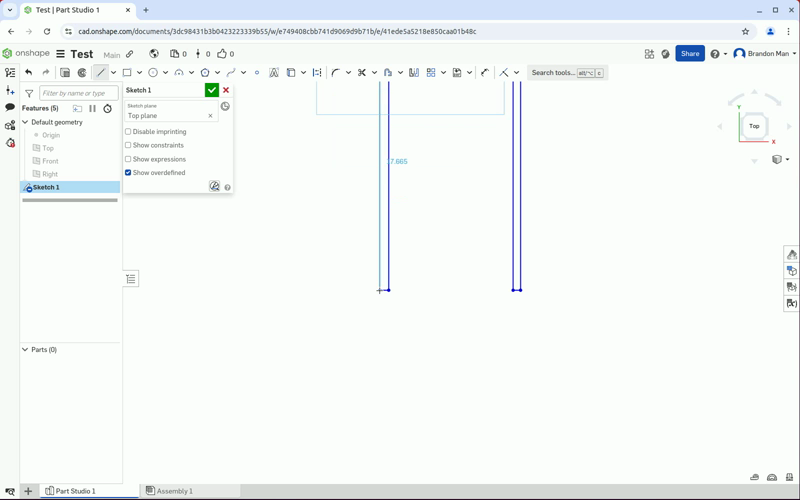
scroll(6)
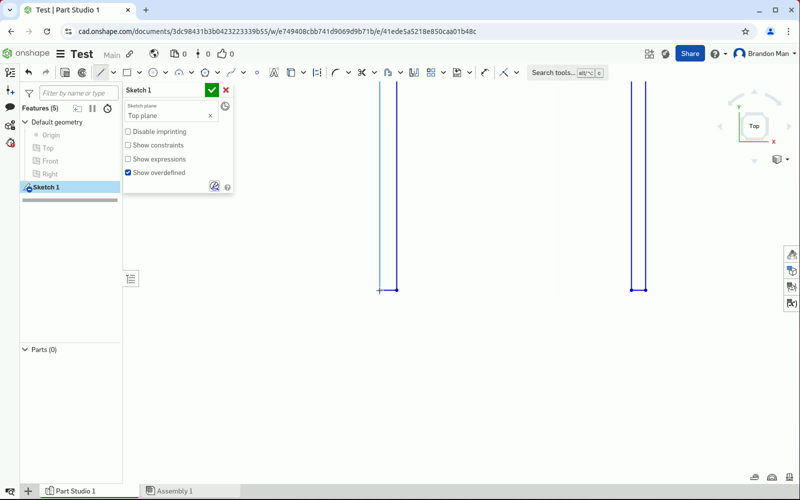
scroll(6)
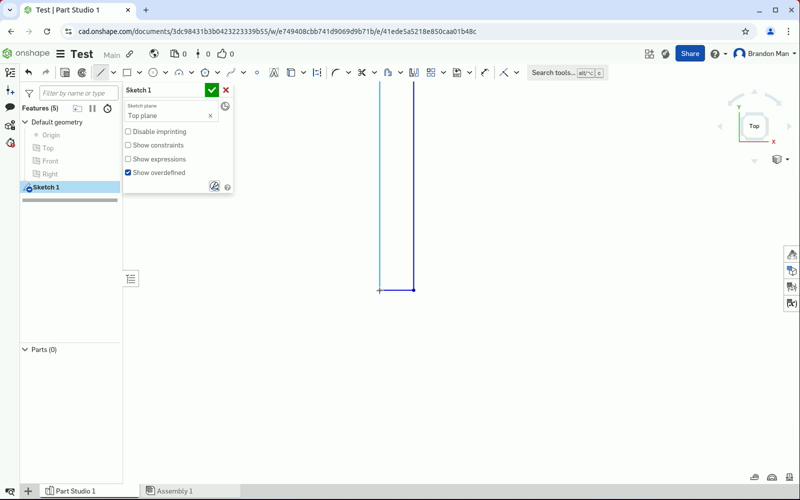
key_up(shift)
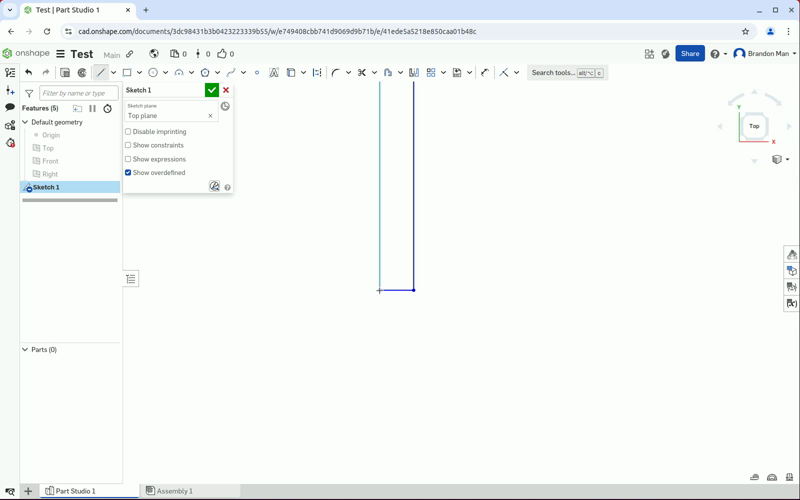
click(379, 290)
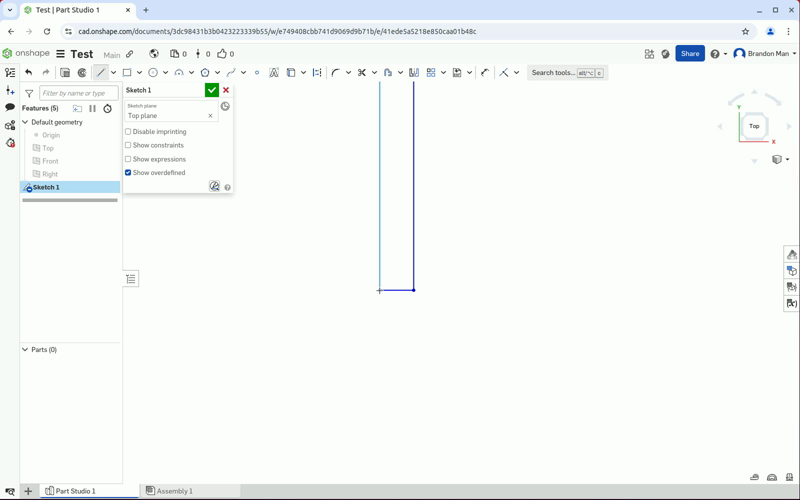
scroll(-6)
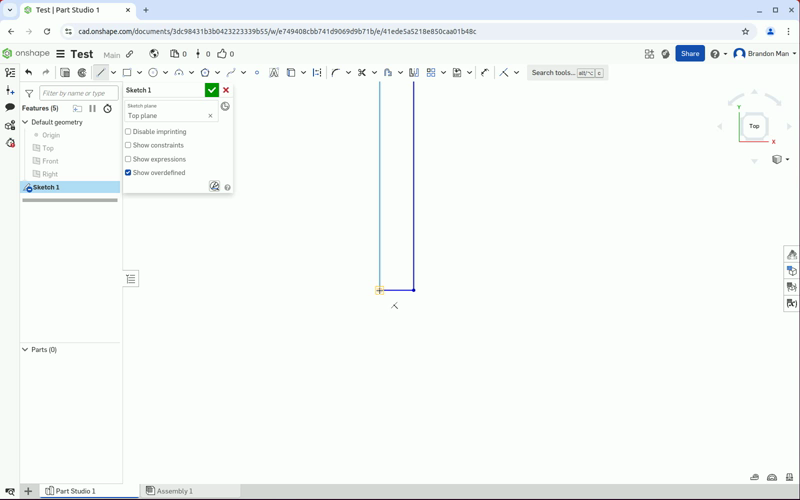
scroll(-6)
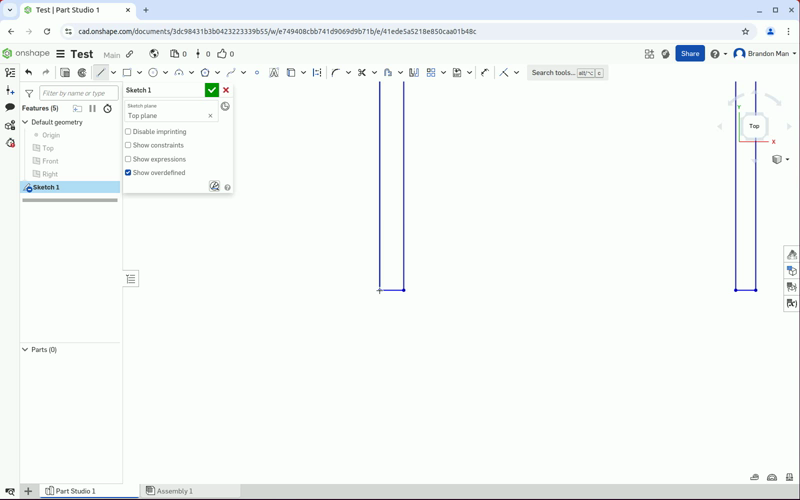
scroll(-6)
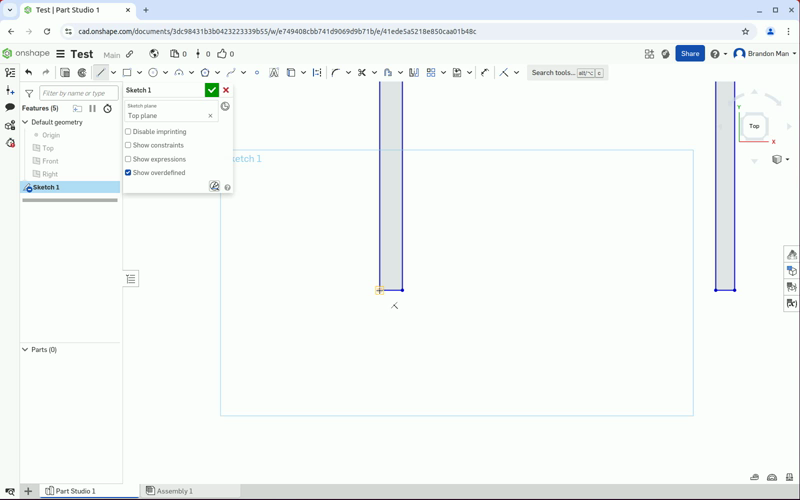
scroll(-6)
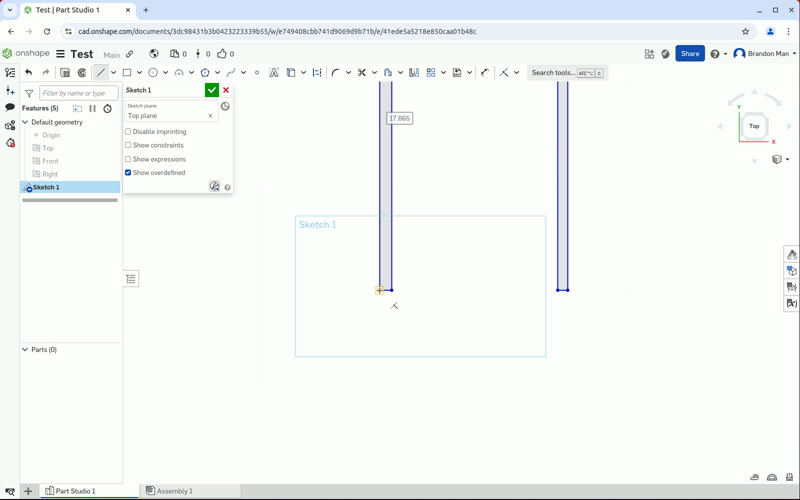
scroll(-6)
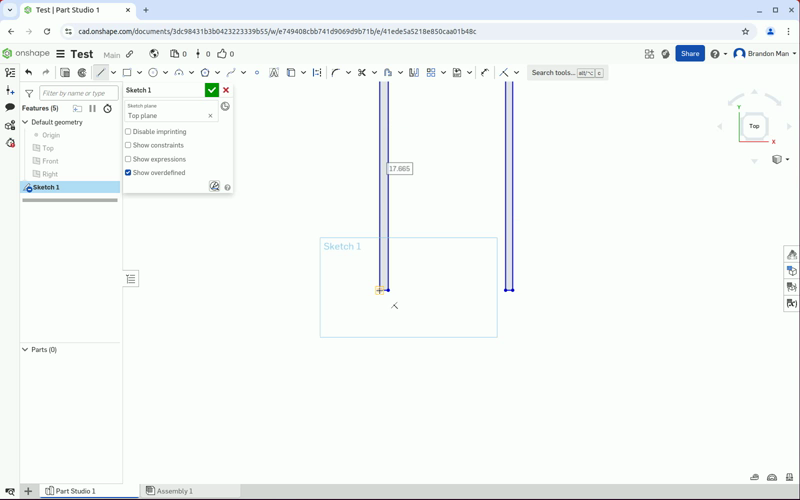
scroll(-6)
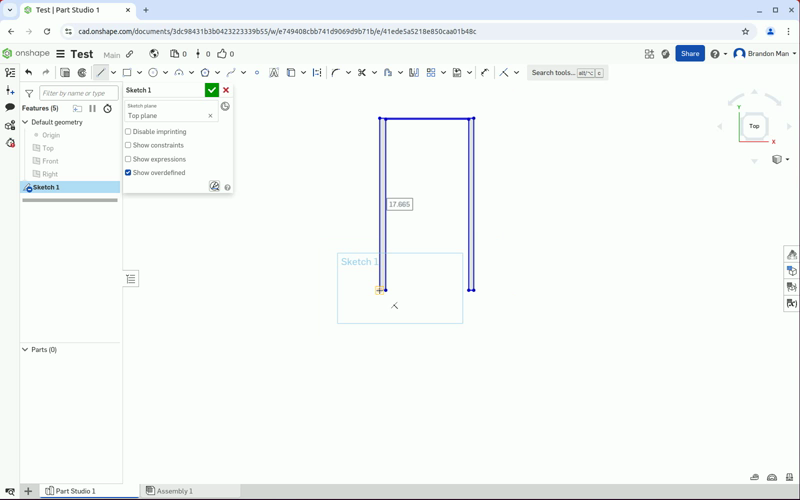
scroll(-6)
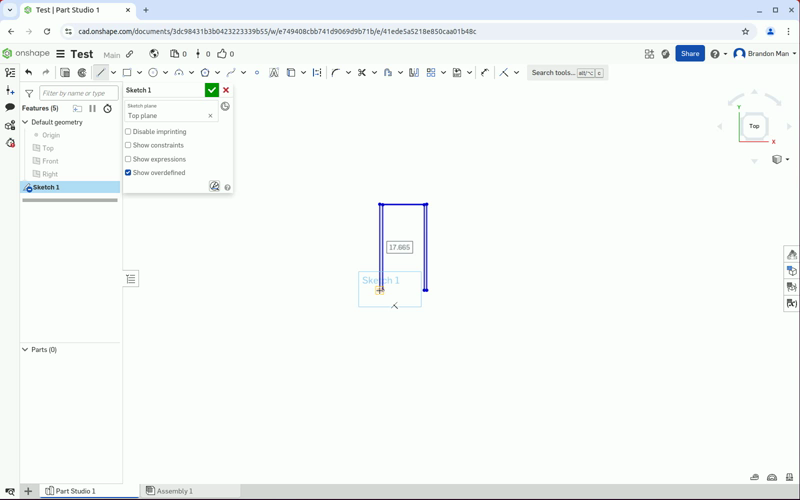
key(esc)
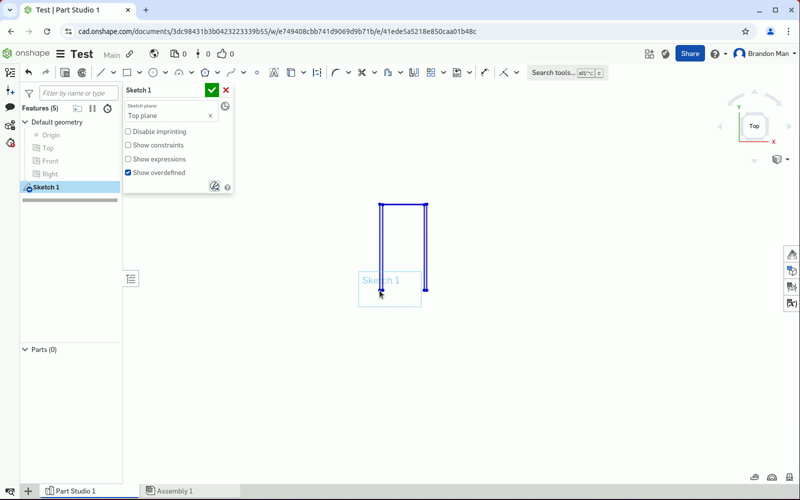
mouse_move(382, 244)
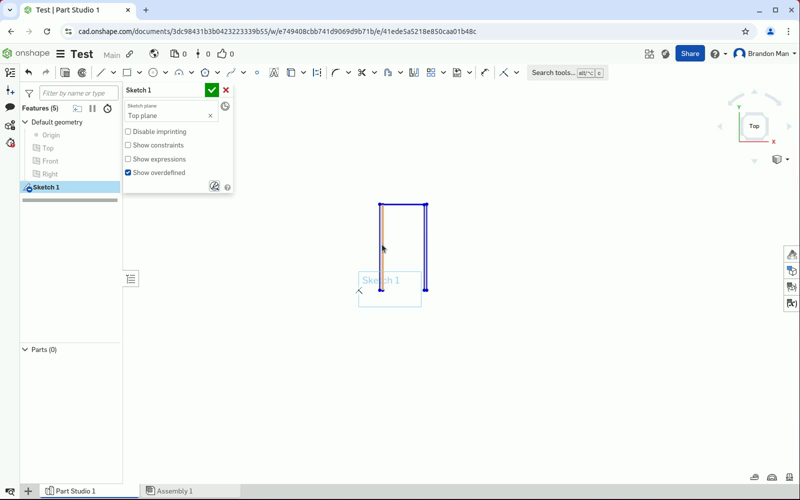
scroll(6)
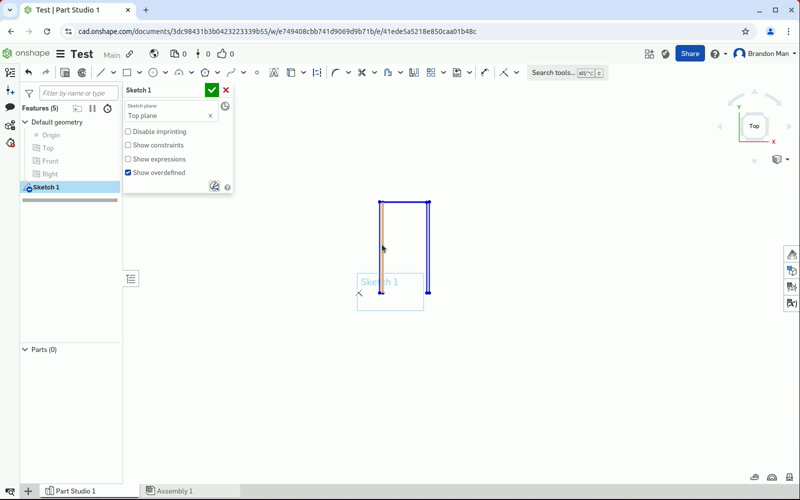
scroll(6)
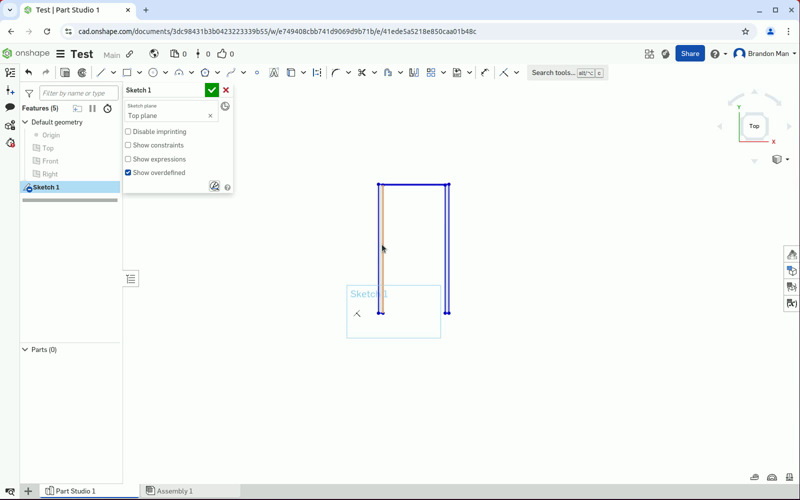
scroll(6)
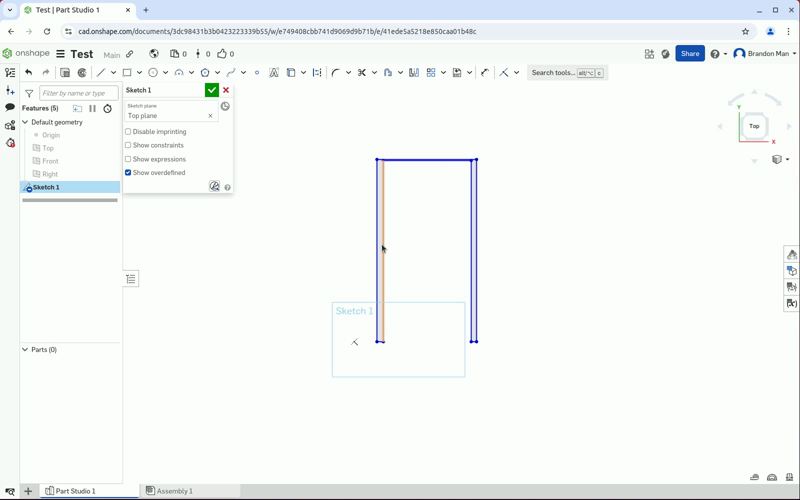
scroll(6)
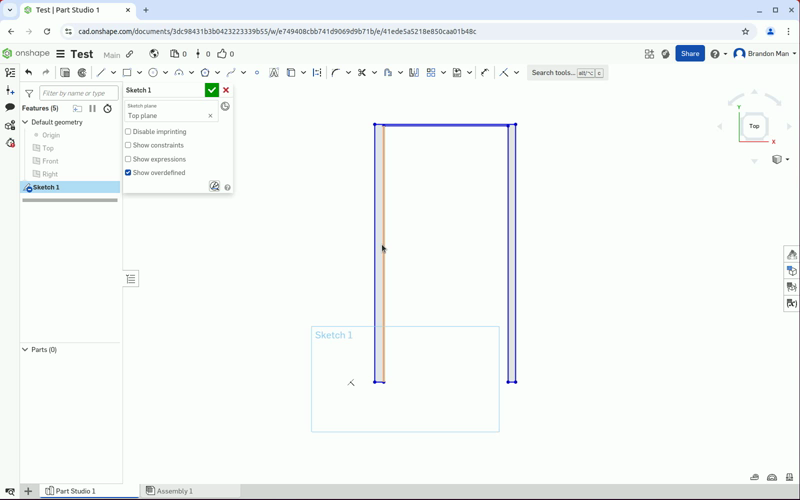
scroll(6)
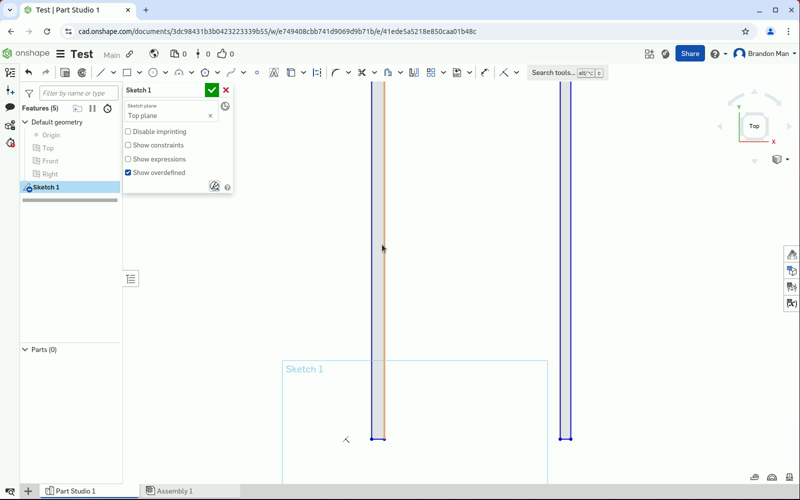
scroll(6)
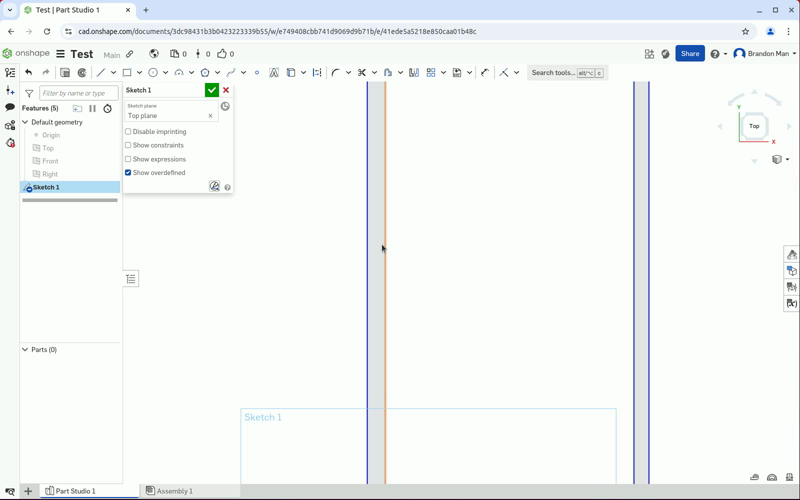
scroll(6)
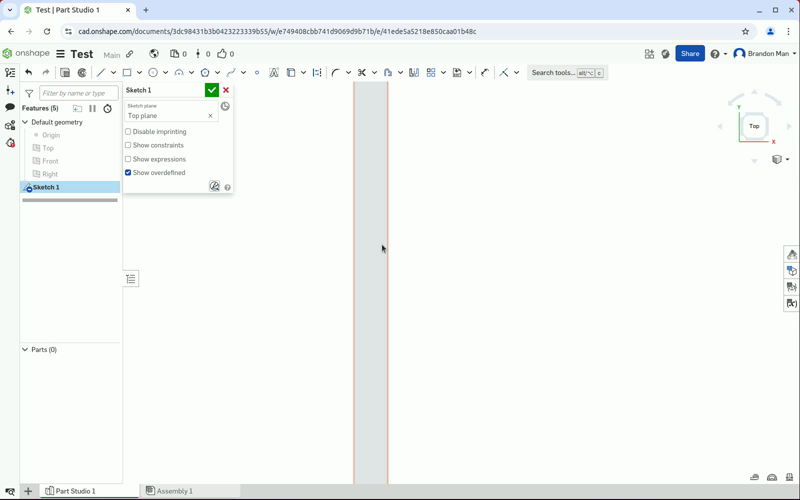
click(382, 244)
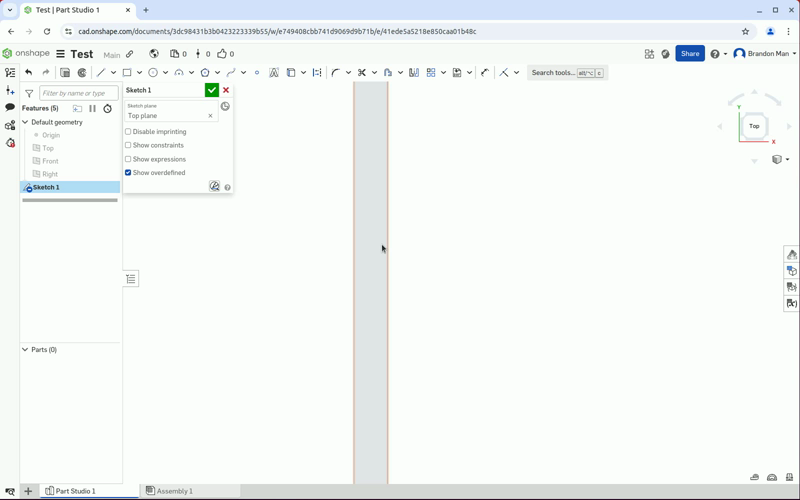
scroll(-6)
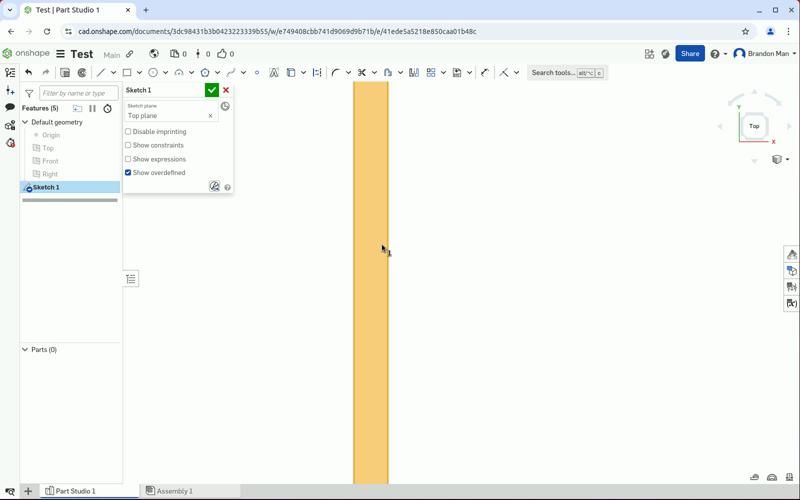
scroll(-6)
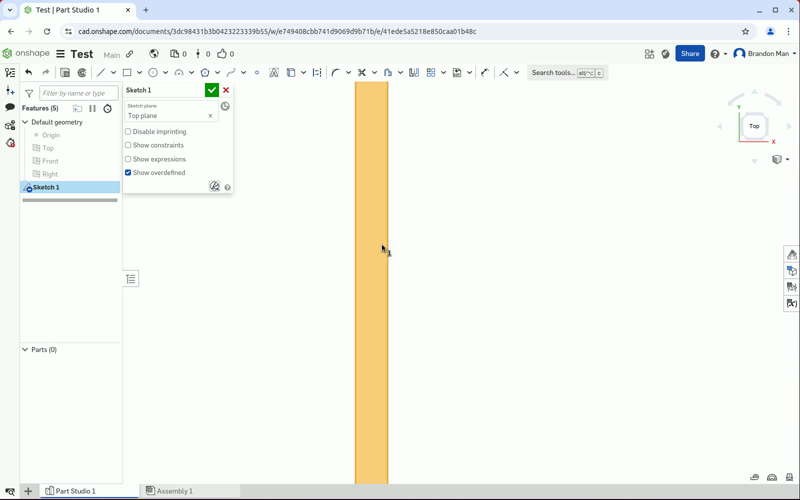
scroll(-6)
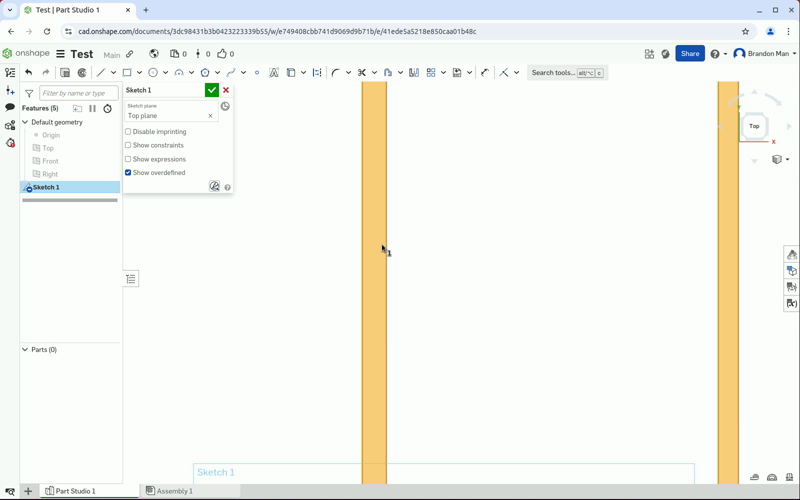
scroll(-6)
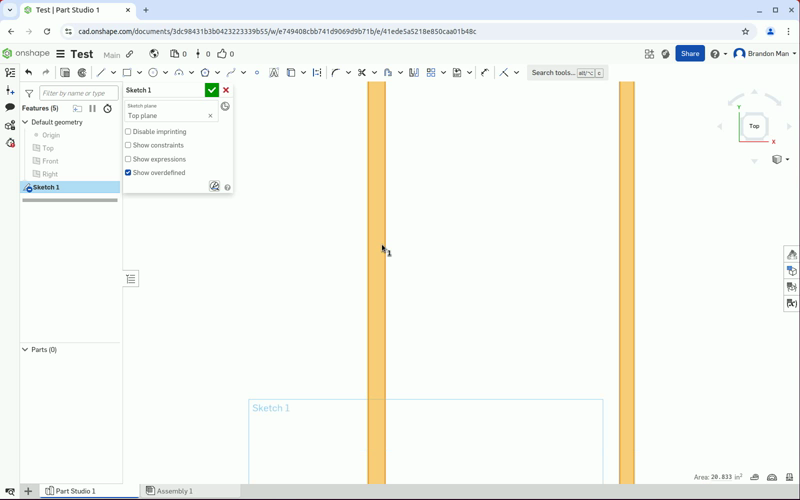
scroll(-6)
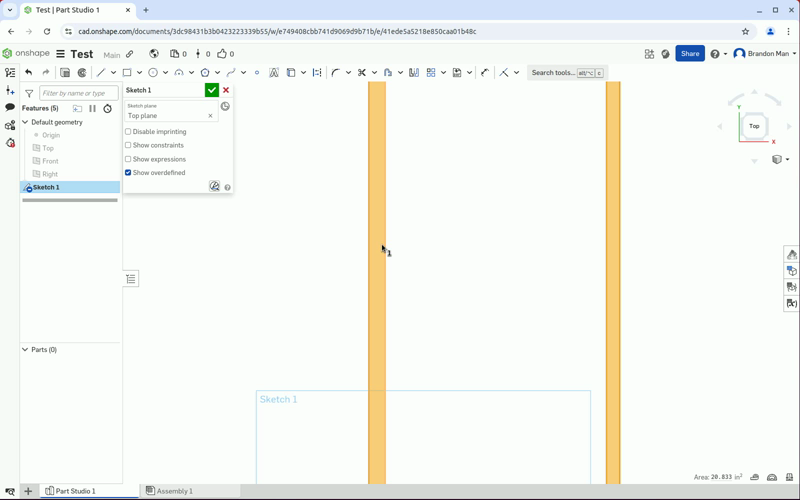
scroll(-6)
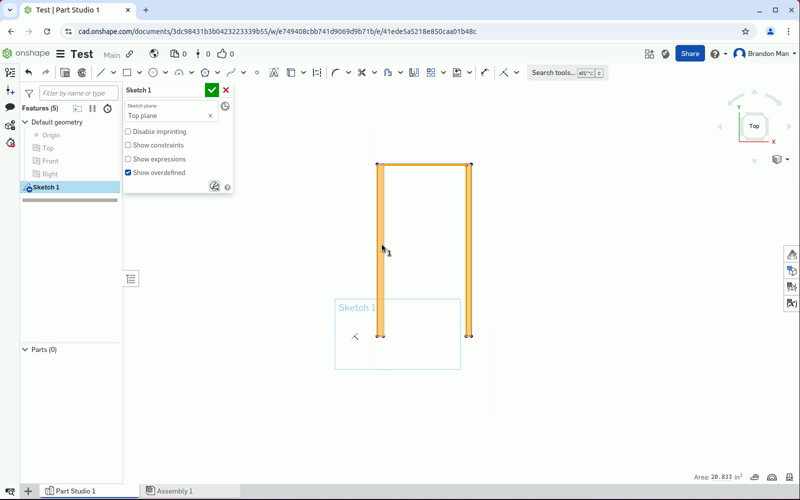
scroll(-6)
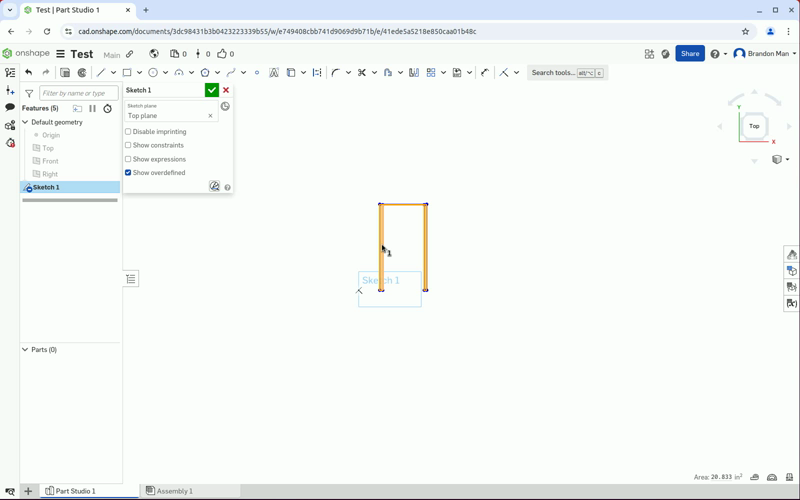
mouse_move(73, 352)
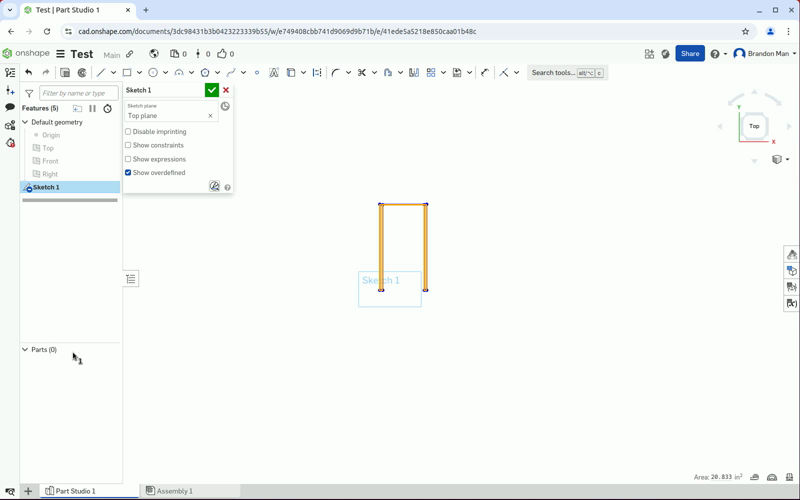
key(shift+y)
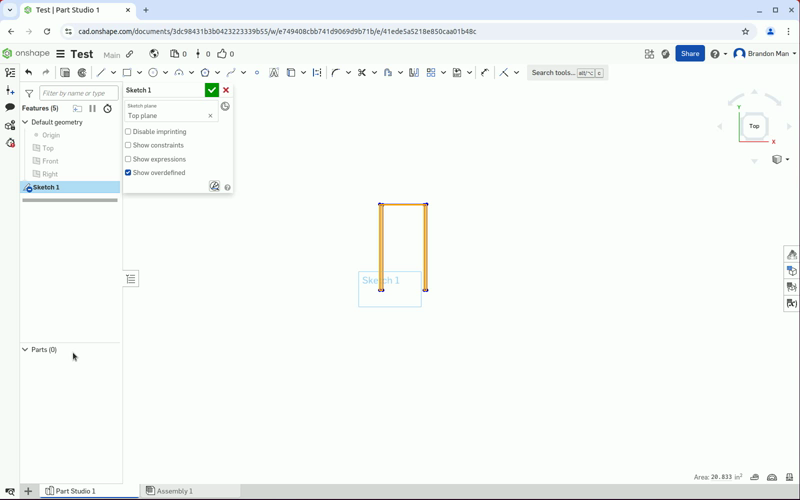
key(shift+e)
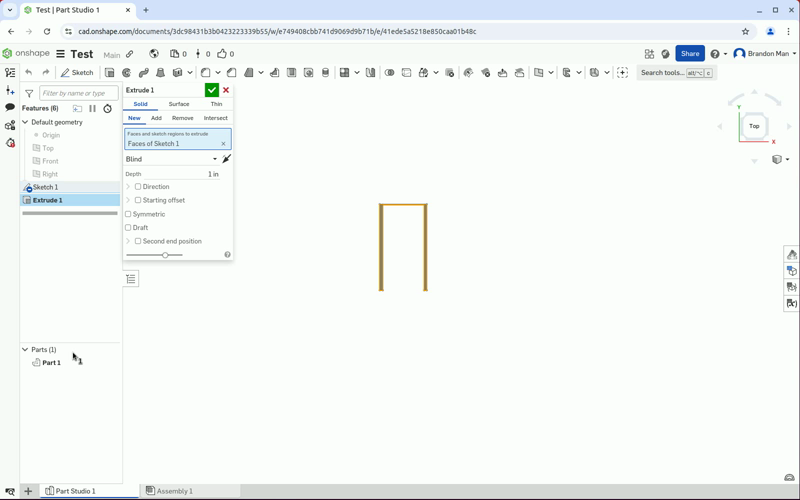
mouse_move(143, 106)
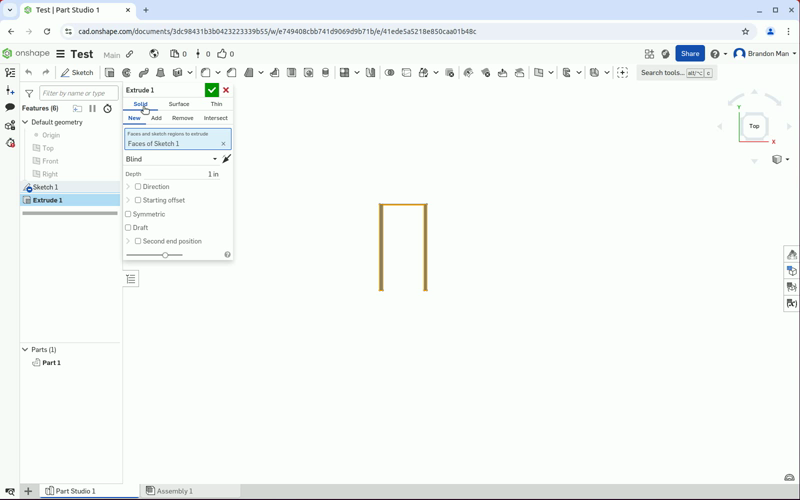
click(143, 106)
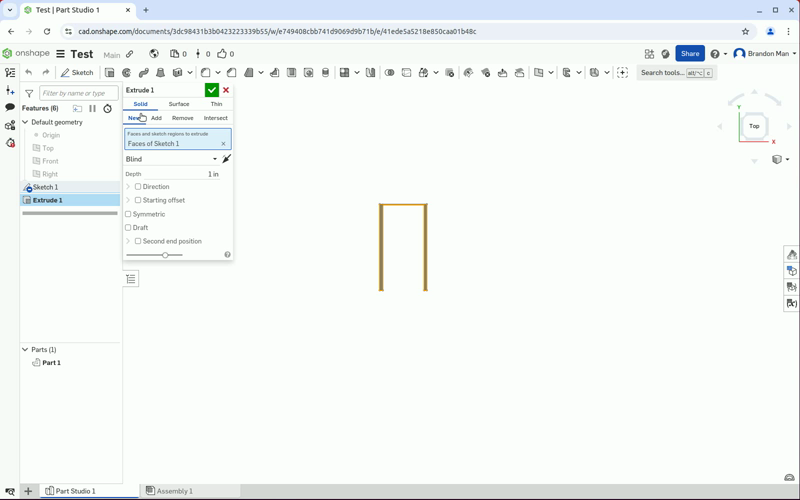
mouse_move(137, 120)
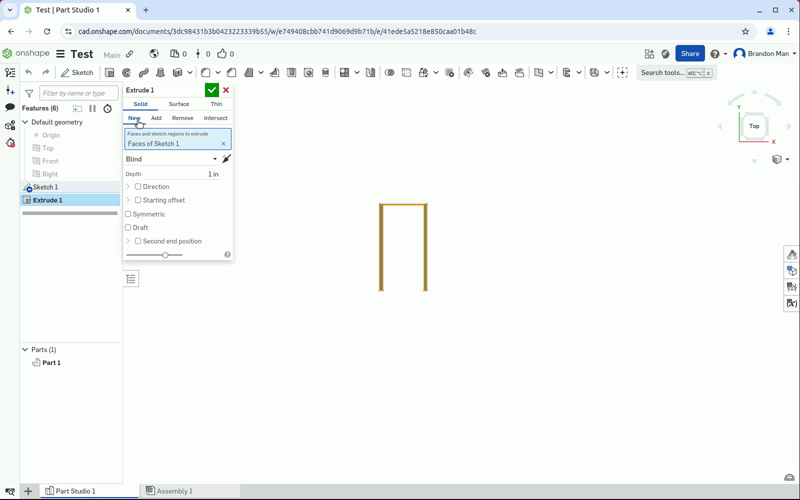
click(137, 120)
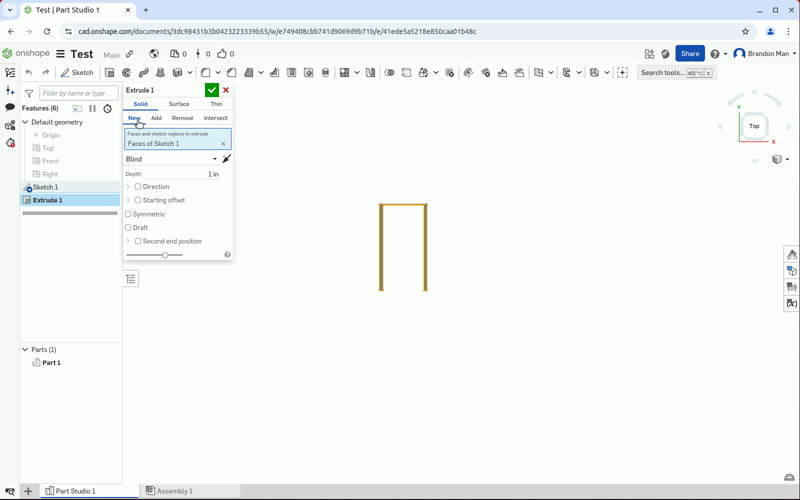
key(tab, 4)
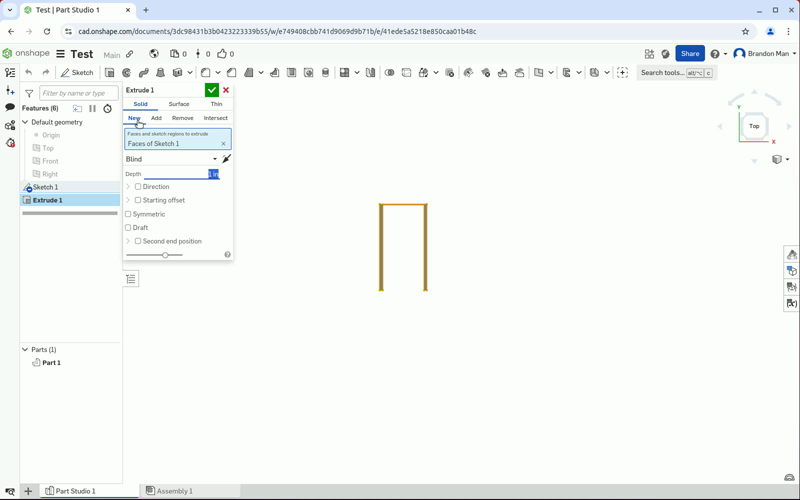
text(23.108)
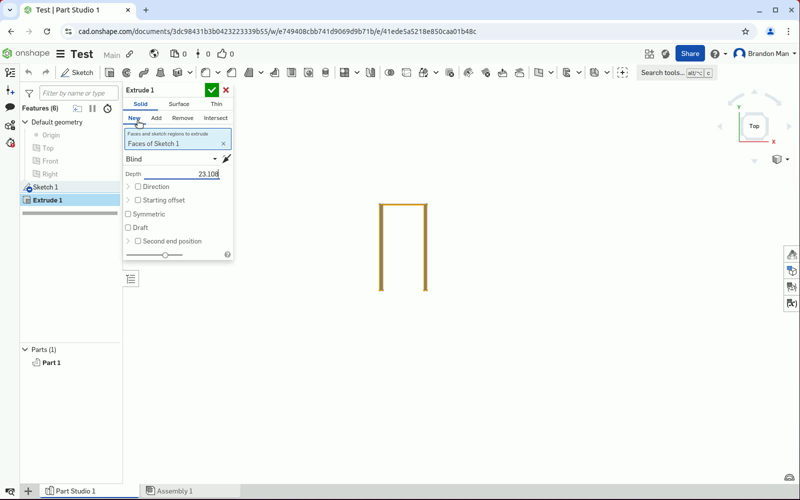
key(enter)
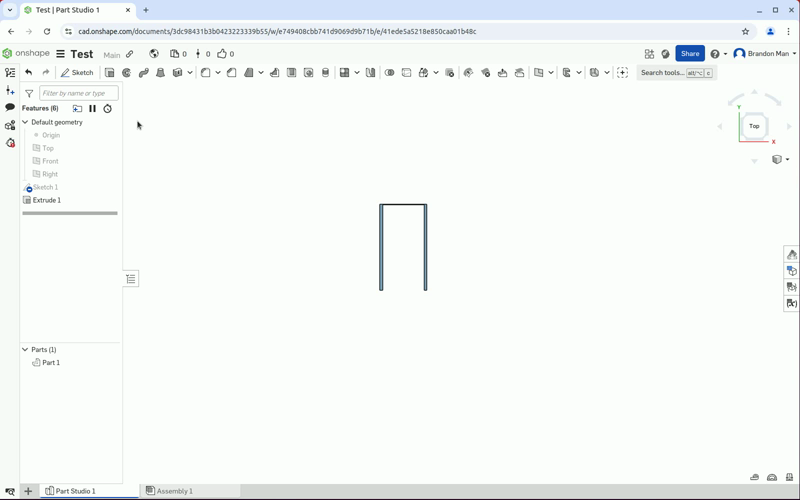
key(shift+h)
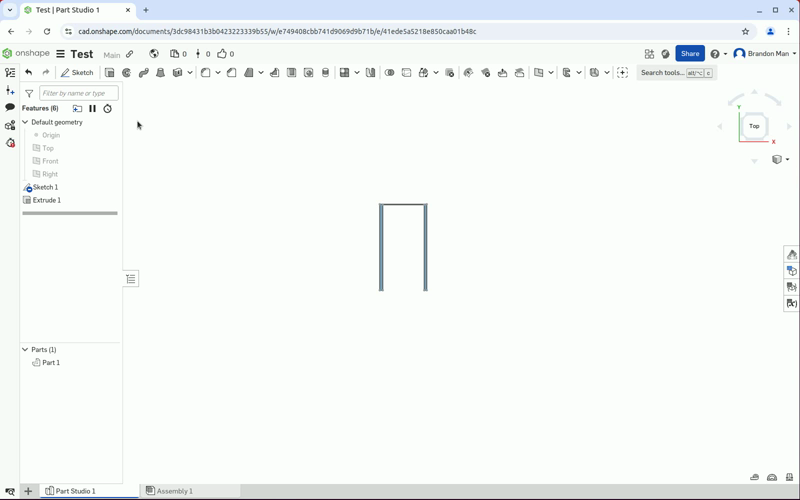
key(shift+h)
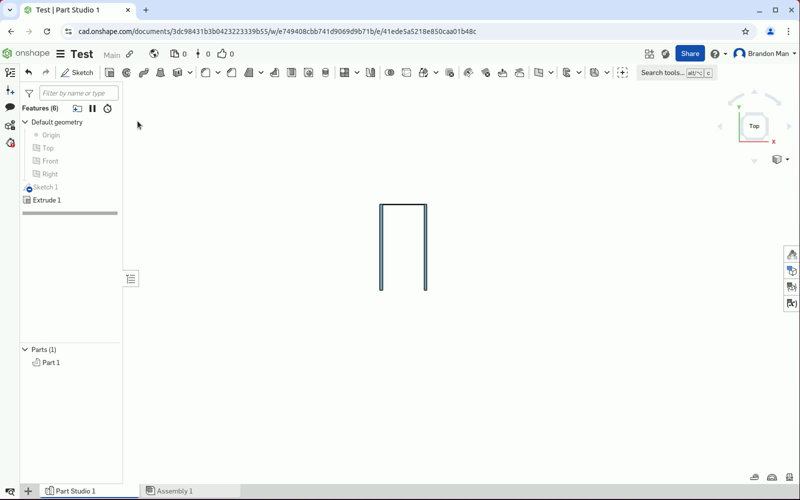
mouse_move(73, 189)
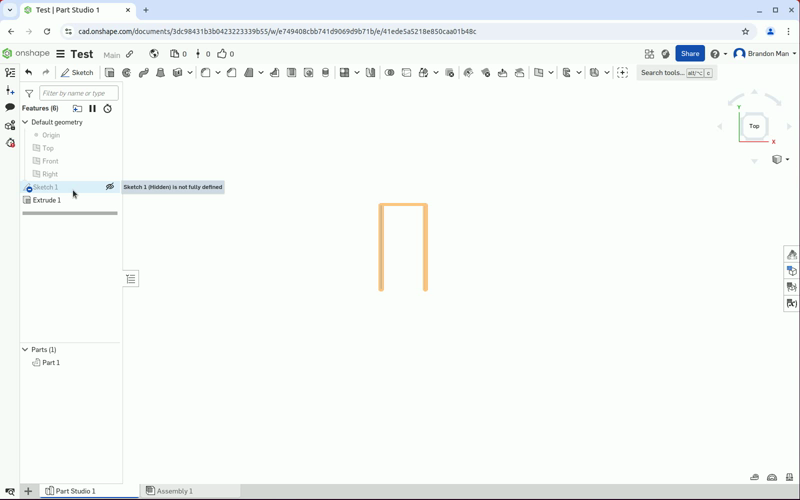
click(73, 189)
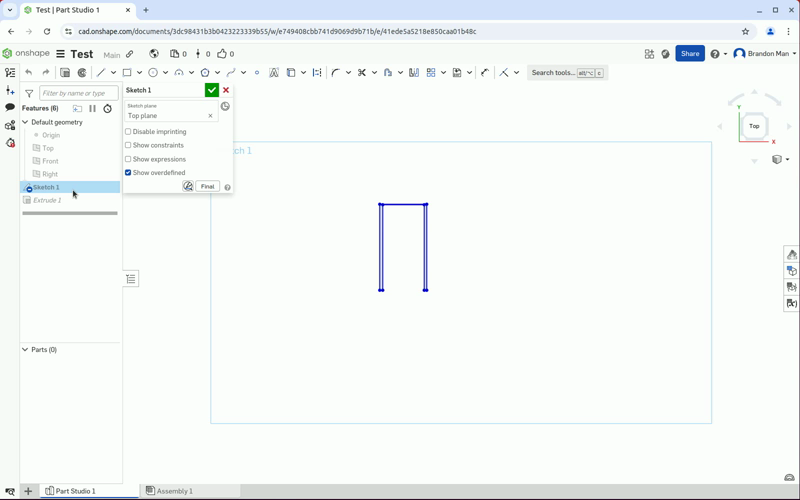
mouse_move(229, 92)
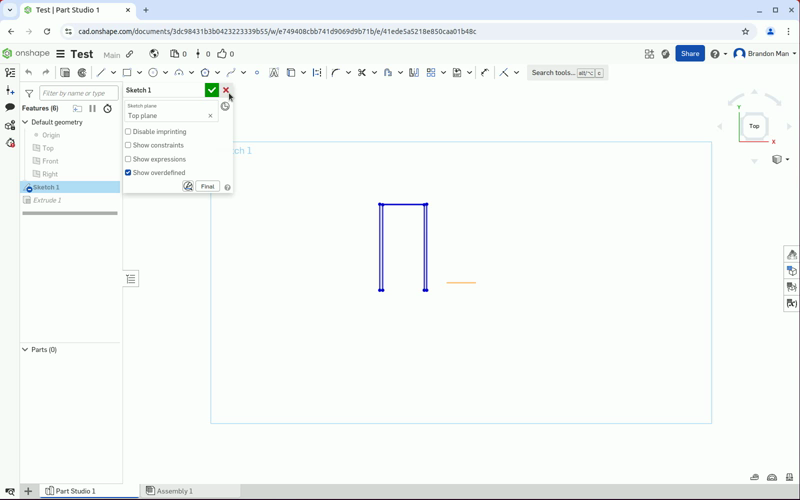
click(229, 92)
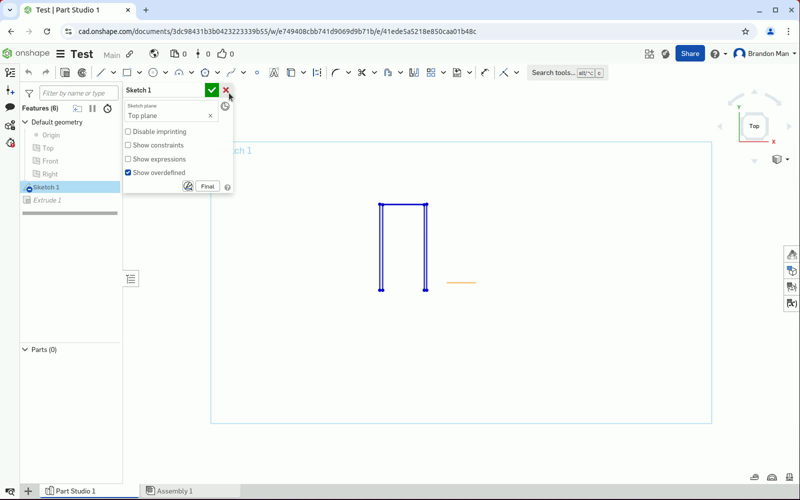
key(shift+s)
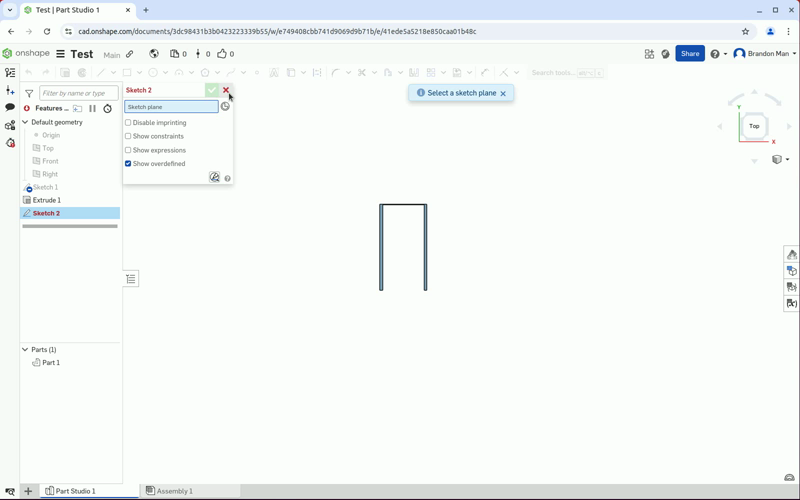
mouse_move(73, 150)
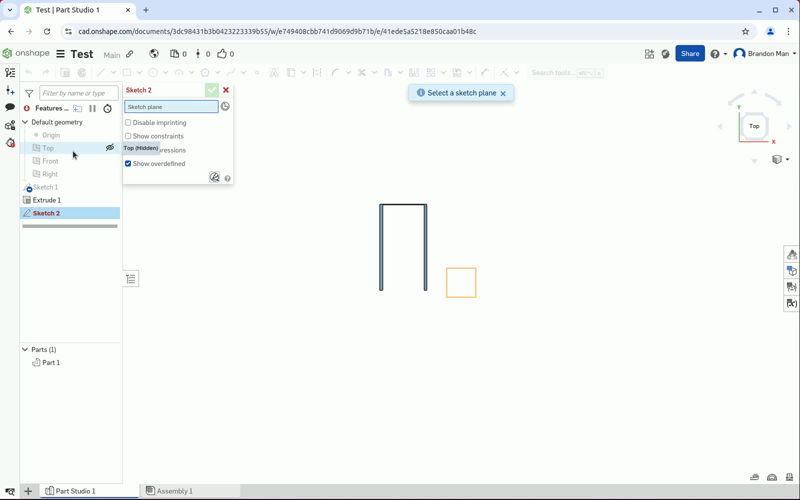
click(73, 150)
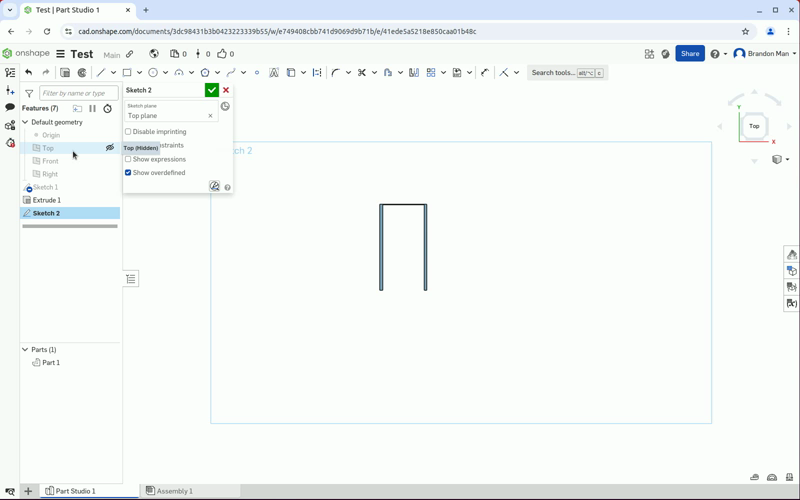
mouse_move(73, 352)
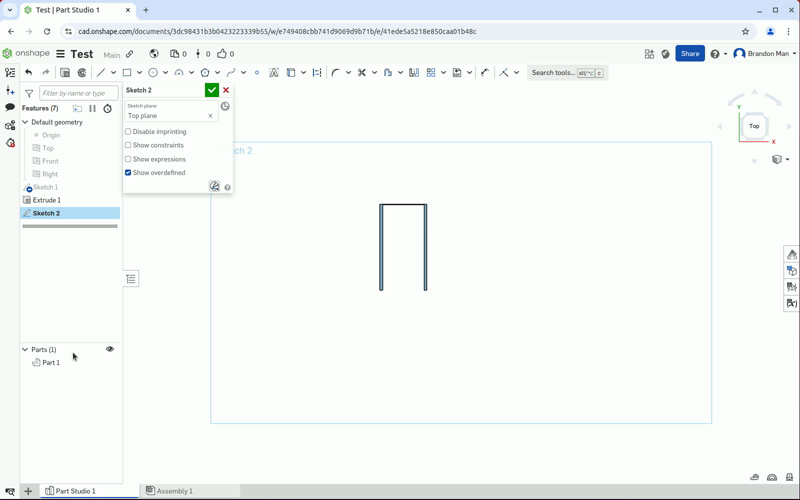
key(y)
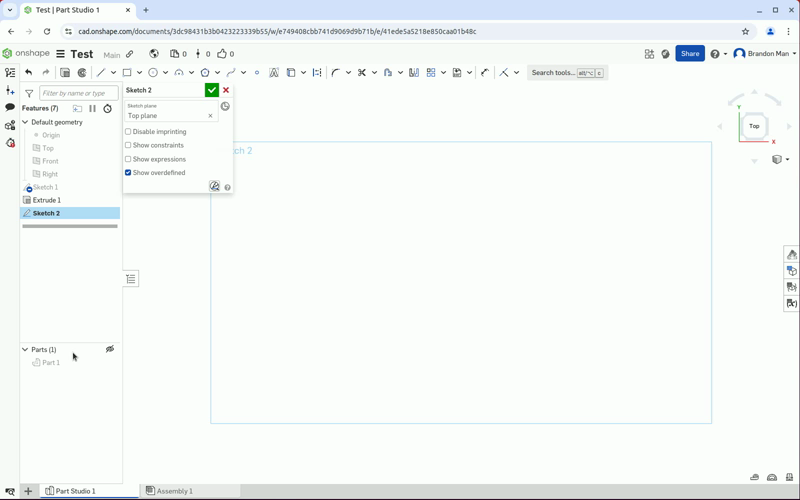
key(l)
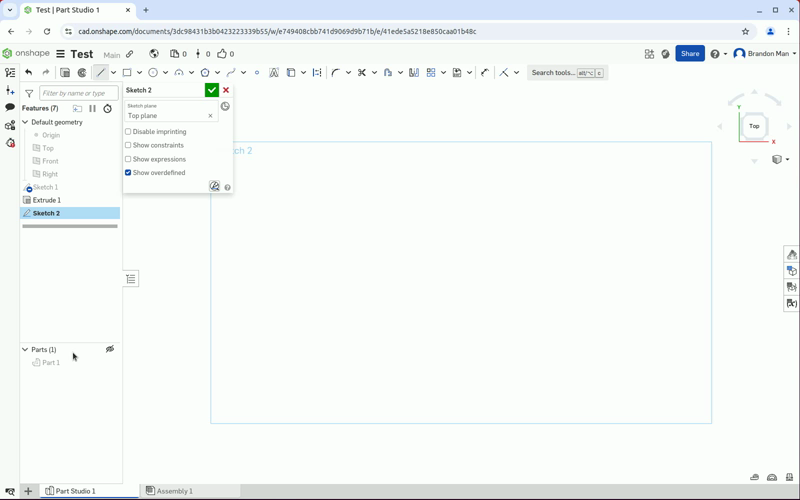
key_down(shift)
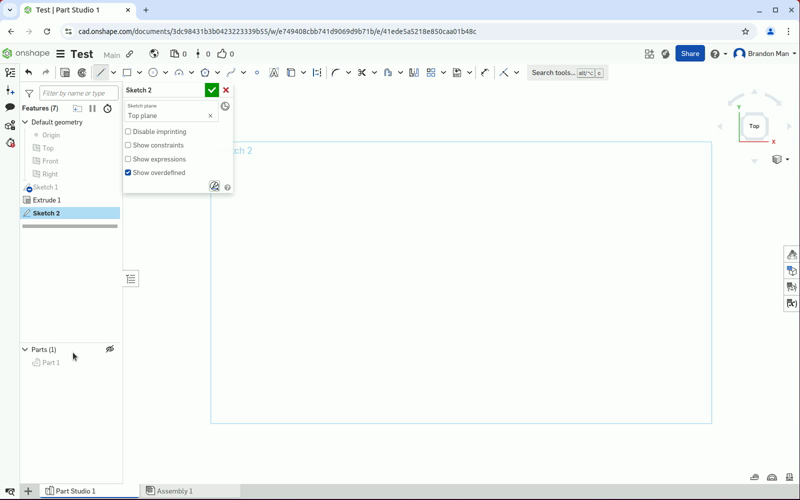
mouse_move(379, 290)
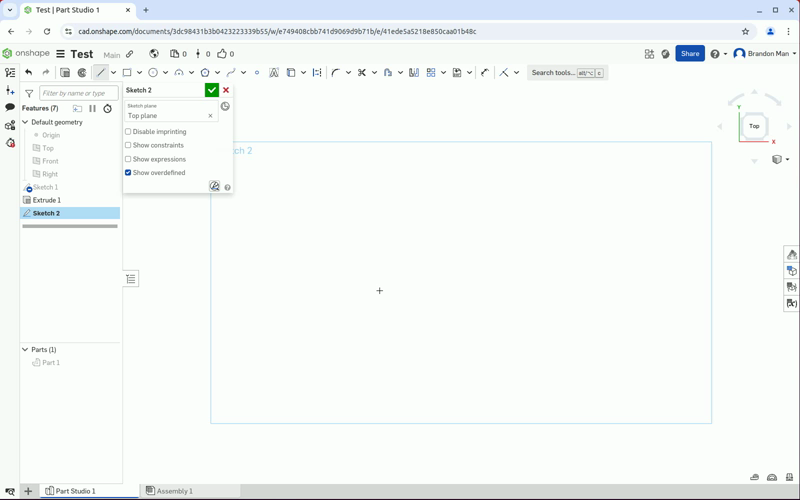
click(379, 290)
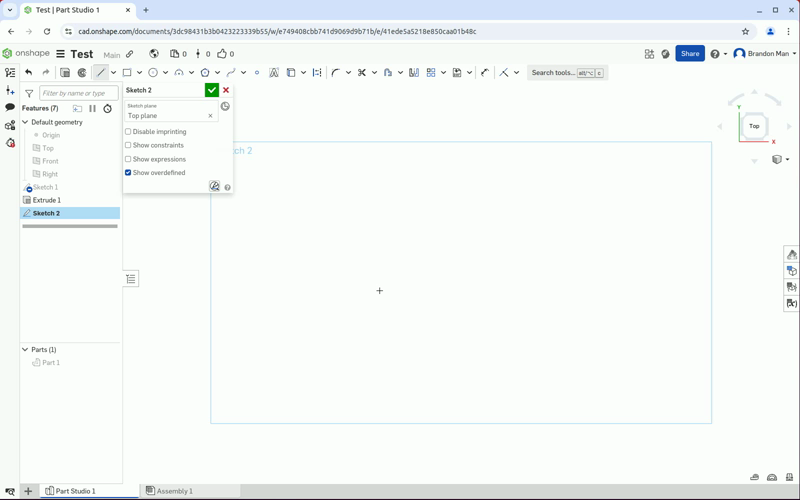
key_up(shift)
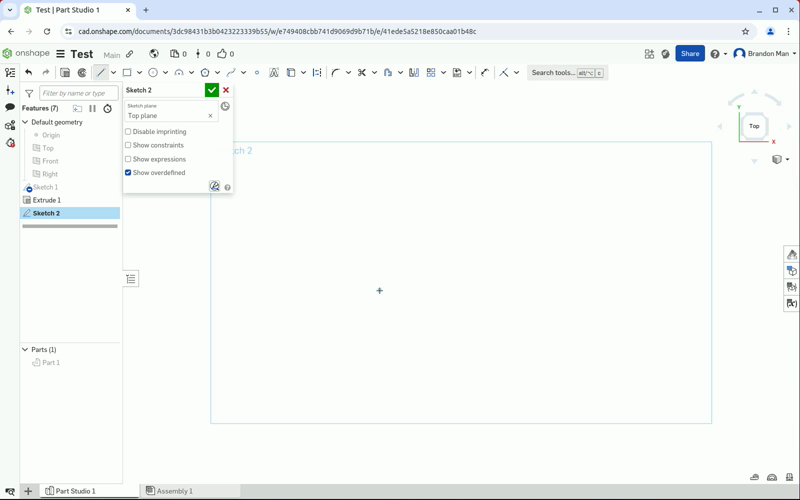
key_down(shift)
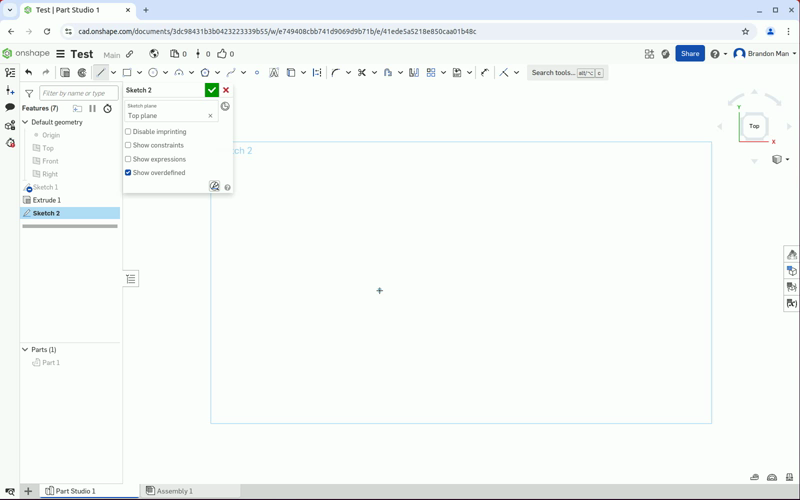
mouse_move(409, 290)
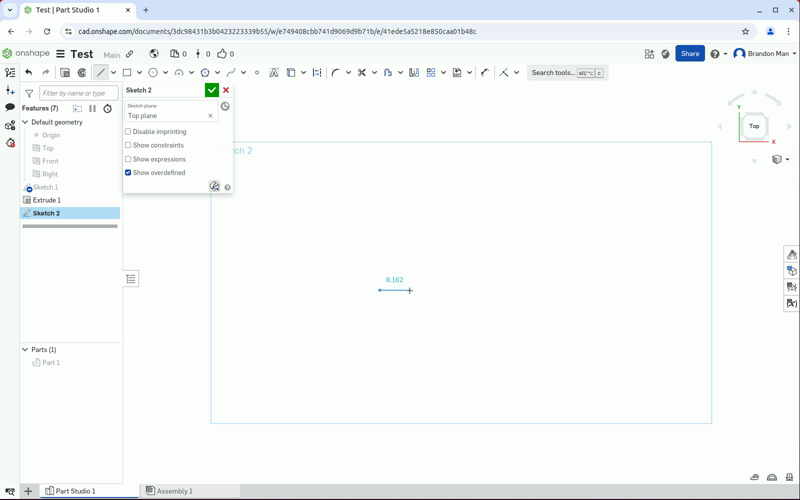
mouse_move(426, 290)
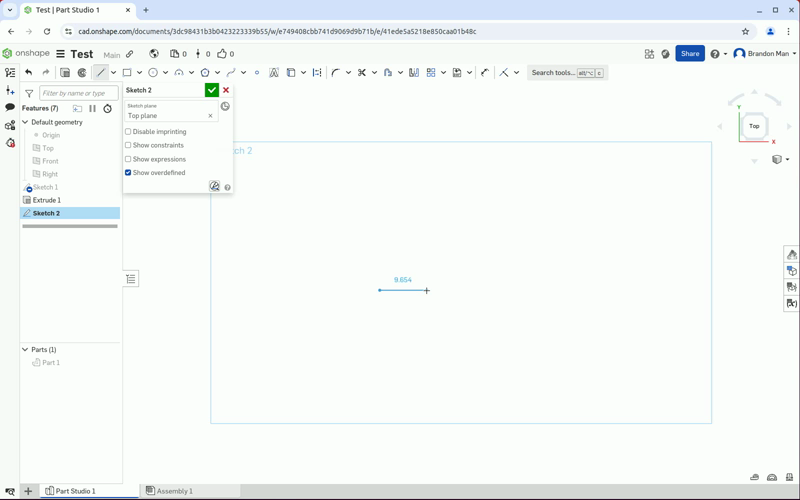
click(426, 290)
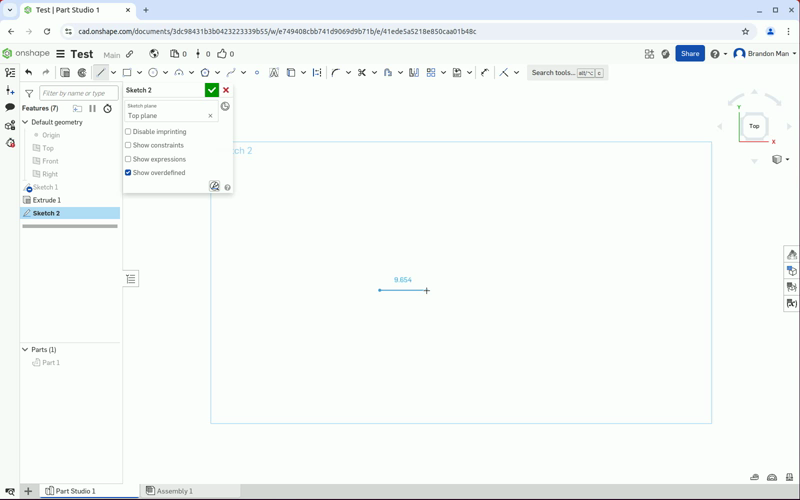
key_up(shift)
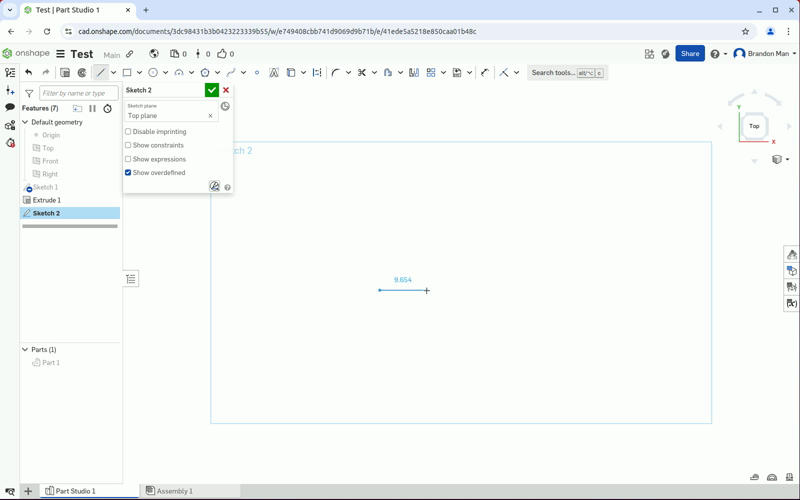
key_down(shift)
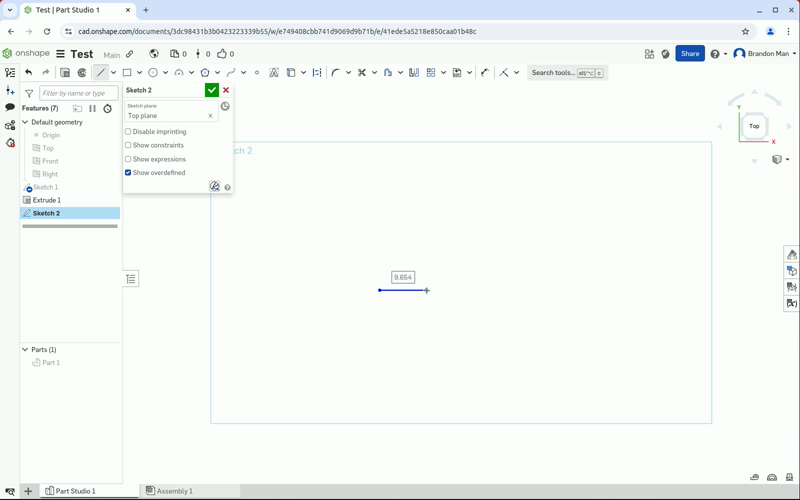
mouse_move(426, 204)
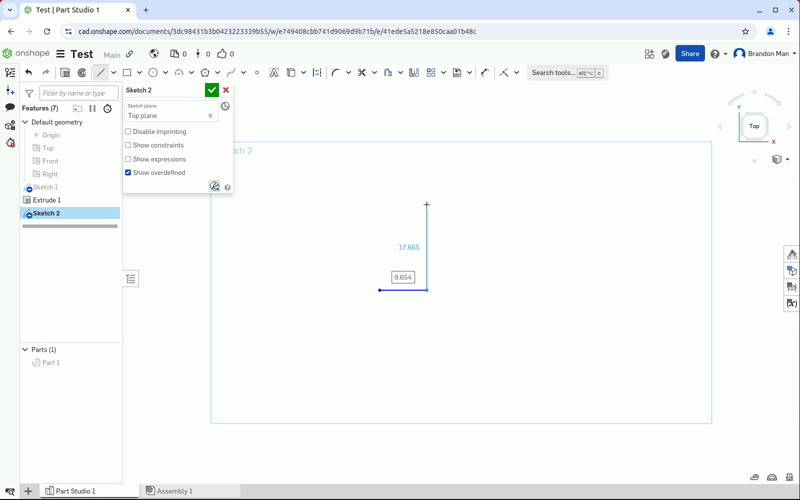
click(426, 204)
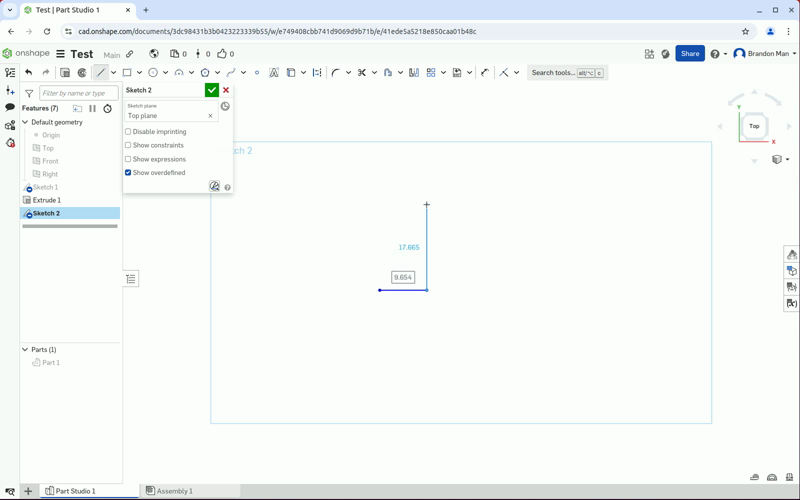
key_up(shift)
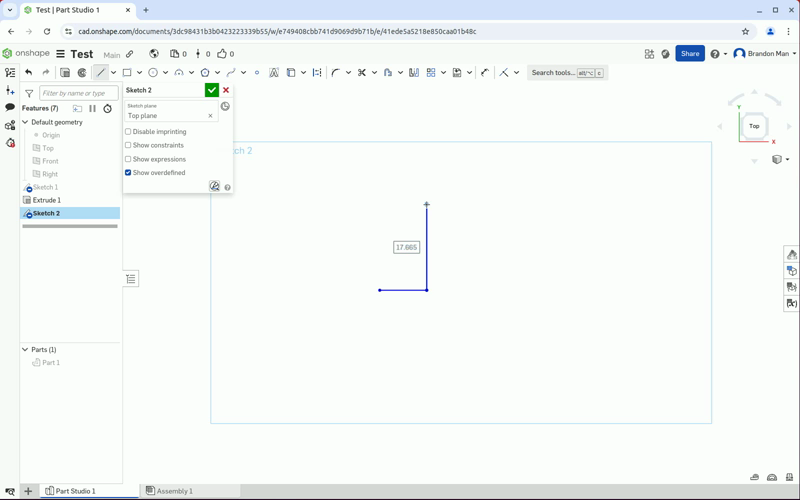
key_down(shift)
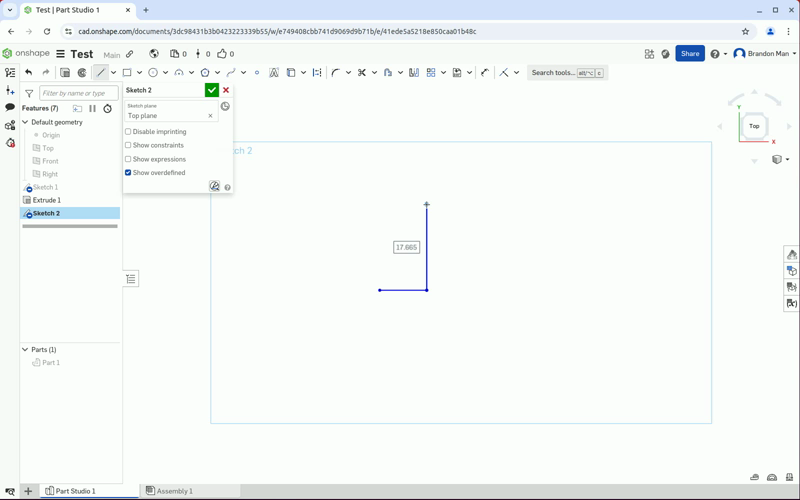
mouse_move(456, 204)
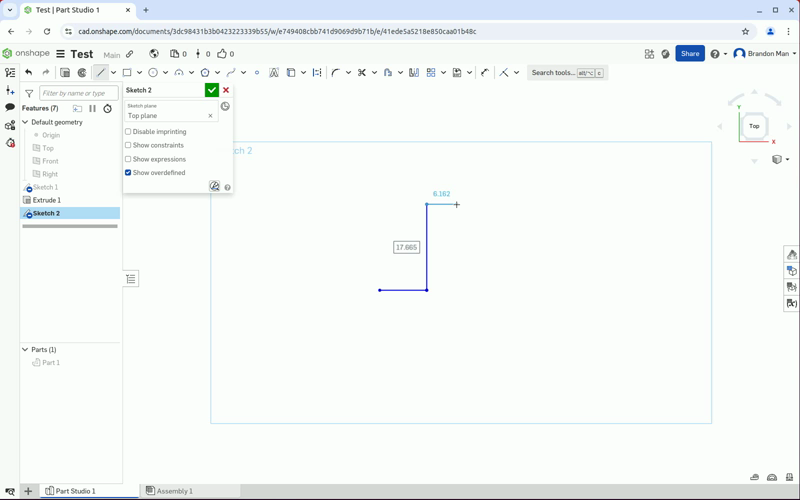
mouse_move(379, 204)
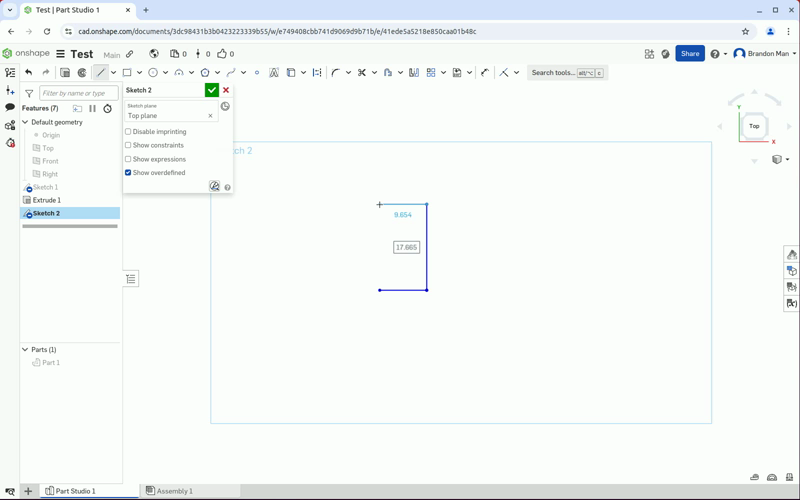
click(379, 204)
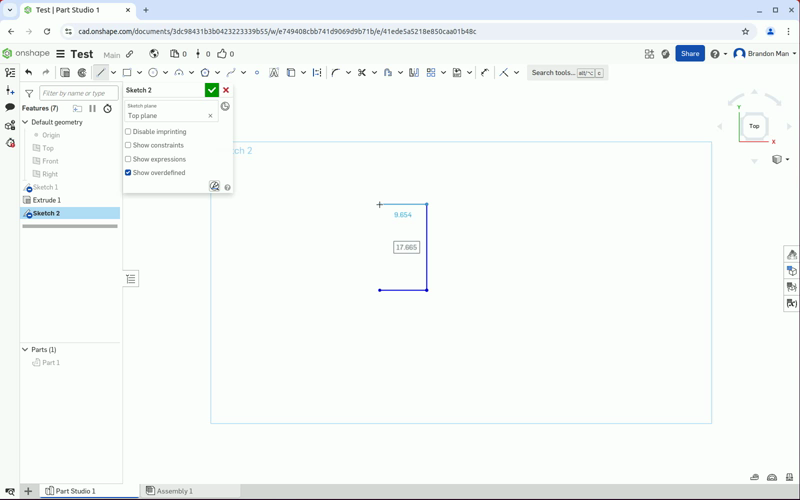
key_up(shift)
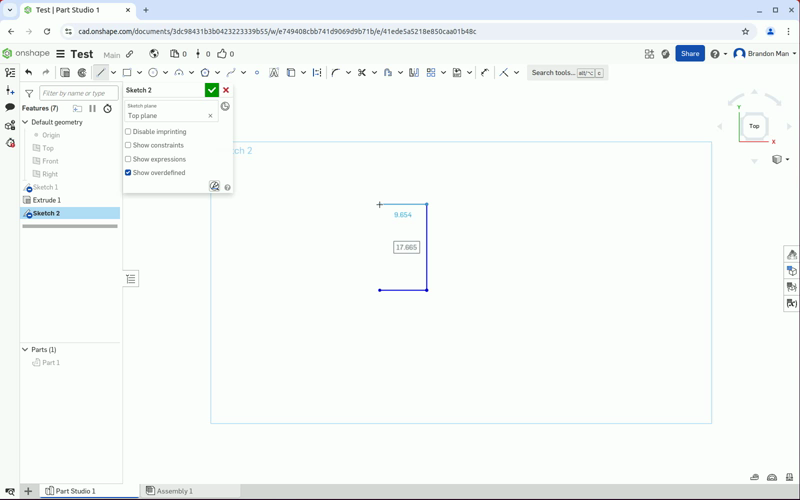
key_down(shift)
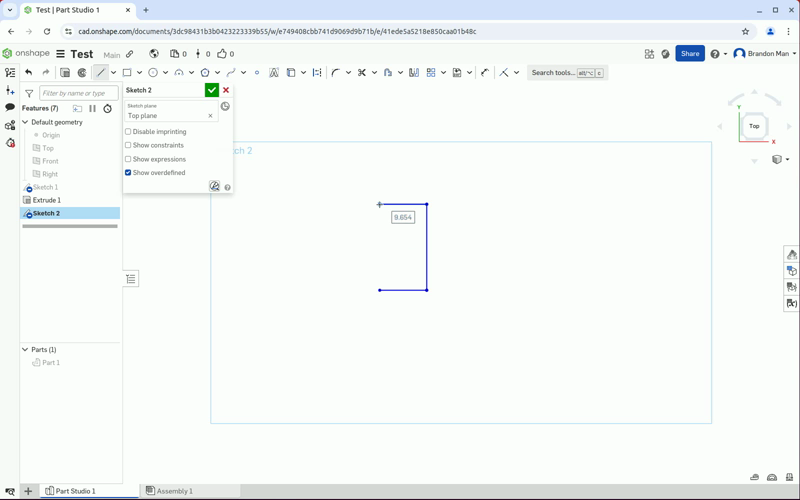
mouse_move(379, 290)
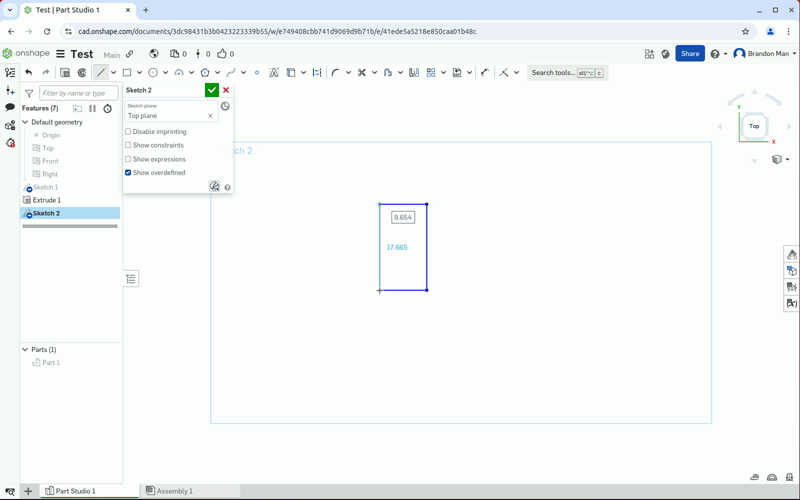
key_up(shift)
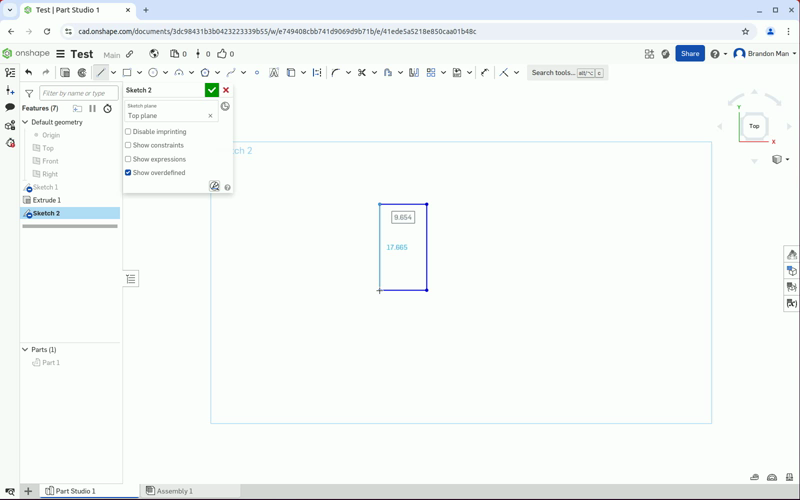
click(379, 290)
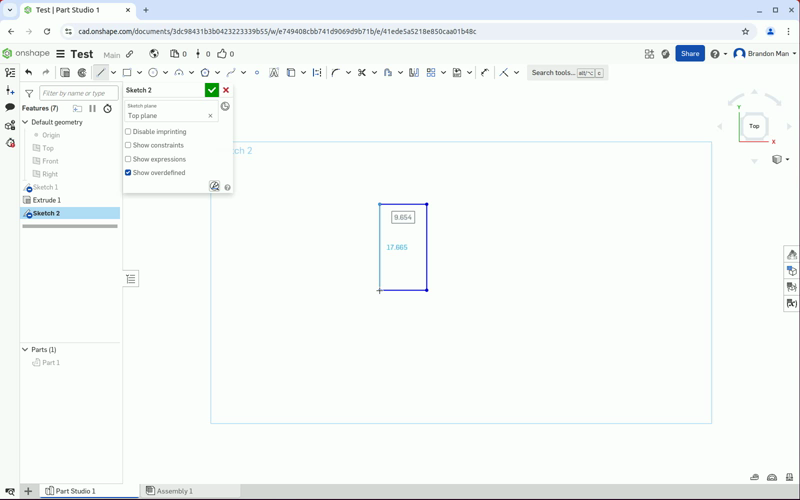
key(esc)
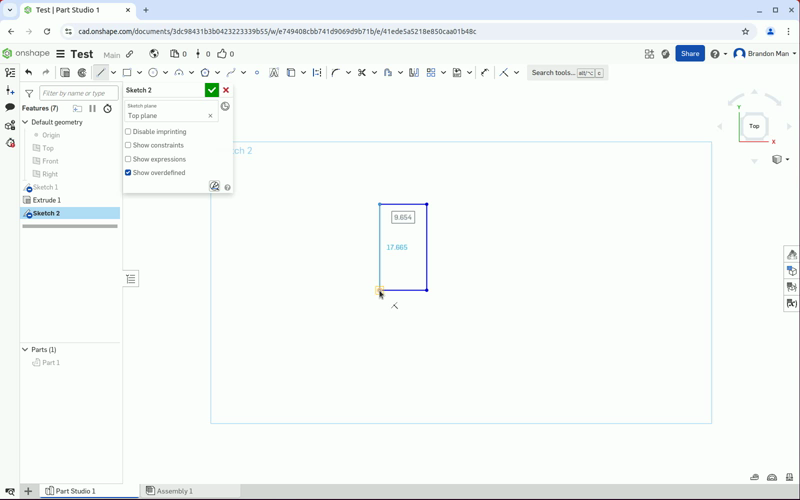
mouse_move(412, 223)
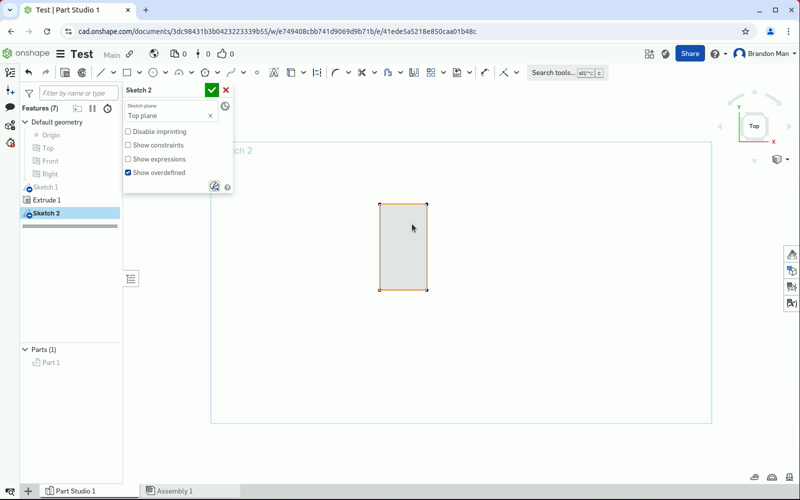
click(412, 223)
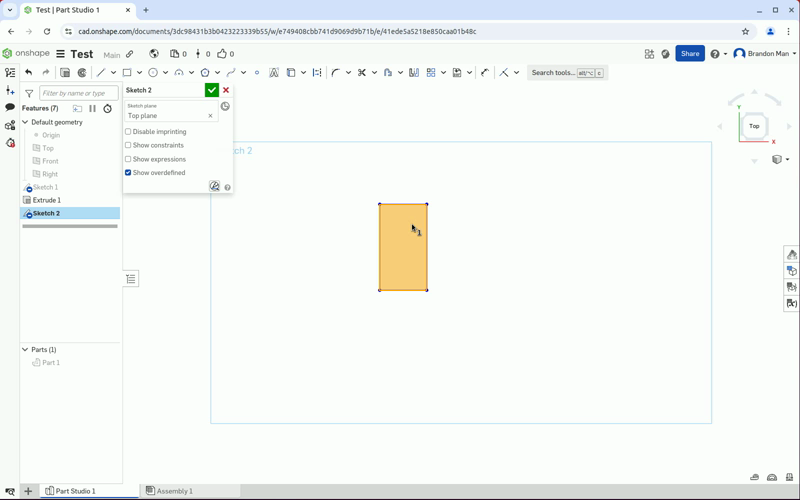
mouse_move(73, 352)
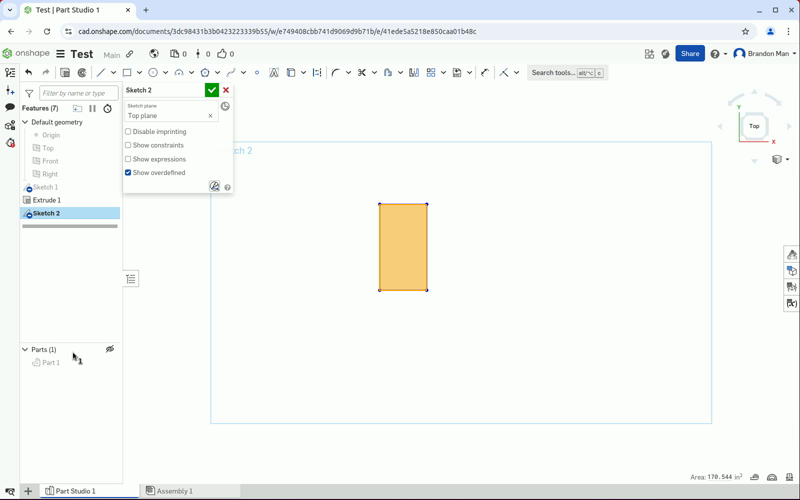
key(shift+y)
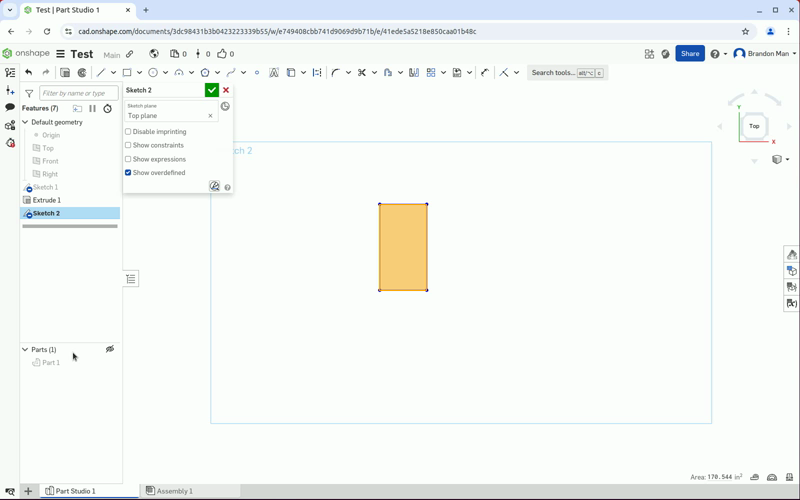
key(shift+e)
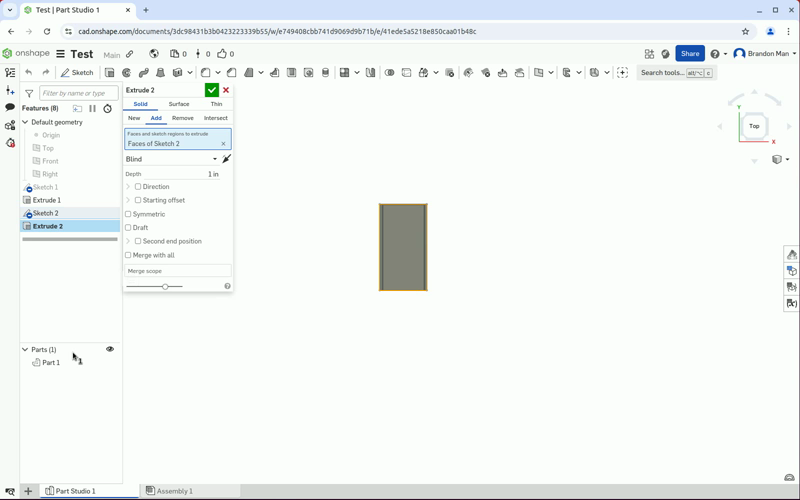
mouse_move(143, 106)
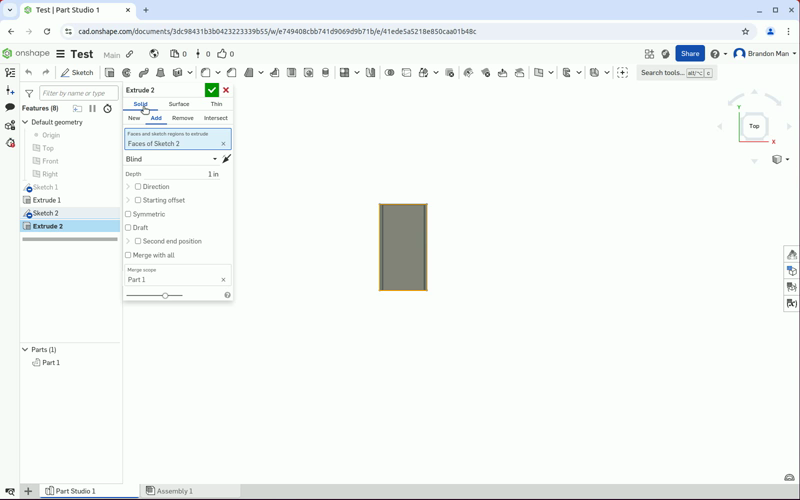
click(143, 106)
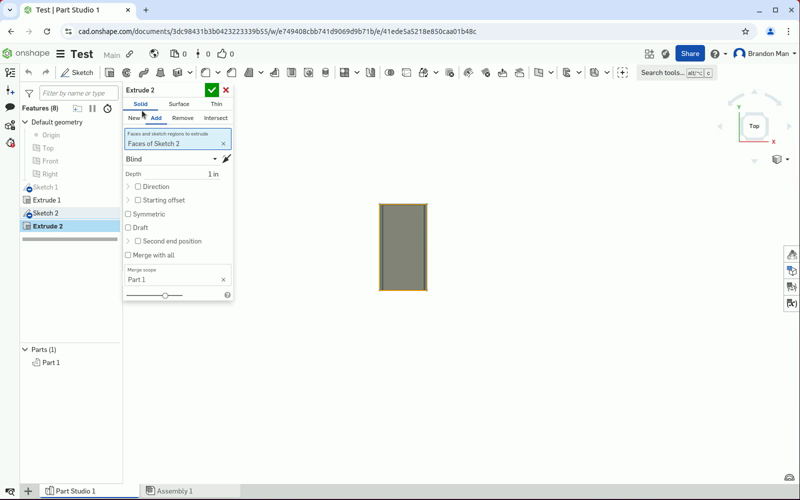
mouse_move(137, 120)
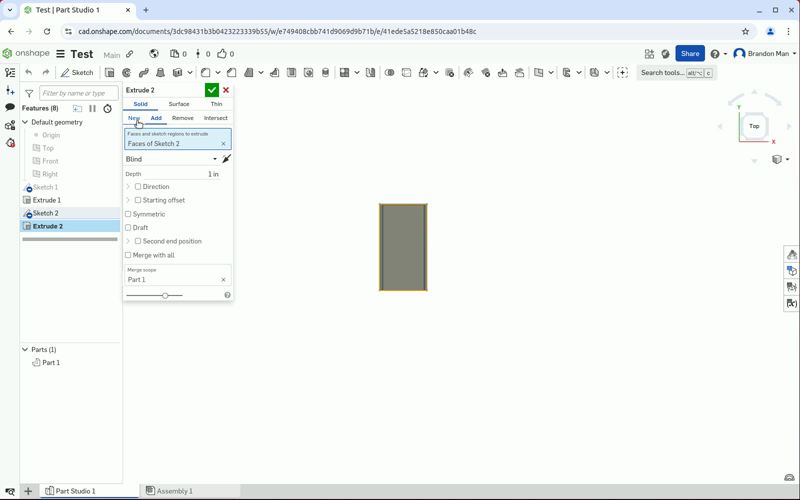
click(137, 120)
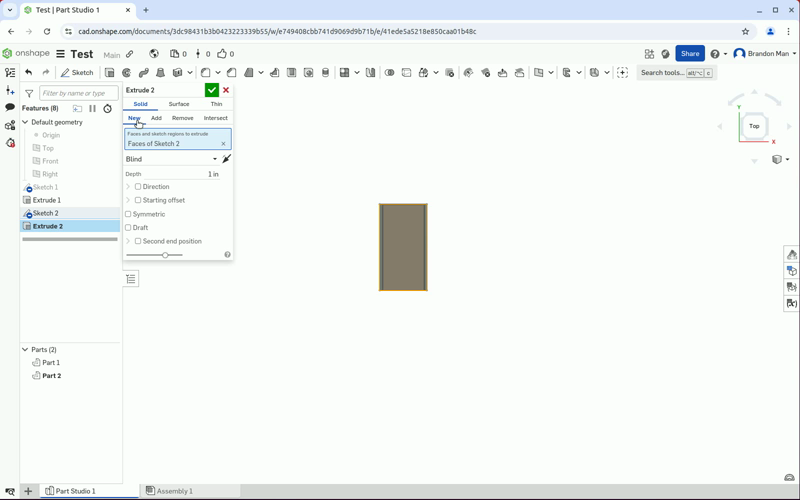
key(tab, 4)
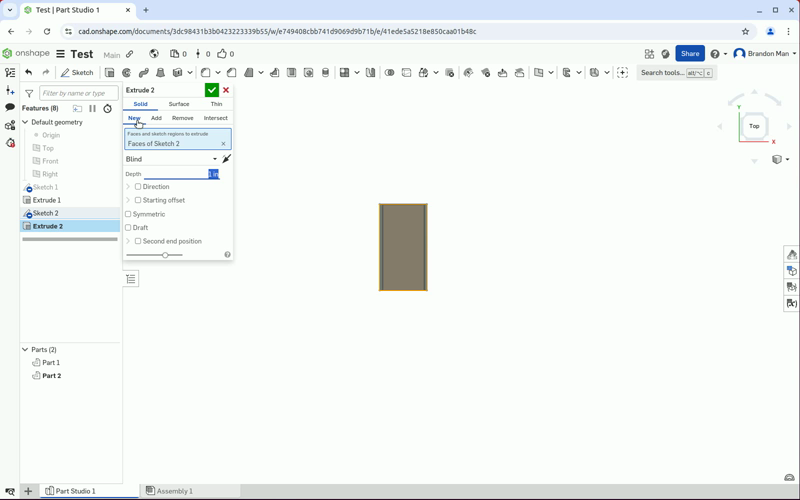
text(0.481)
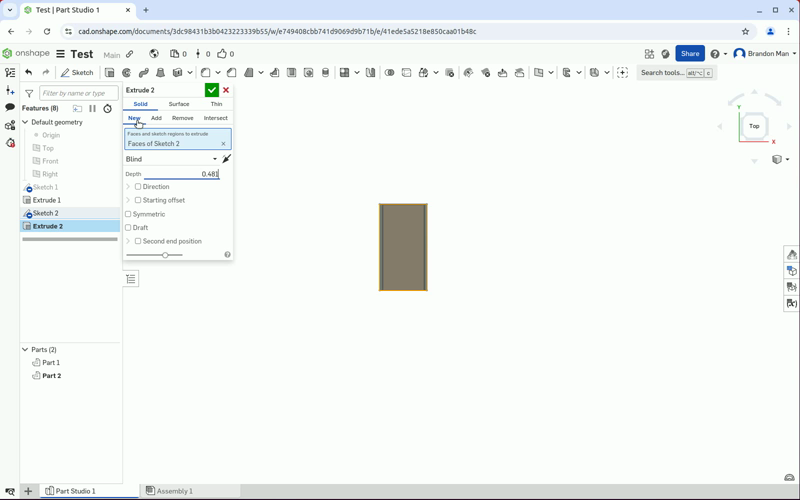
key(enter)
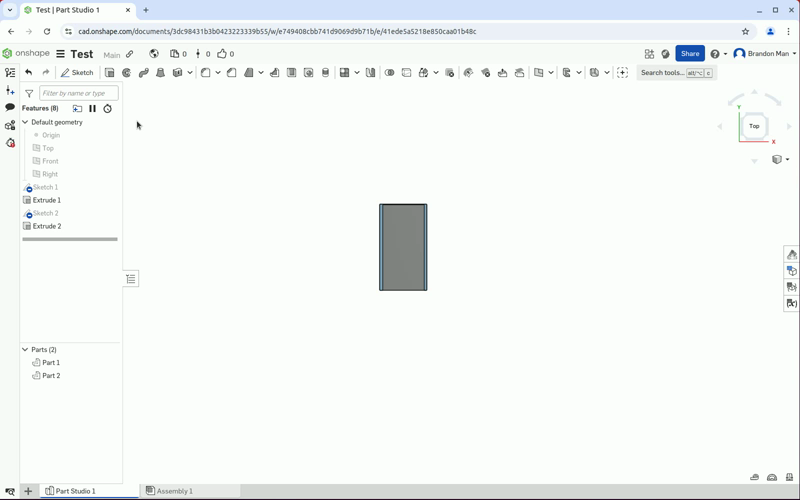
key(shift+h)
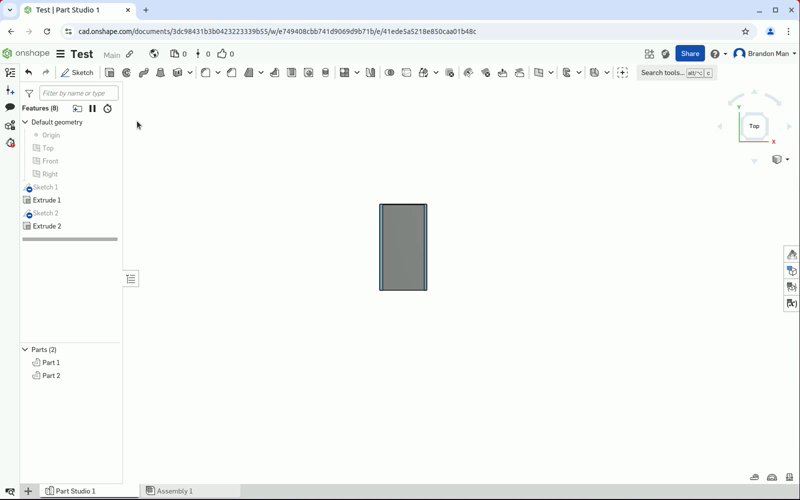
key(shift+h)
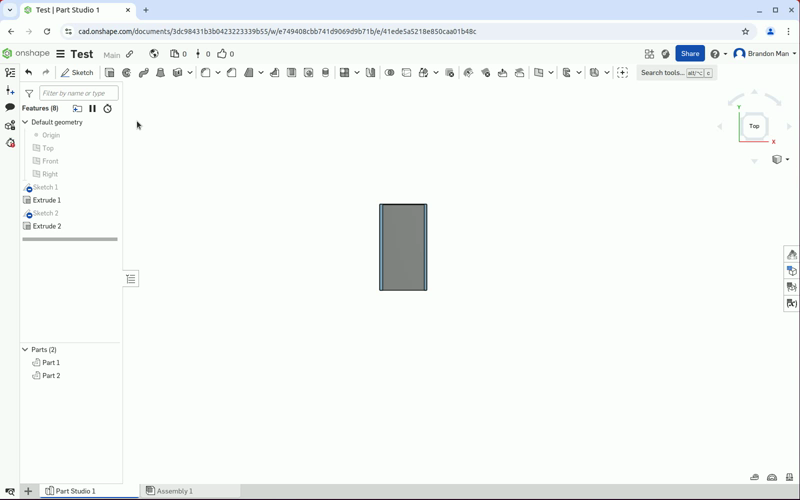
mouse_move(73, 189)
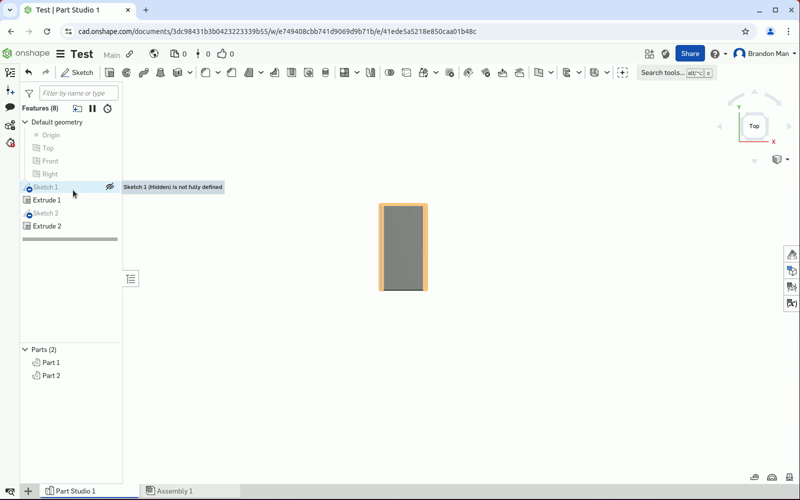
click(73, 189)
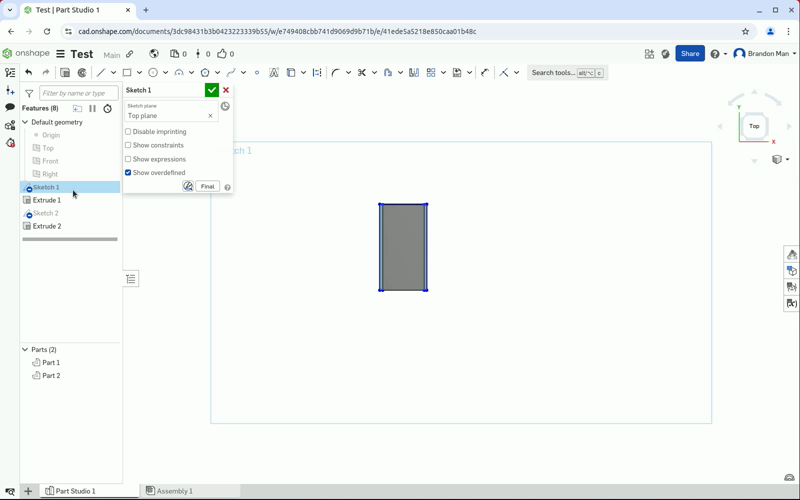
mouse_move(229, 92)
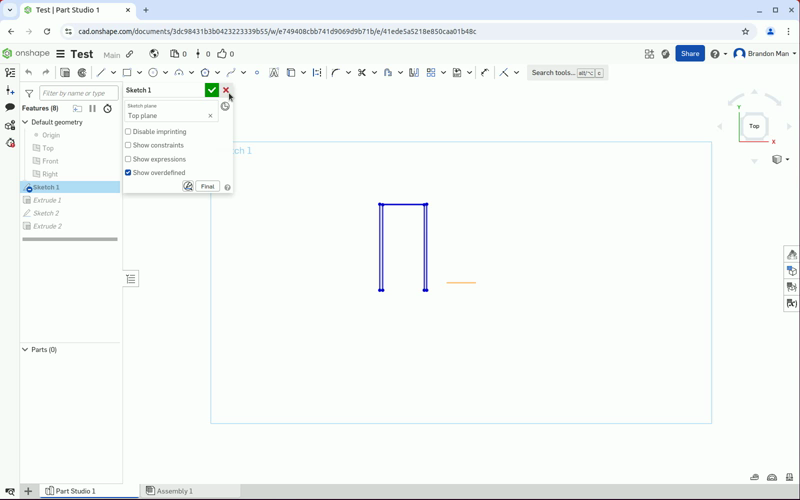
click(229, 92)
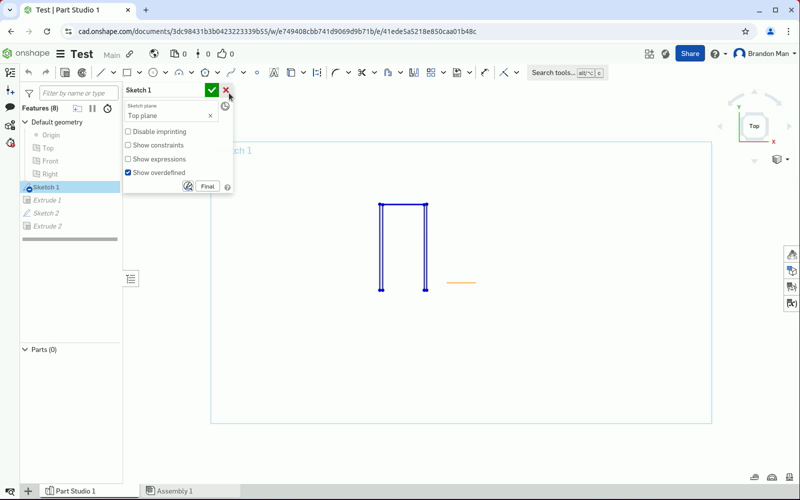
key(shift+s)
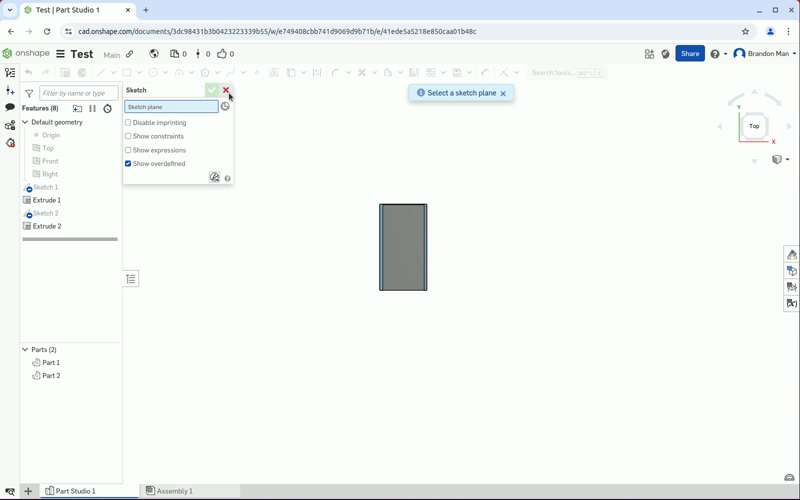
mouse_move(73, 150)
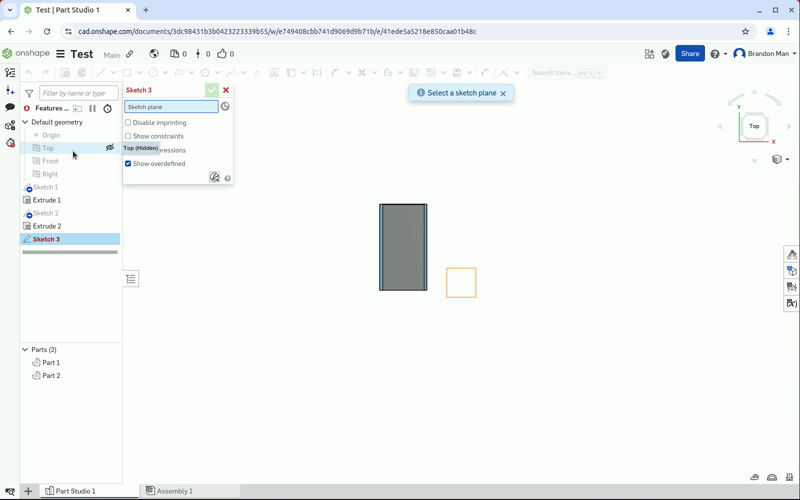
click(73, 150)
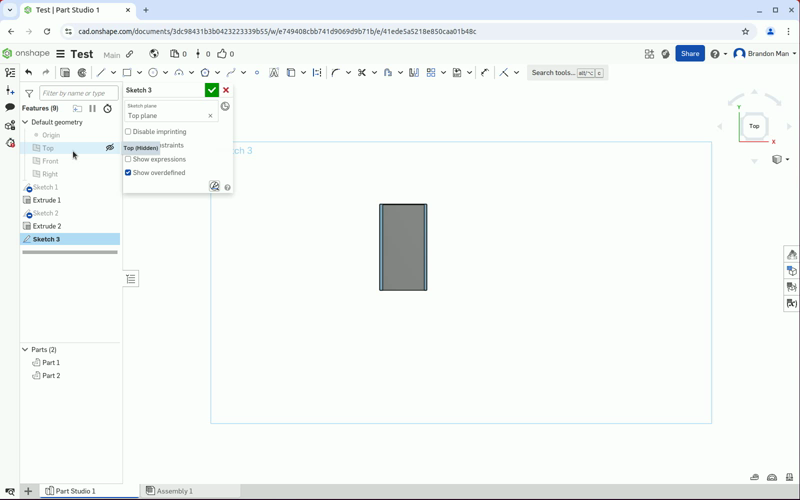
mouse_move(73, 352)
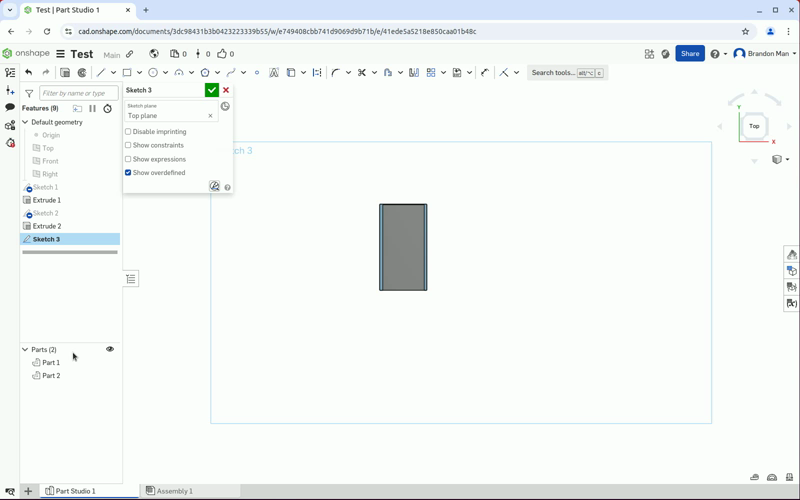
key(y)
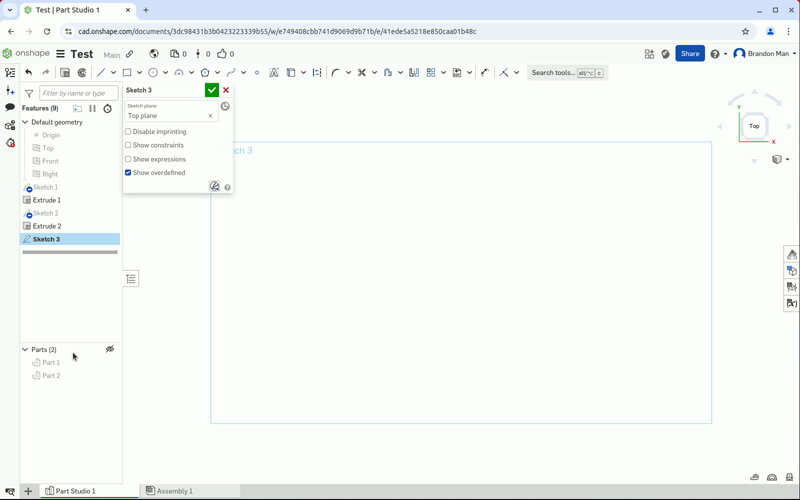
key(l)
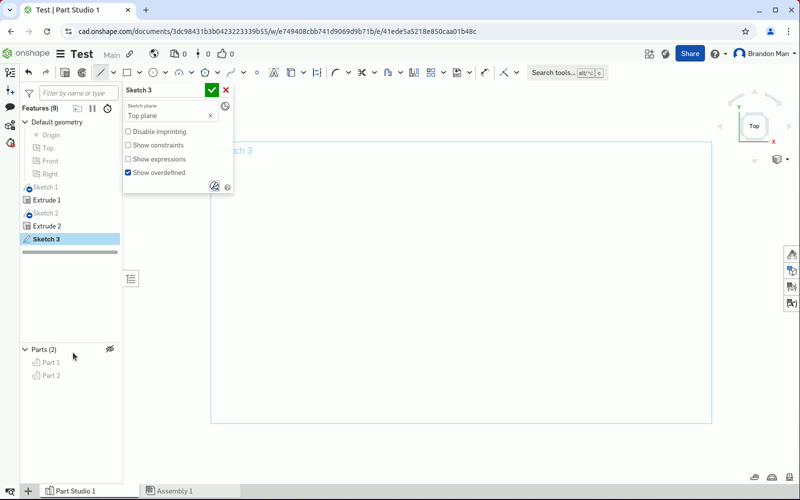
key_down(shift)
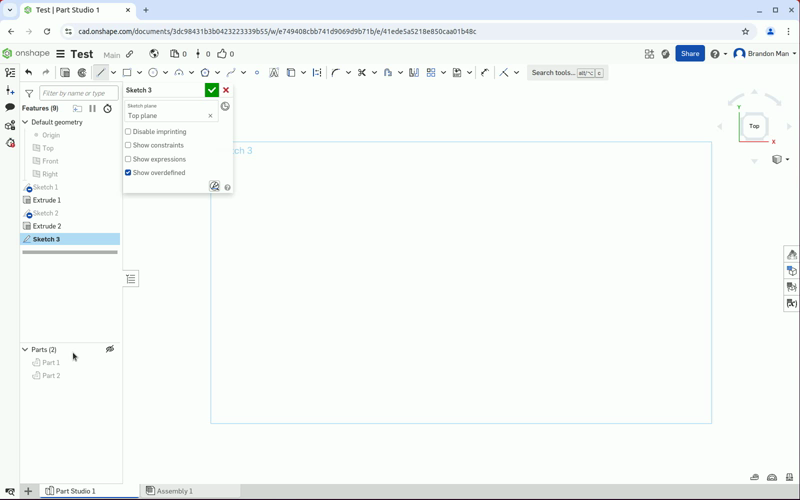
mouse_move(379, 290)
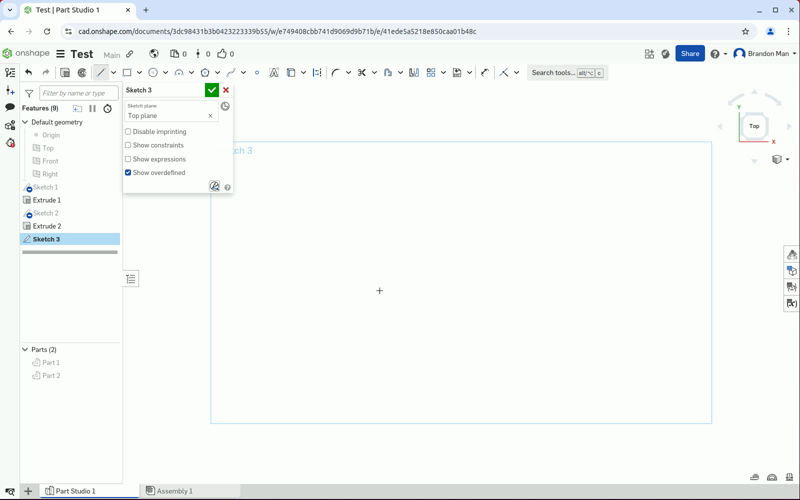
click(379, 290)
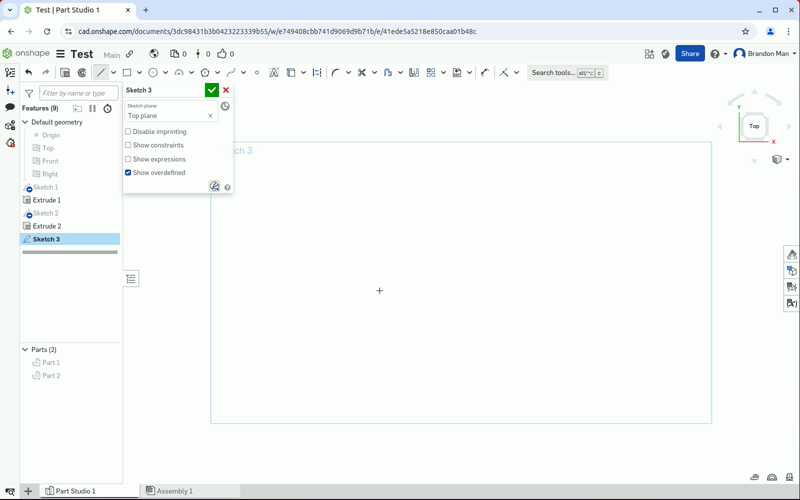
key_up(shift)
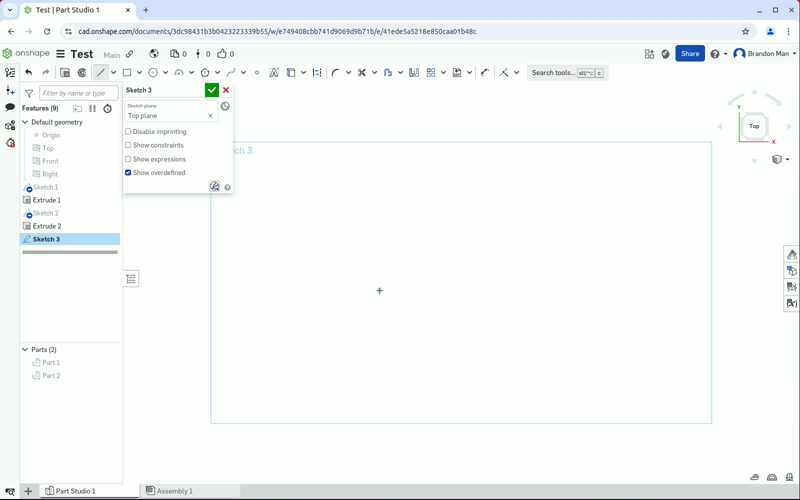
key_down(shift)
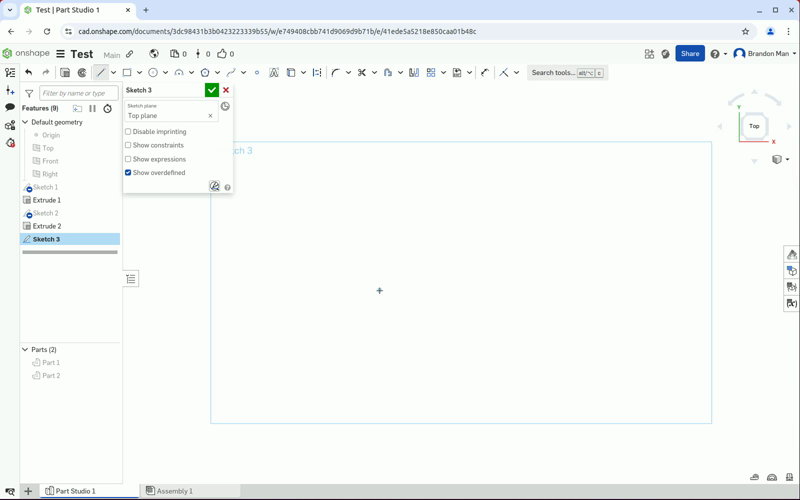
mouse_move(409, 290)
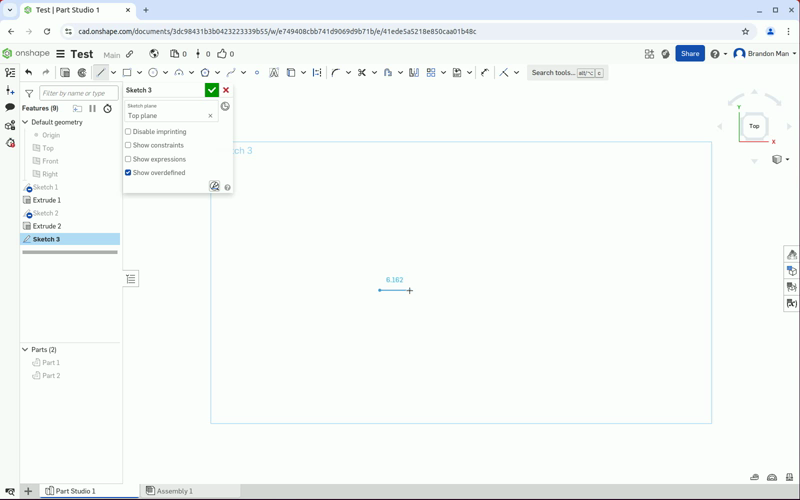
mouse_move(382, 290)
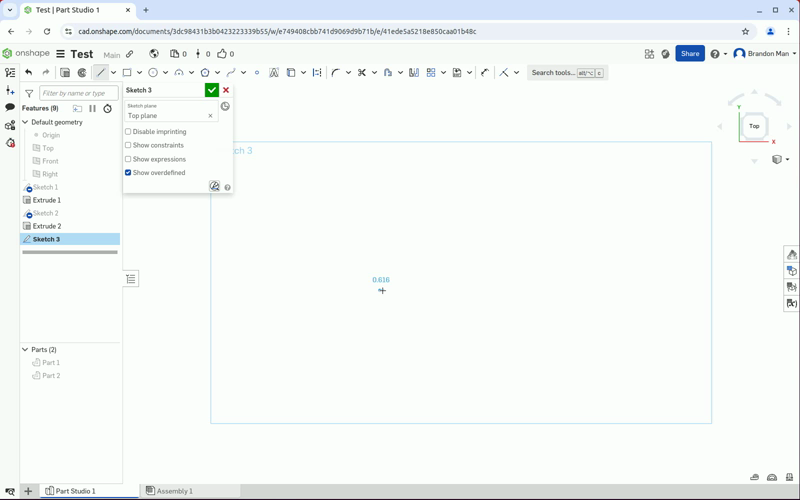
scroll(6)
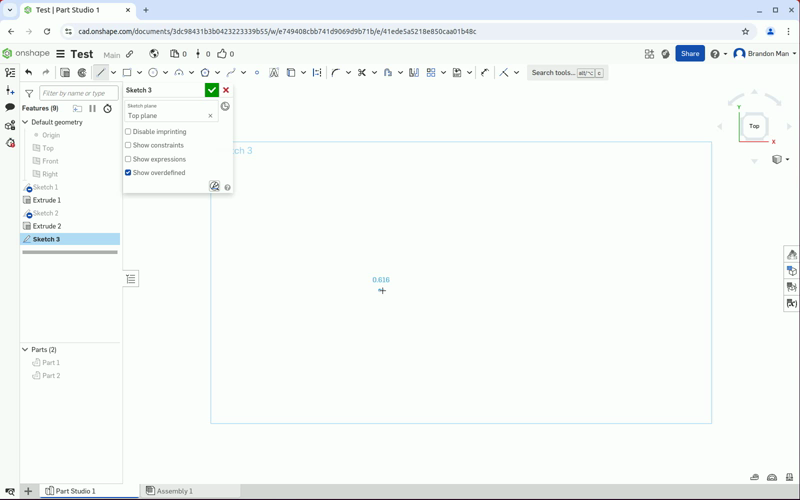
scroll(6)
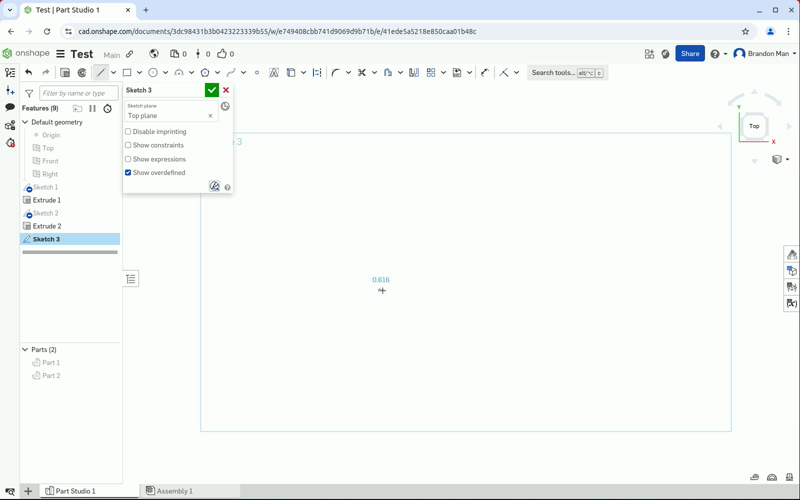
scroll(6)
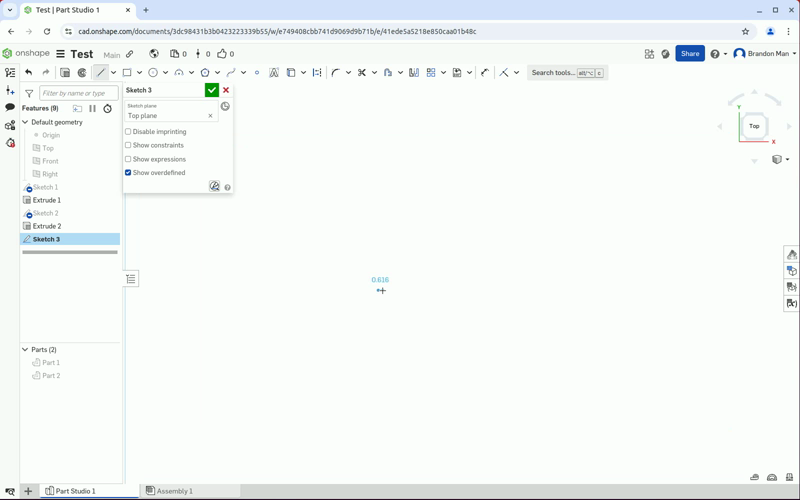
scroll(6)
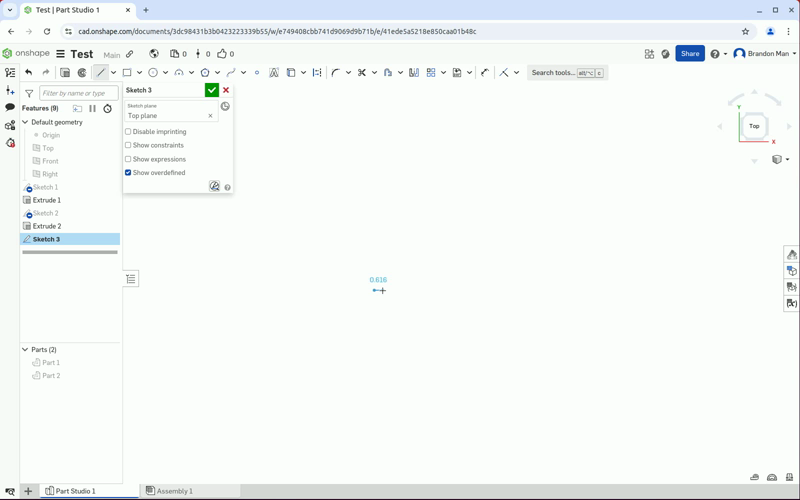
scroll(6)
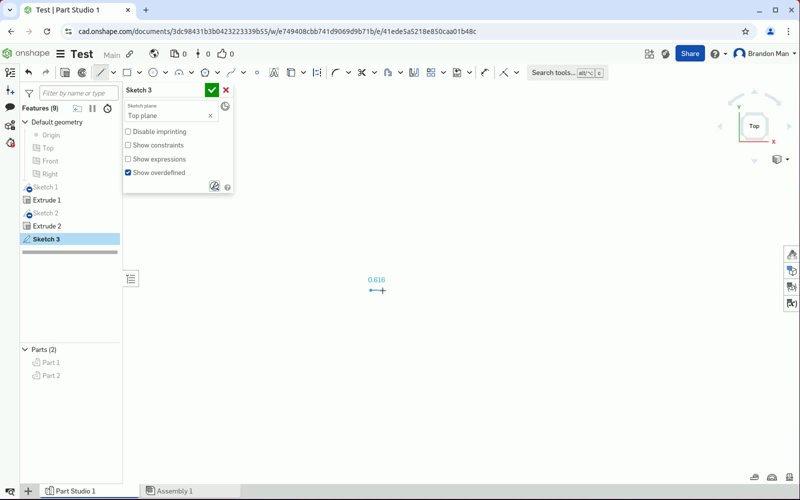
scroll(6)
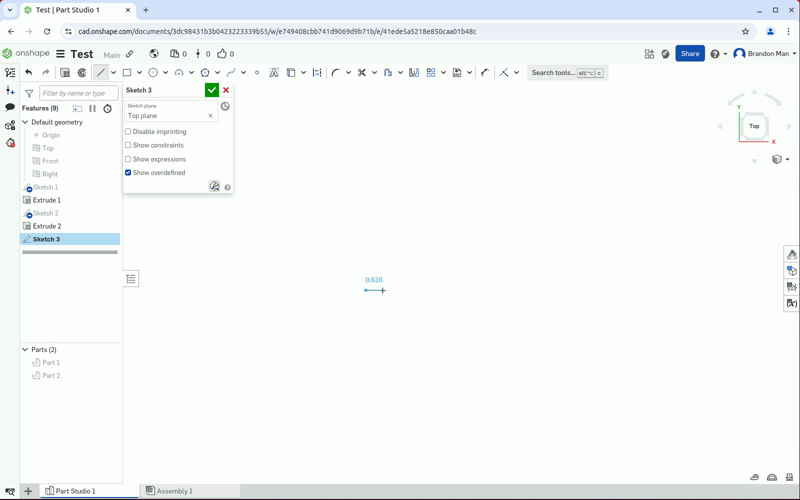
scroll(6)
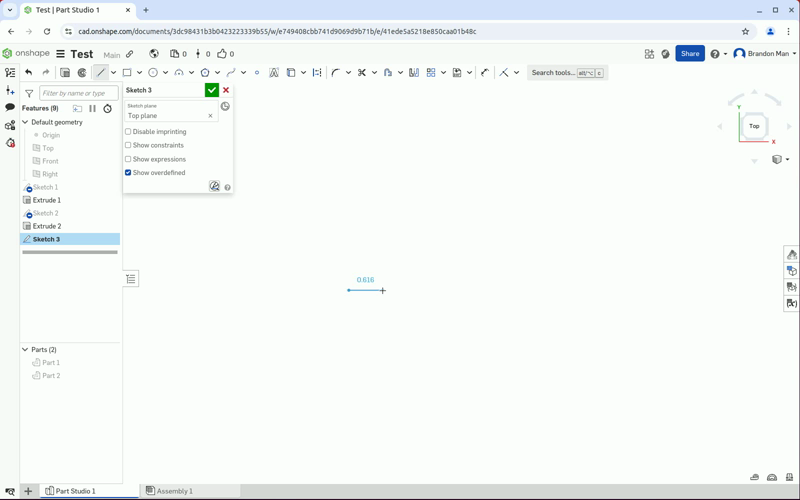
click(382, 290)
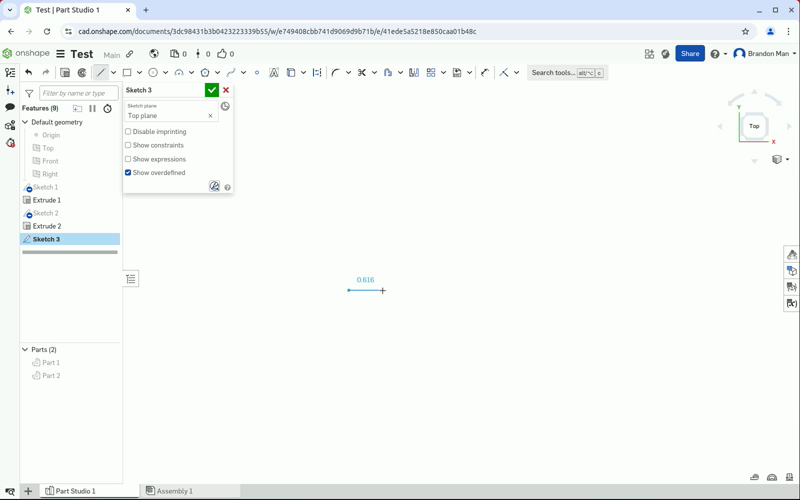
scroll(-6)
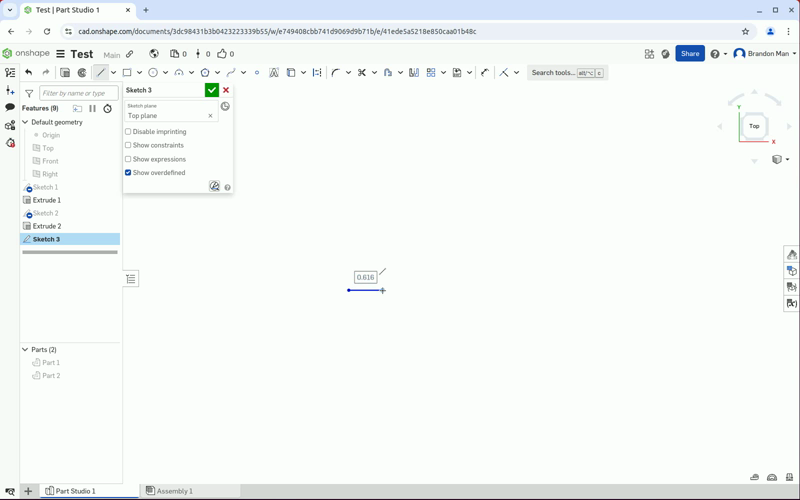
scroll(-6)
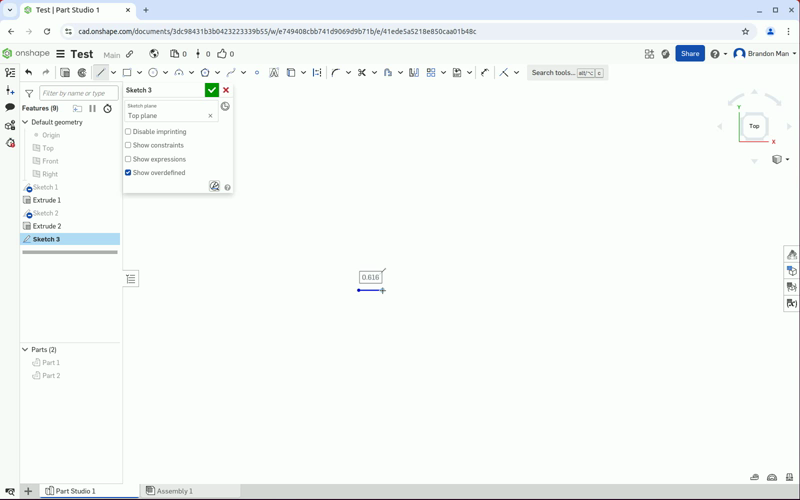
scroll(-6)
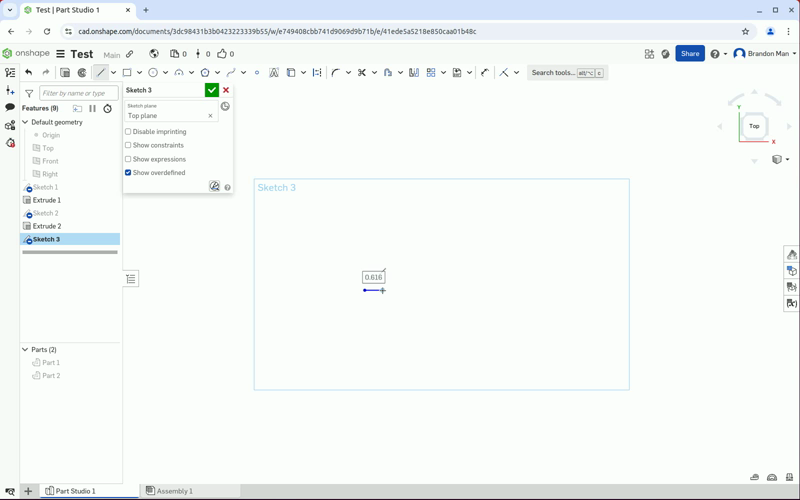
scroll(-6)
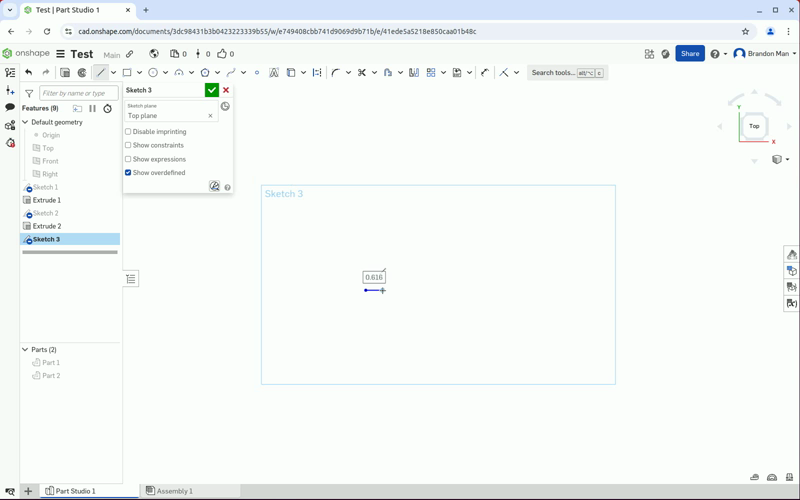
scroll(-6)
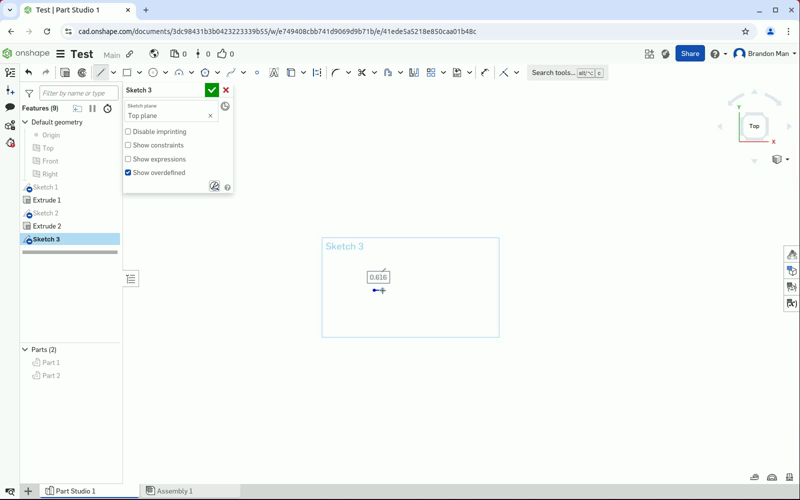
scroll(-6)
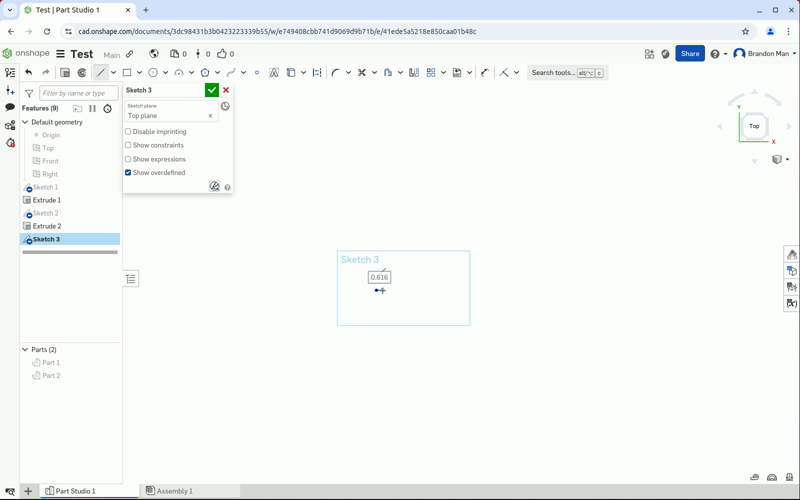
scroll(-6)
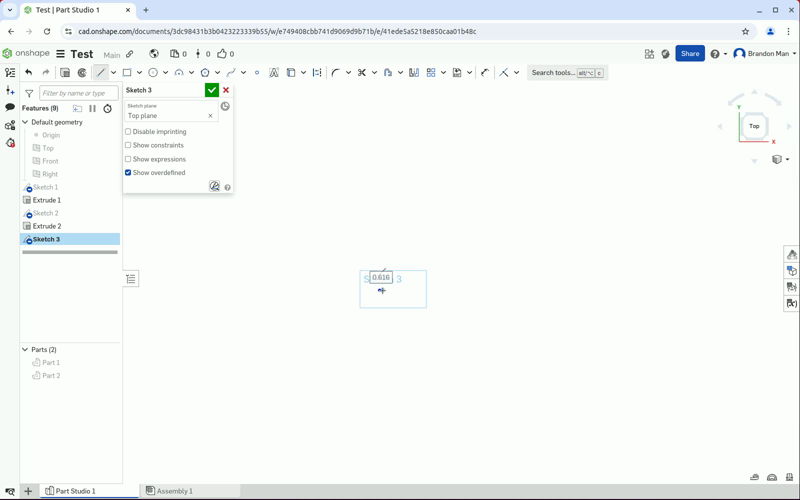
key_up(shift)
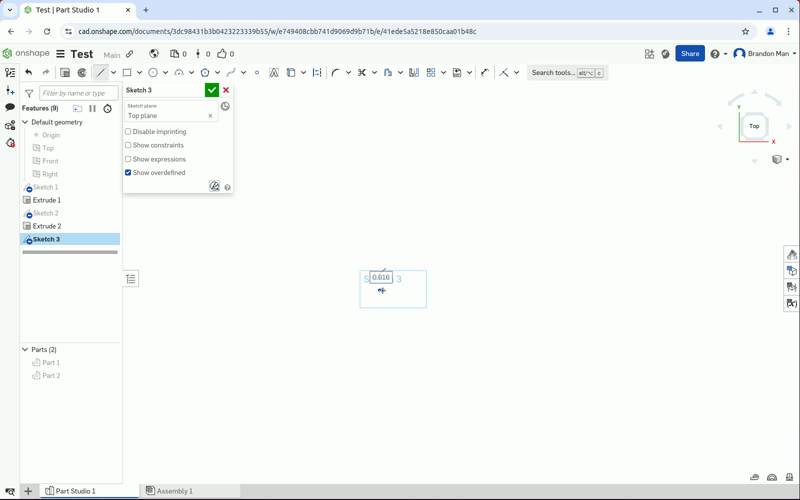
key_down(shift)
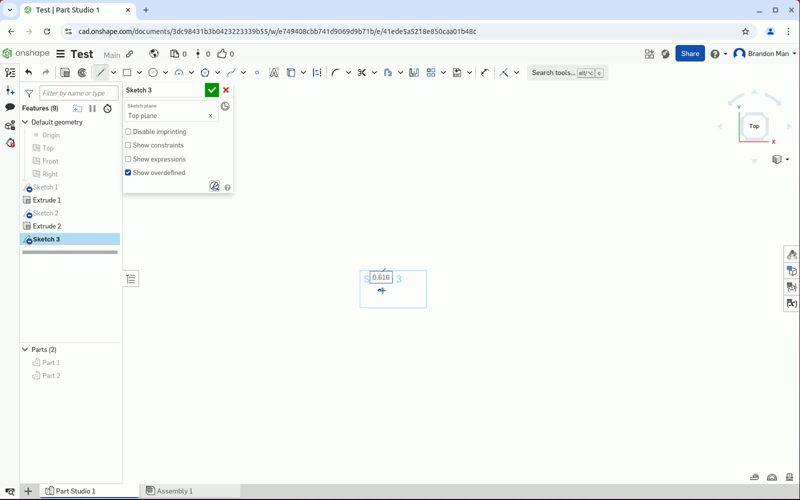
mouse_move(412, 290)
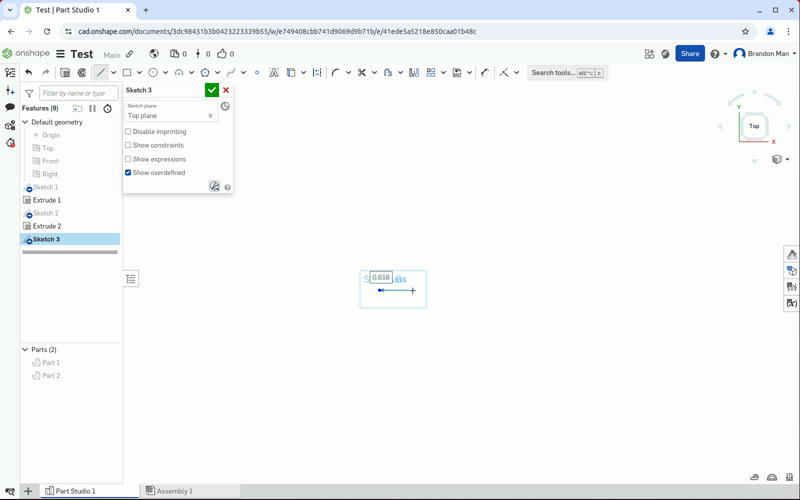
mouse_move(382, 281)
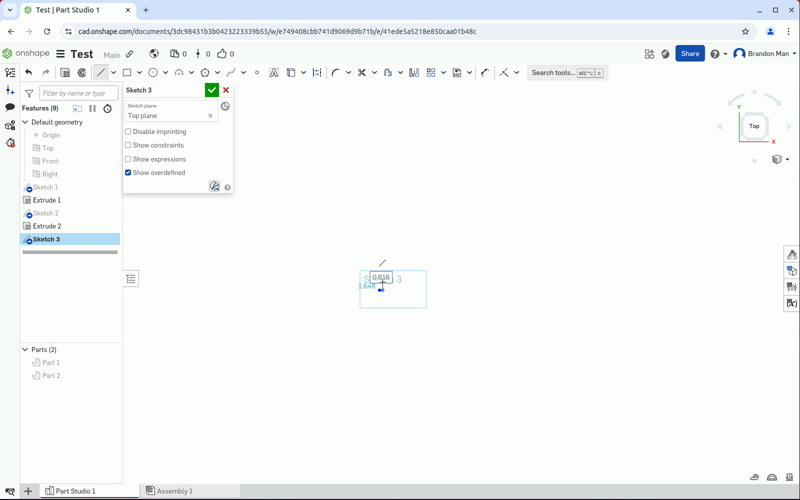
click(382, 281)
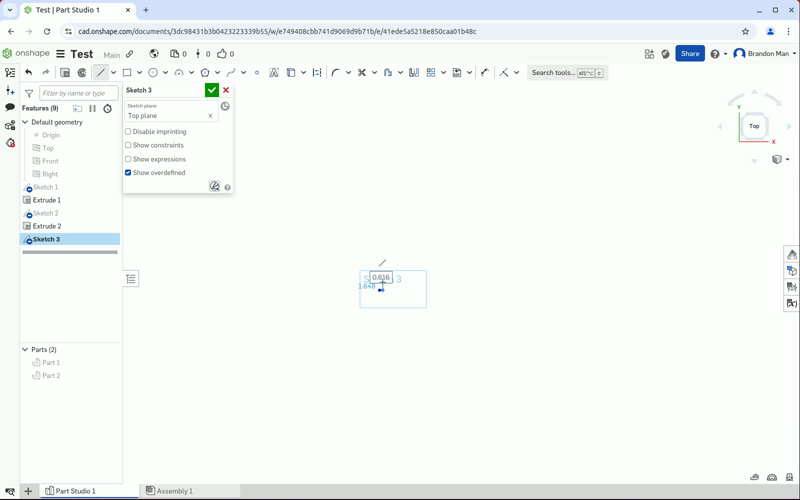
key_up(shift)
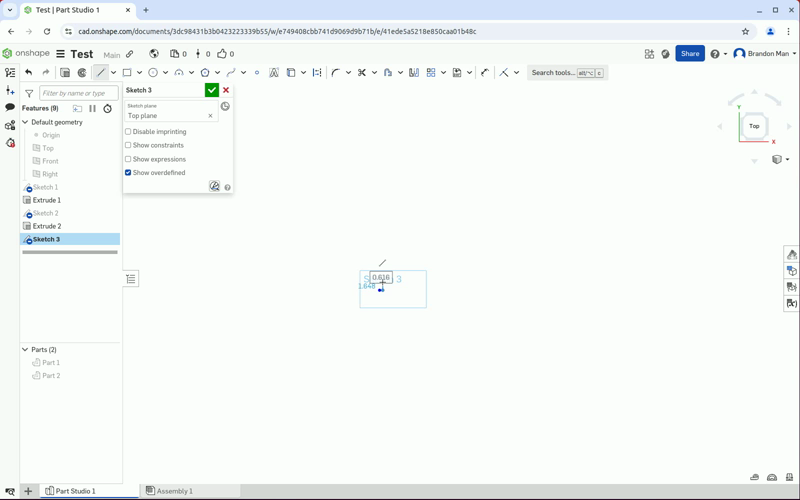
key_down(shift)
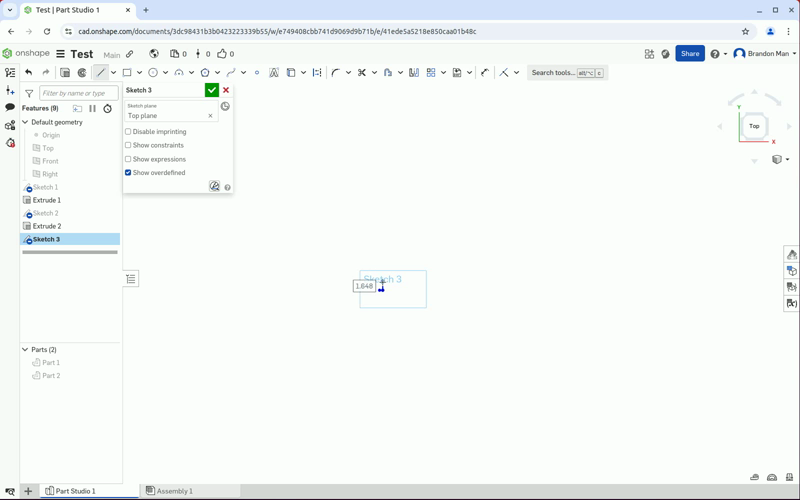
mouse_move(412, 281)
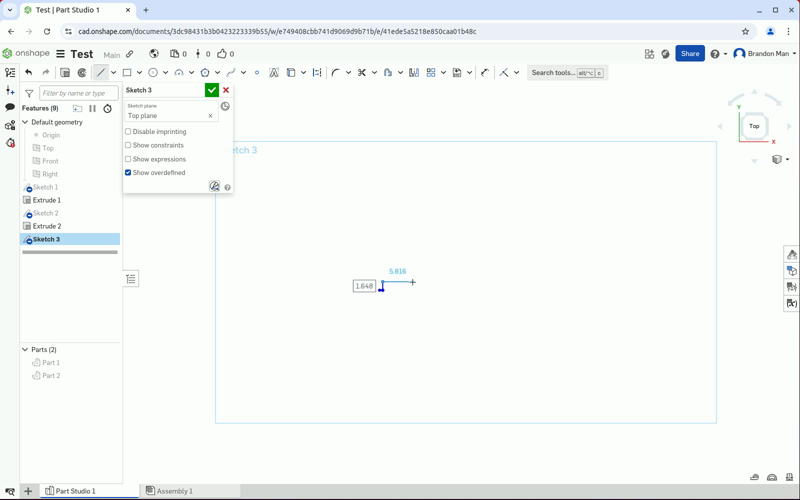
mouse_move(424, 281)
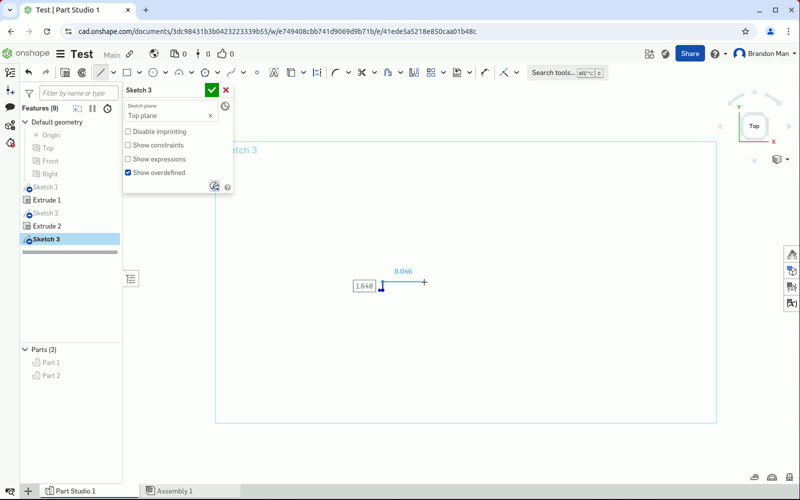
click(424, 281)
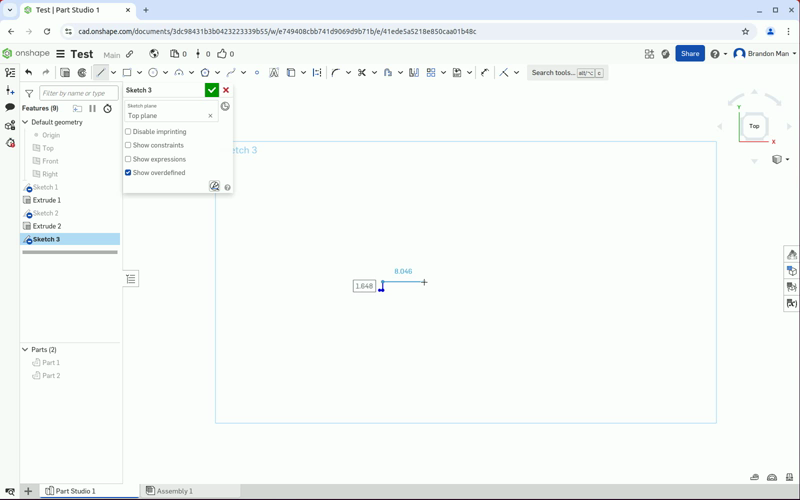
key_up(shift)
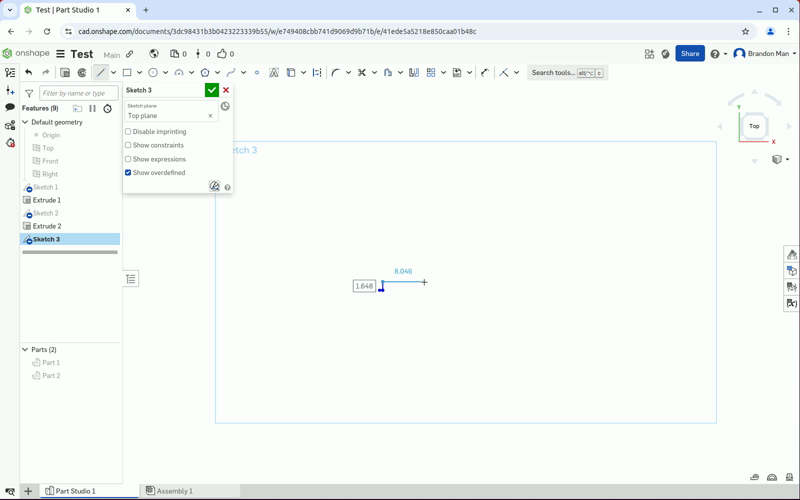
key_down(shift)
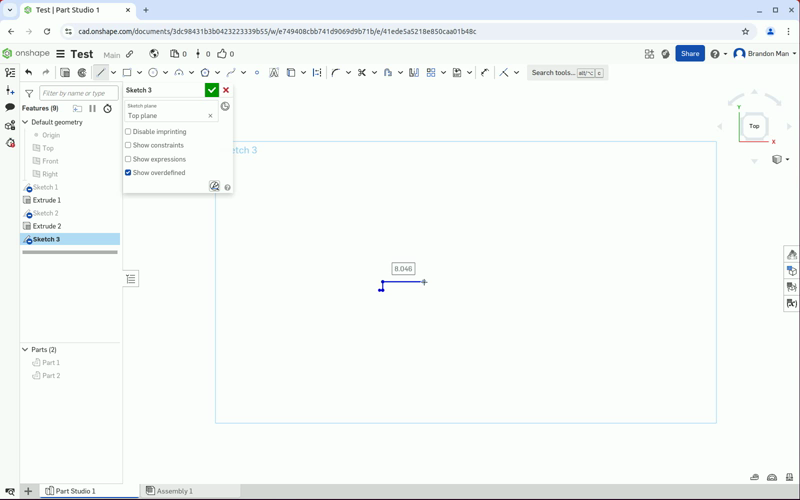
mouse_move(454, 281)
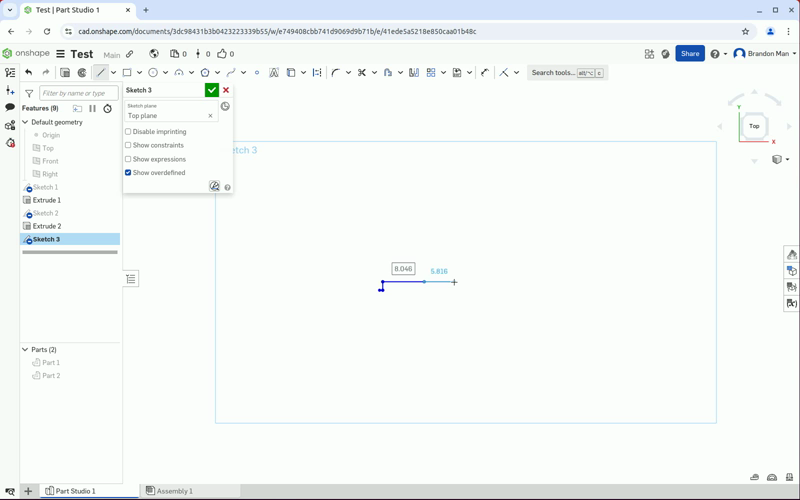
mouse_move(424, 290)
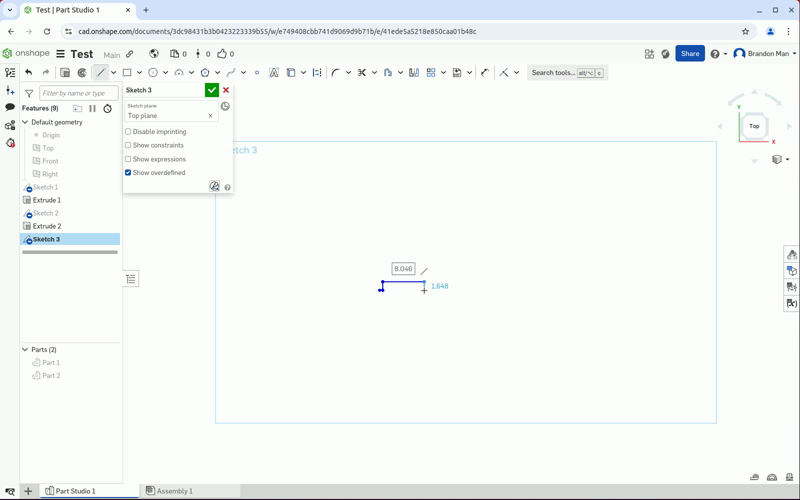
click(424, 290)
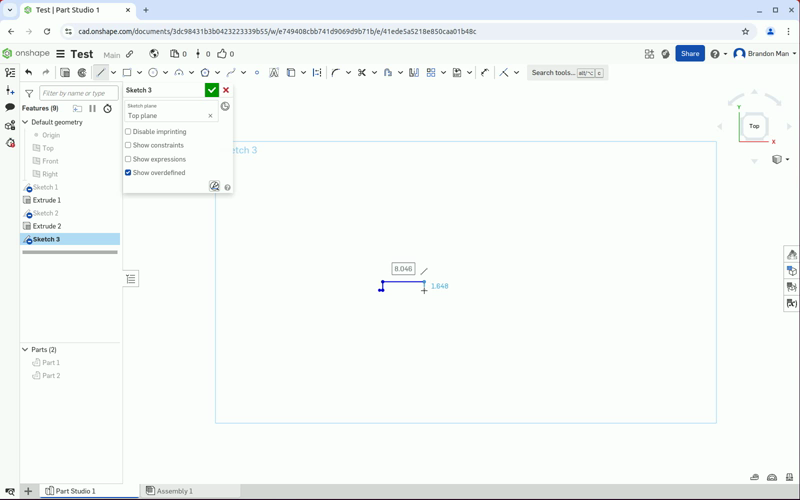
key_up(shift)
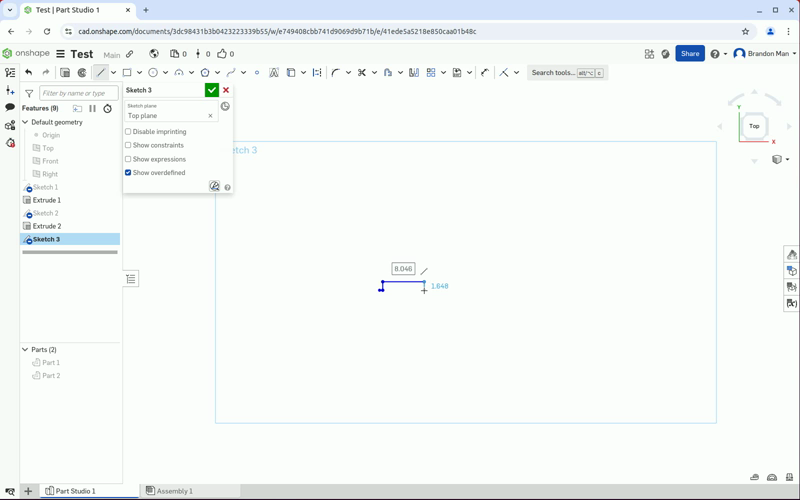
key_down(shift)
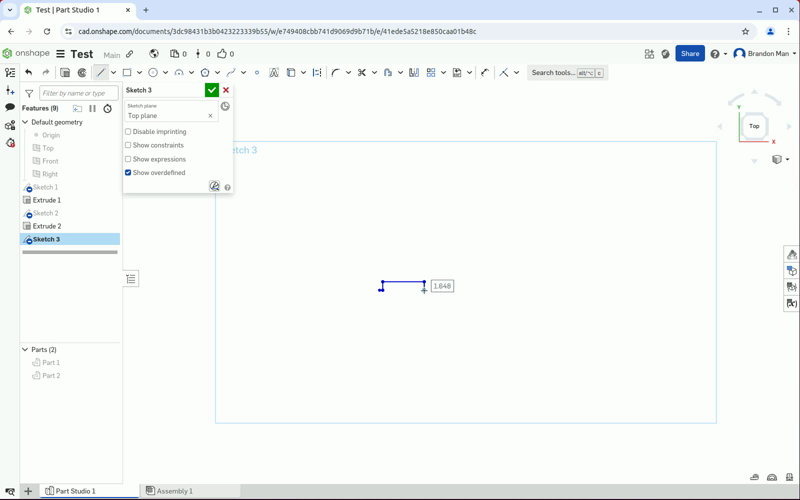
mouse_move(454, 290)
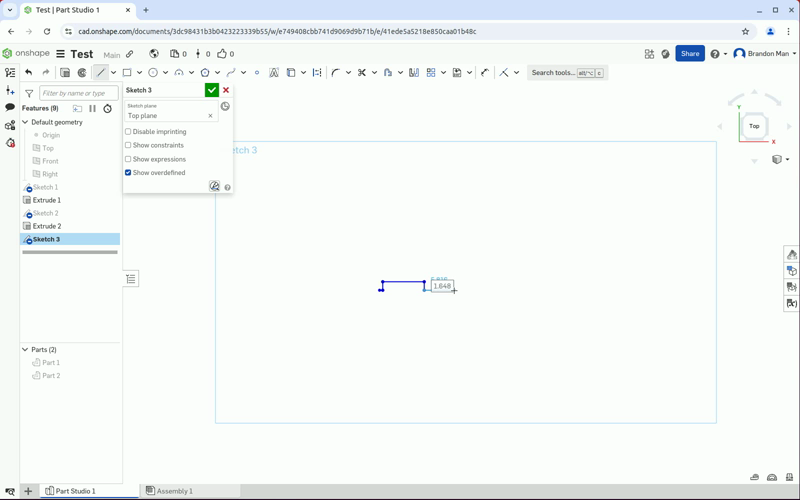
mouse_move(426, 290)
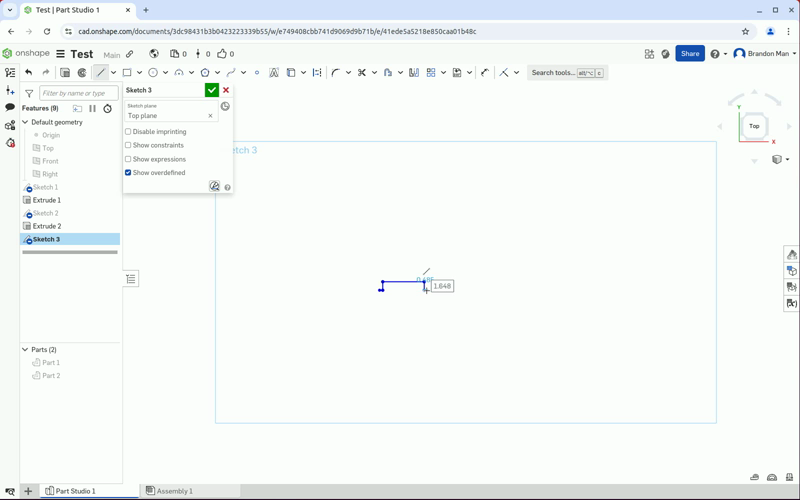
scroll(6)
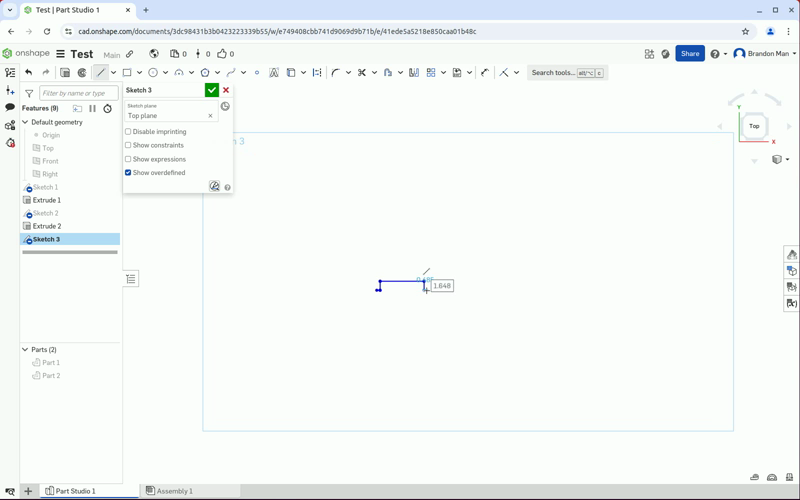
scroll(6)
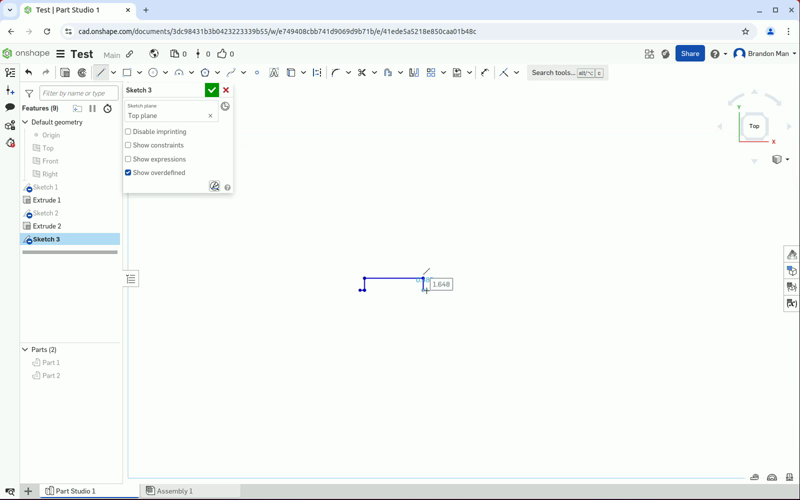
scroll(6)
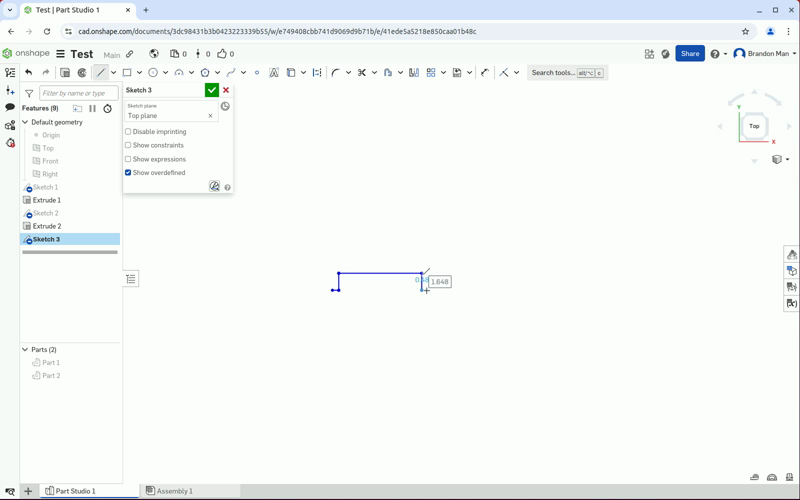
scroll(6)
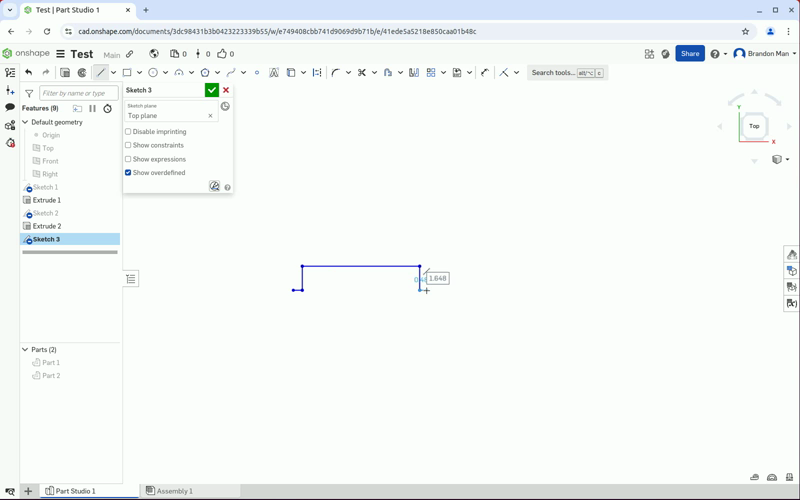
scroll(6)
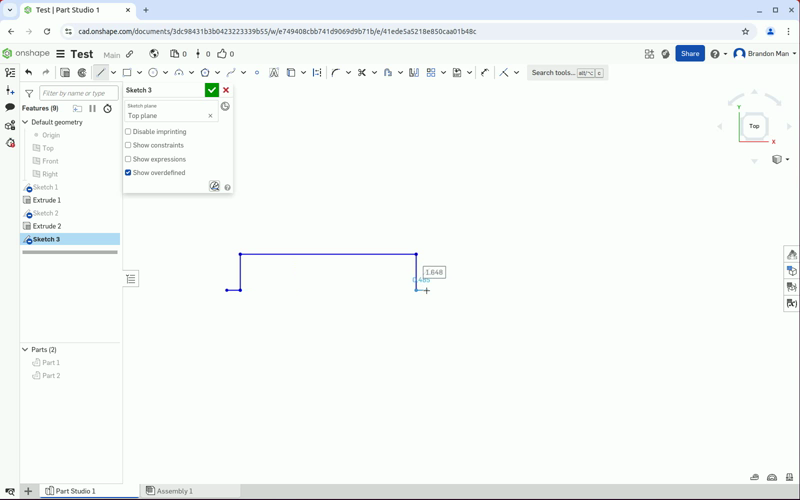
scroll(6)
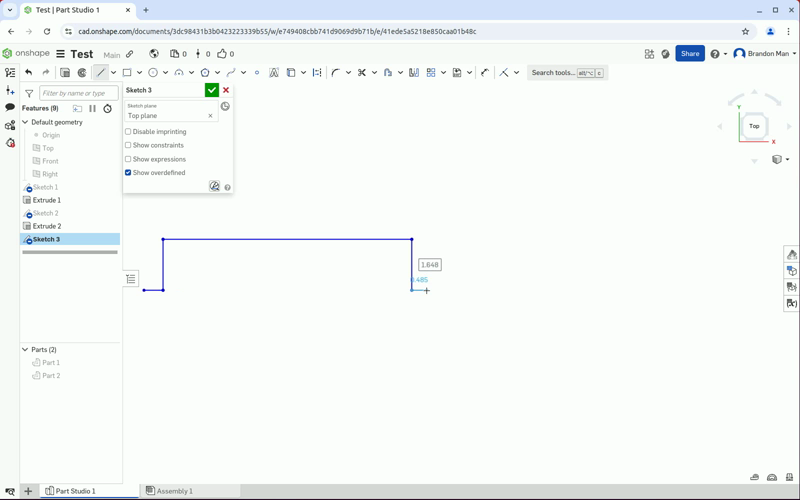
scroll(6)
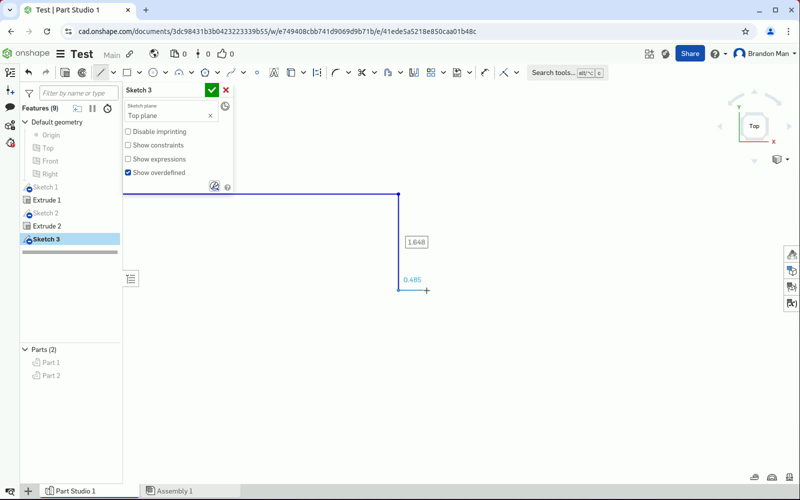
click(426, 290)
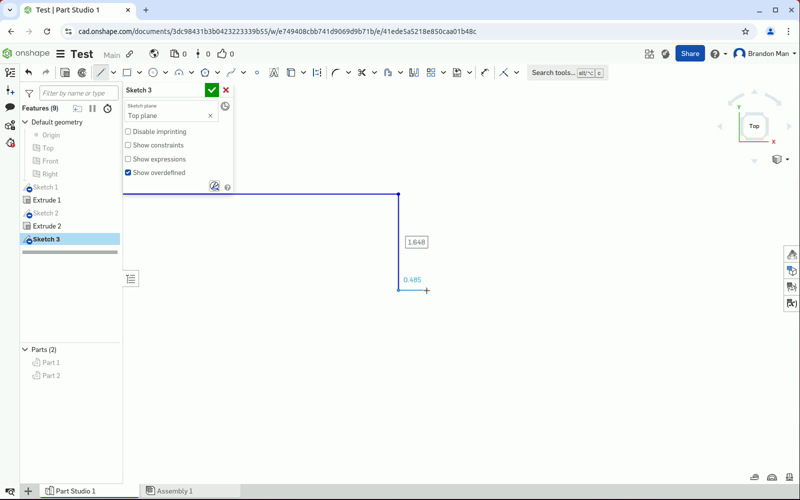
scroll(-6)
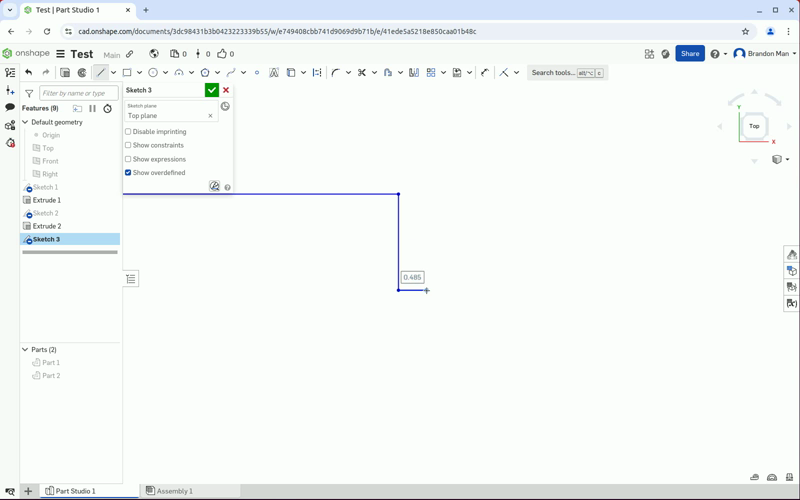
scroll(-6)
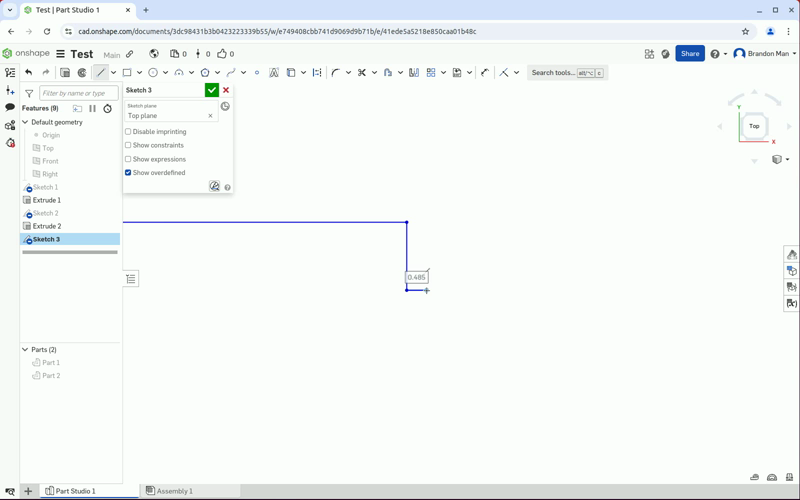
scroll(-6)
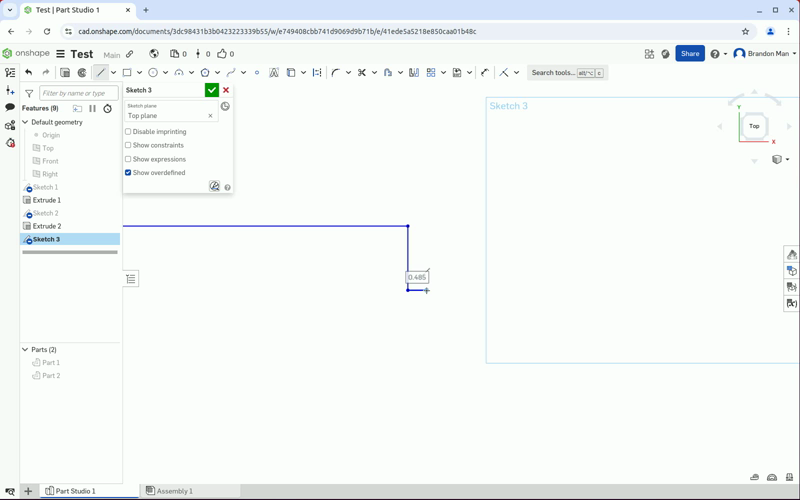
scroll(-6)
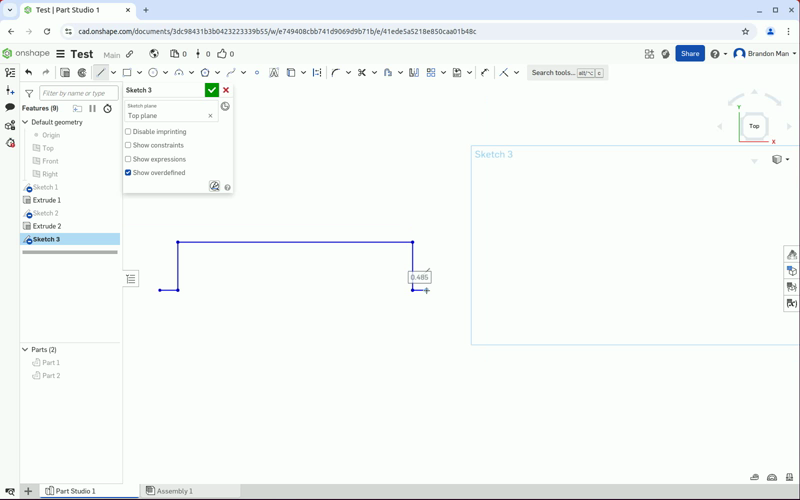
scroll(-6)
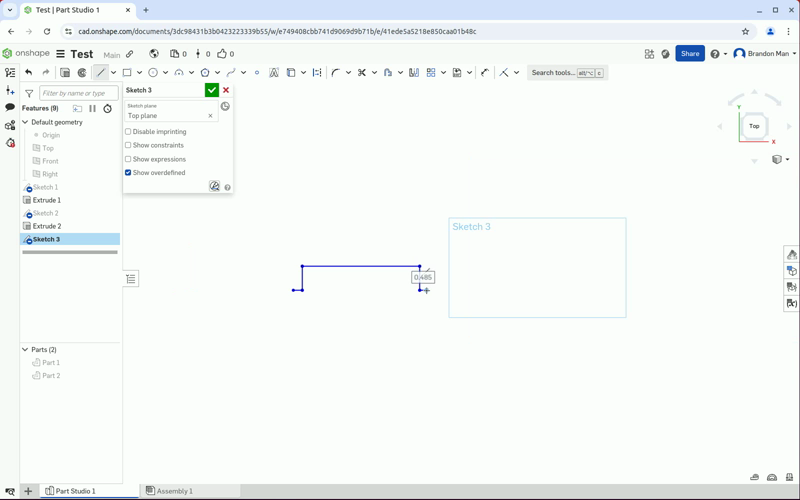
scroll(-6)
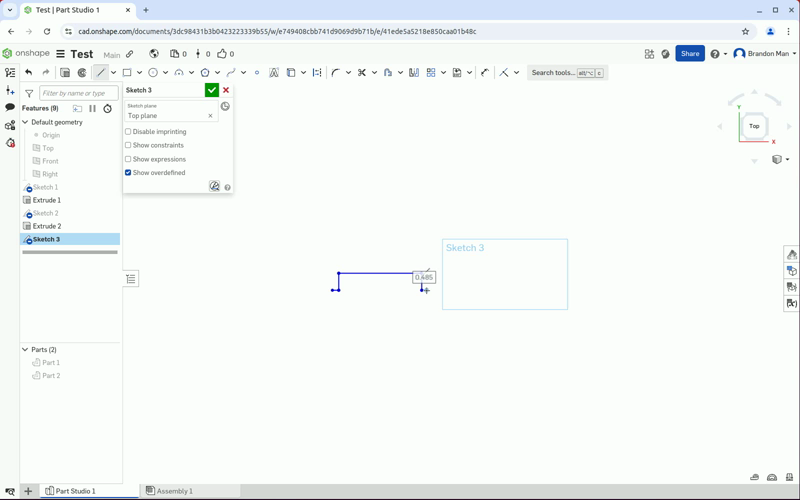
scroll(-6)
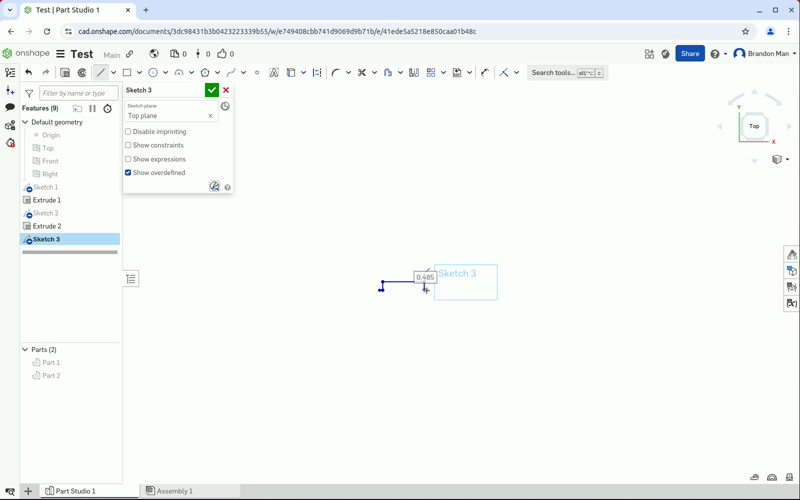
key_up(shift)
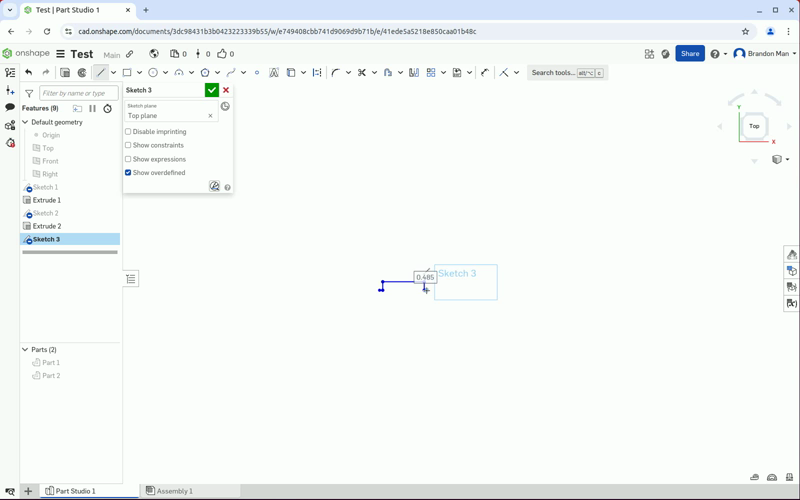
key_down(shift)
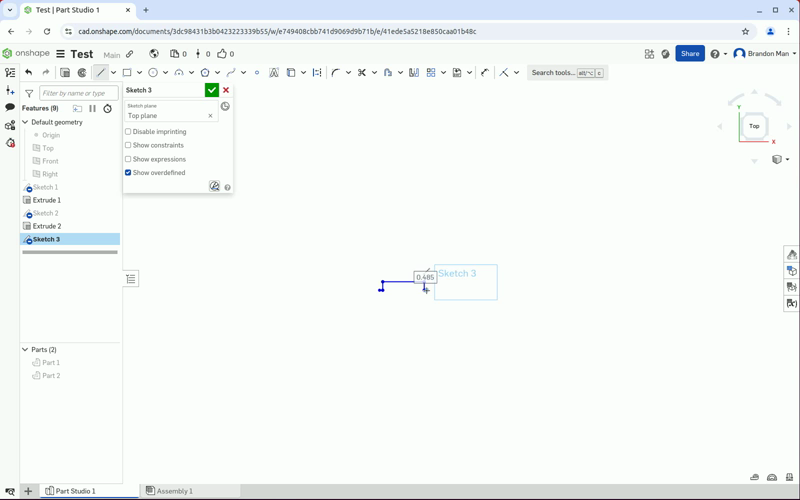
mouse_move(426, 204)
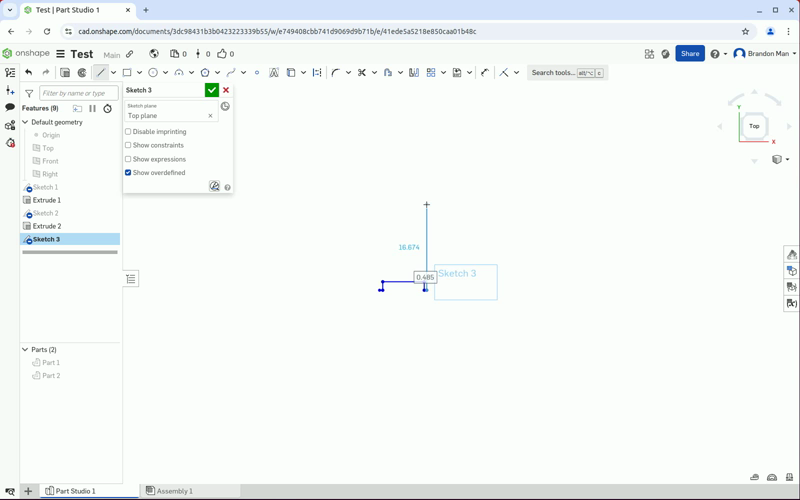
click(426, 204)
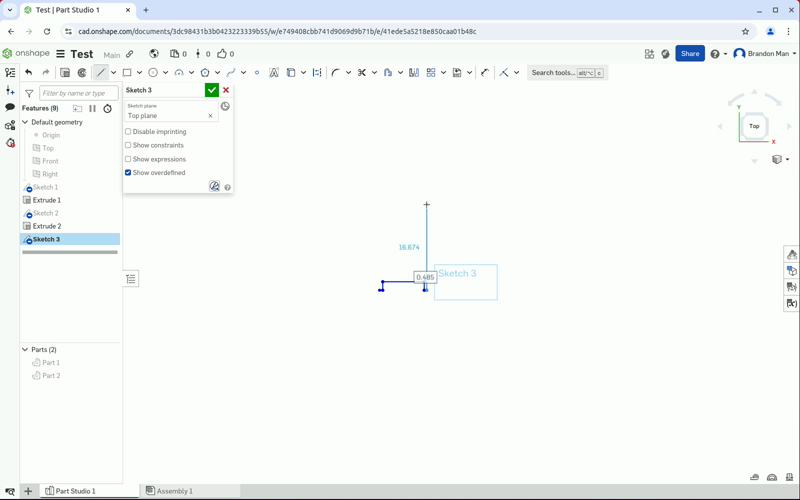
key_up(shift)
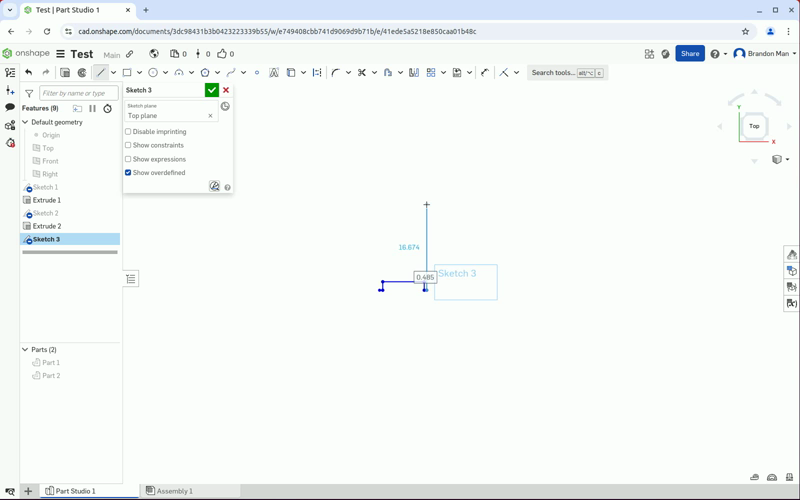
key_down(shift)
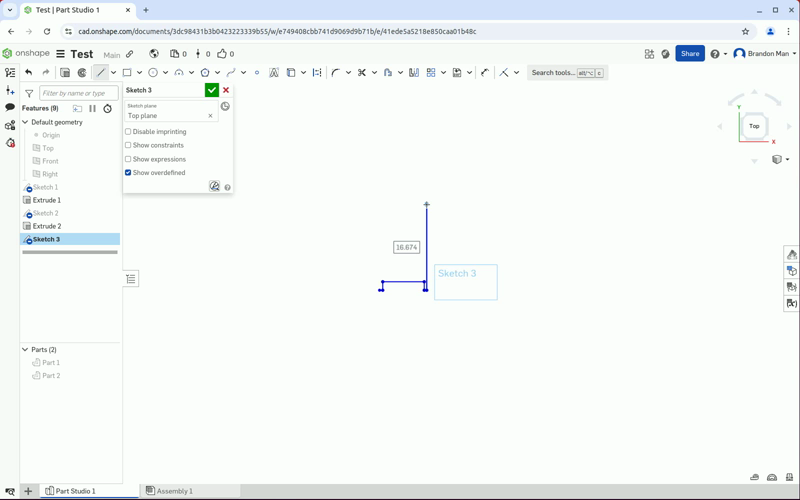
mouse_move(456, 204)
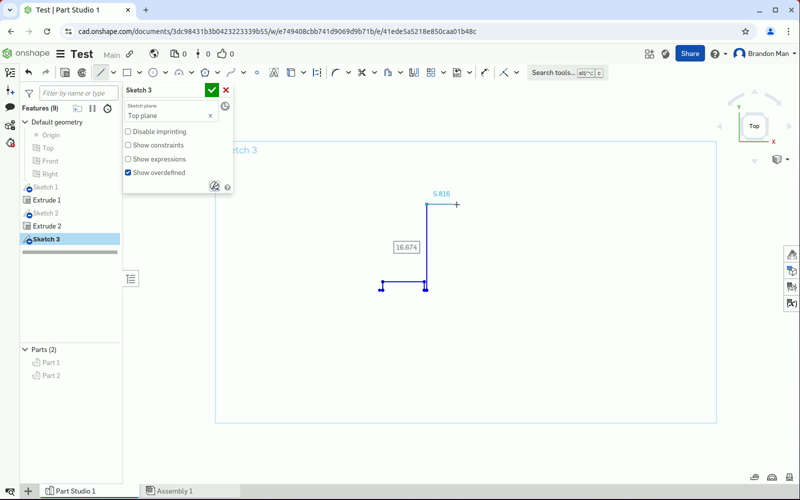
mouse_move(379, 204)
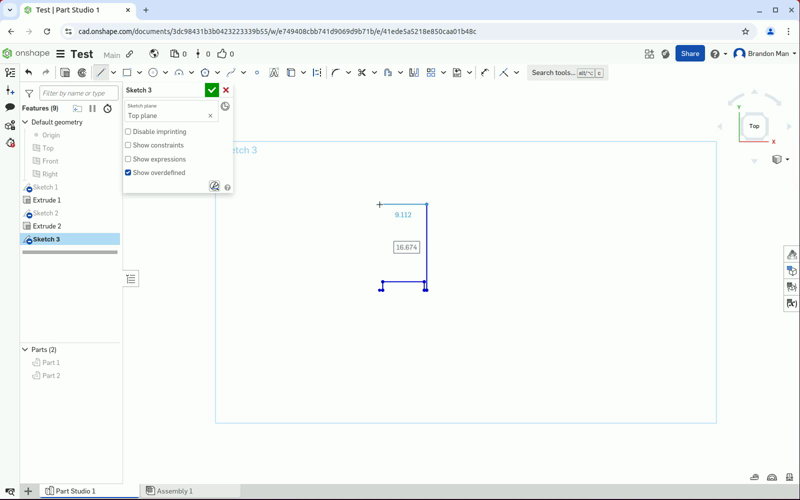
click(379, 204)
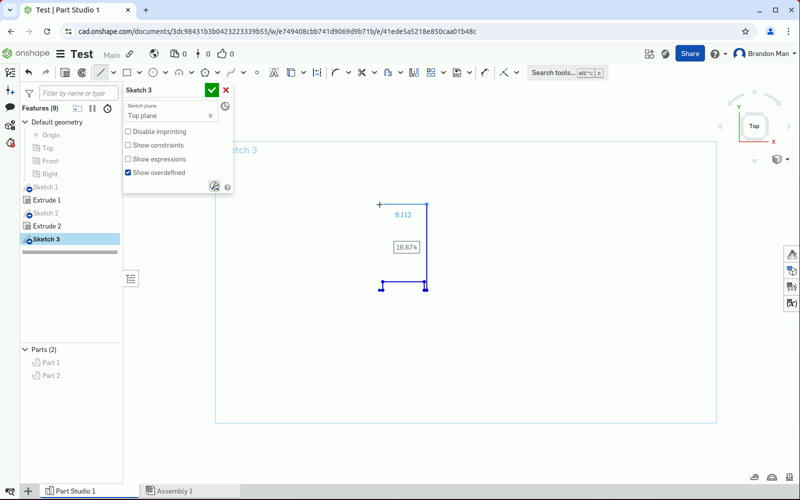
key_up(shift)
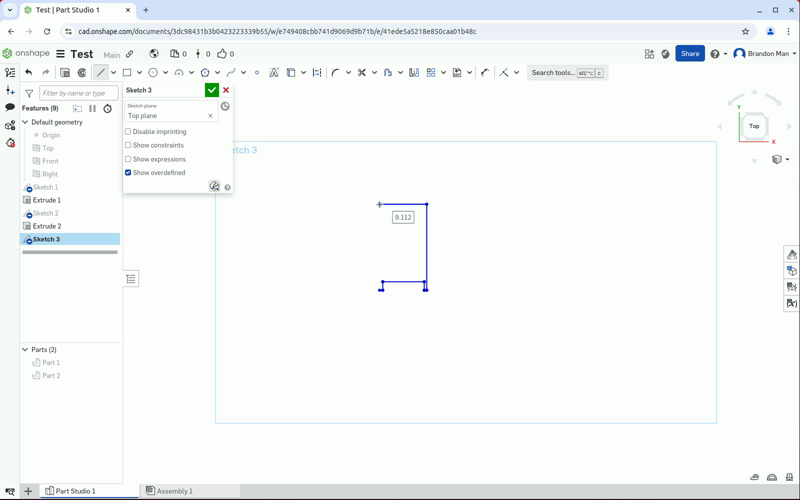
key_down(shift)
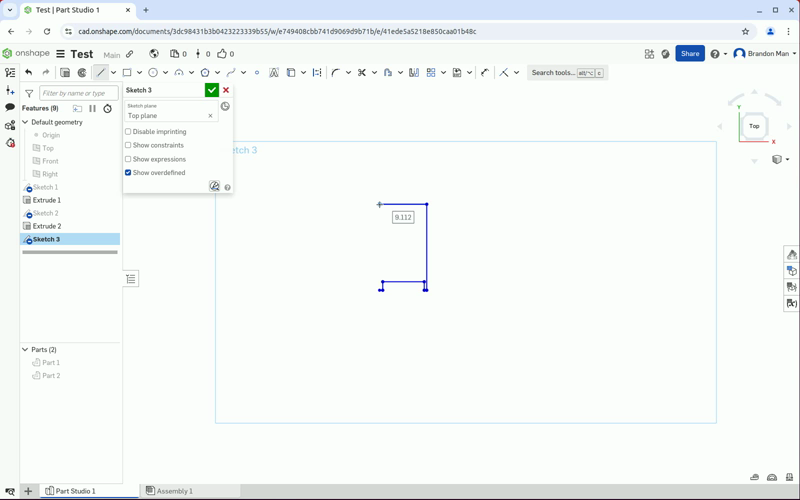
mouse_move(379, 290)
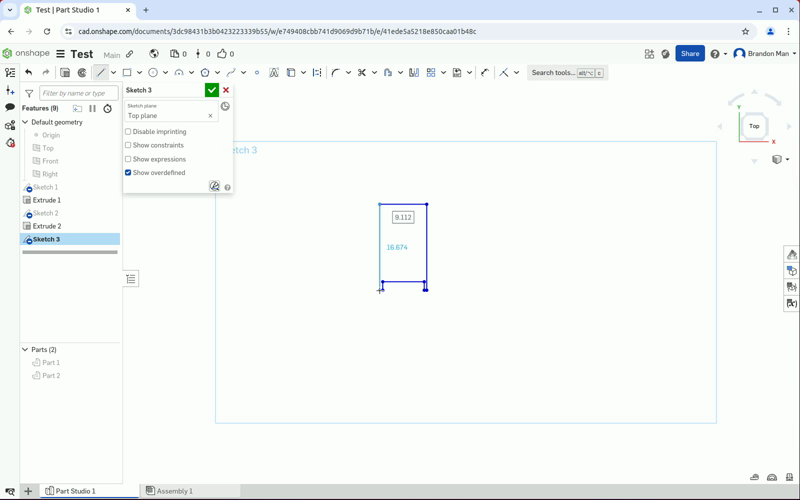
scroll(6)
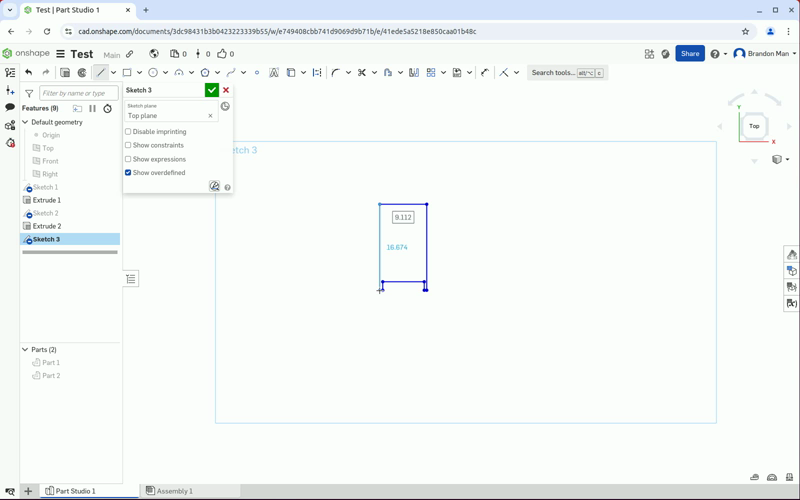
scroll(6)
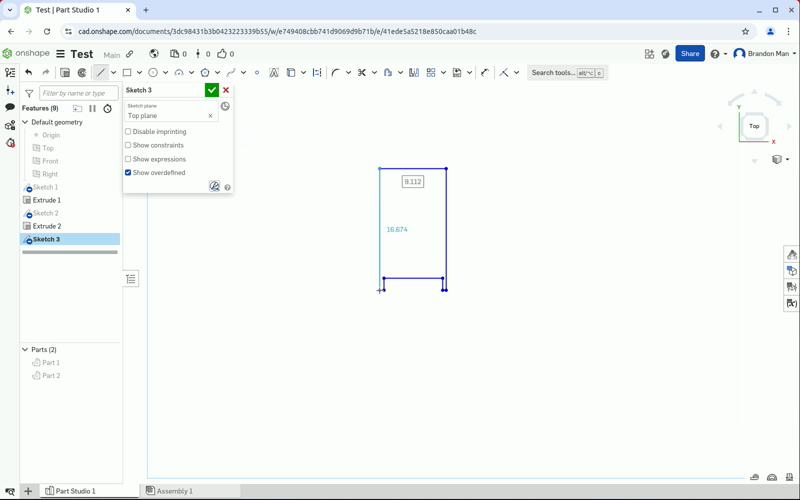
scroll(6)
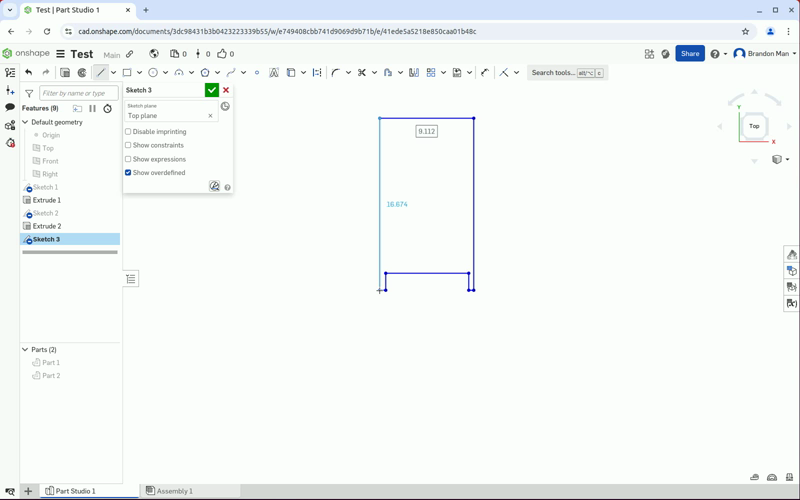
scroll(6)
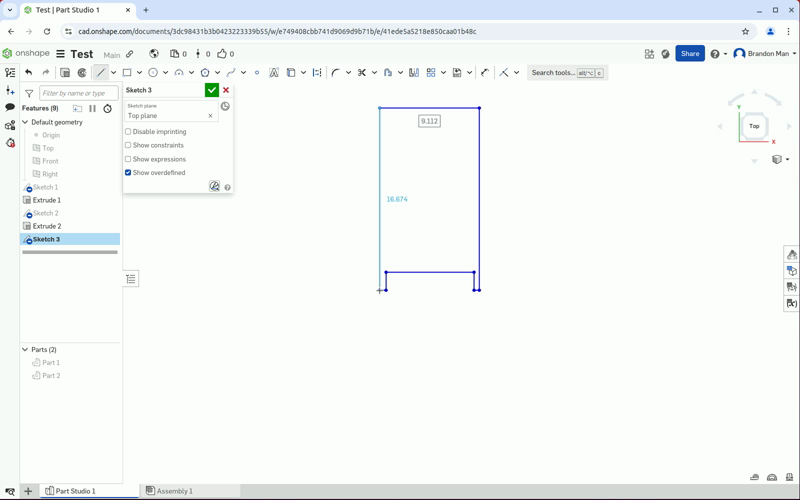
scroll(6)
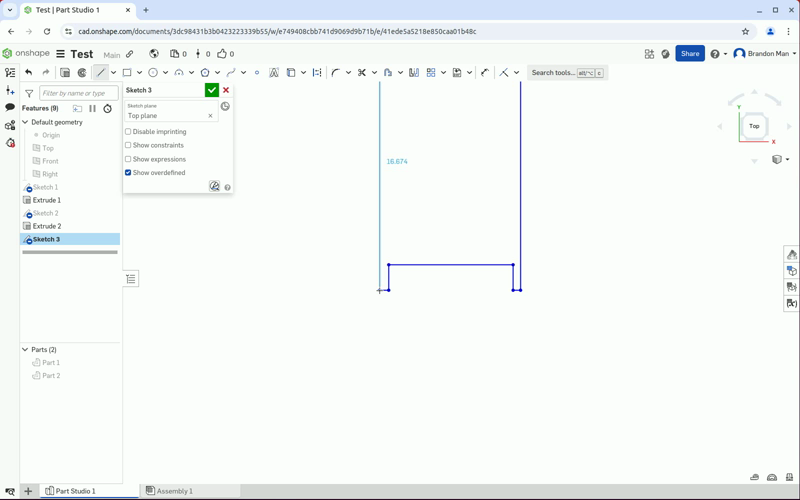
scroll(6)
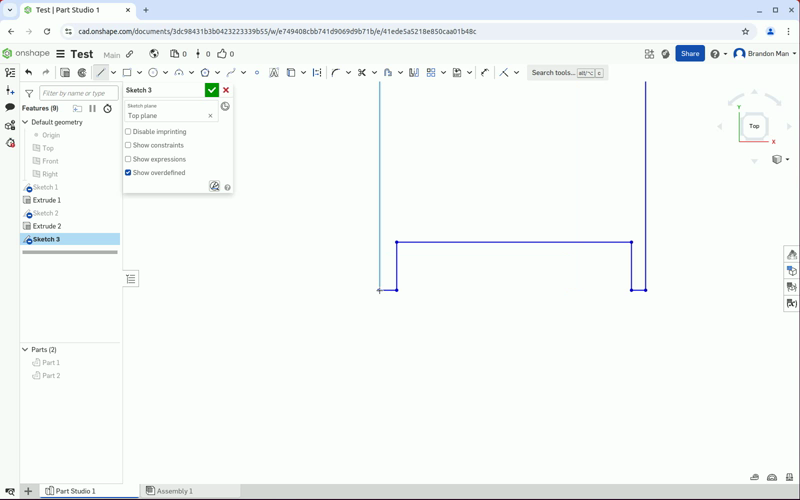
scroll(6)
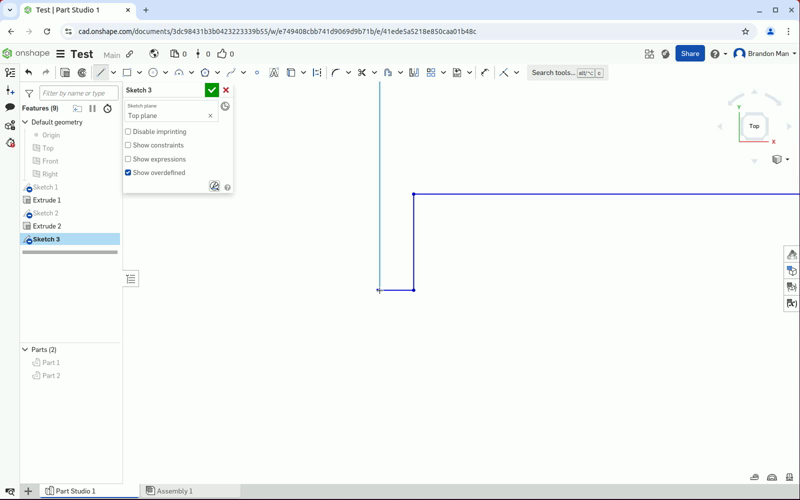
key_up(shift)
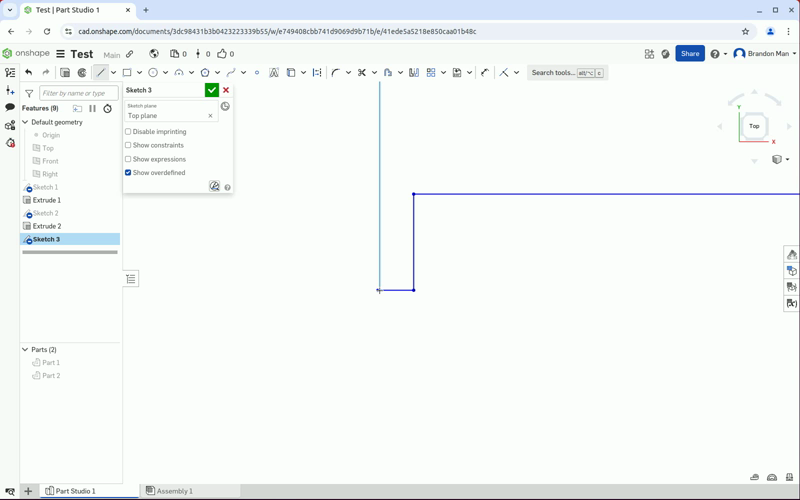
click(379, 290)
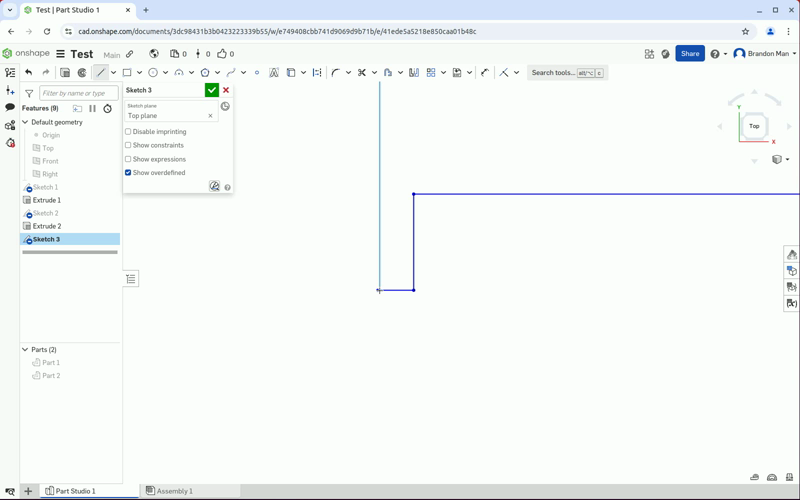
scroll(-6)
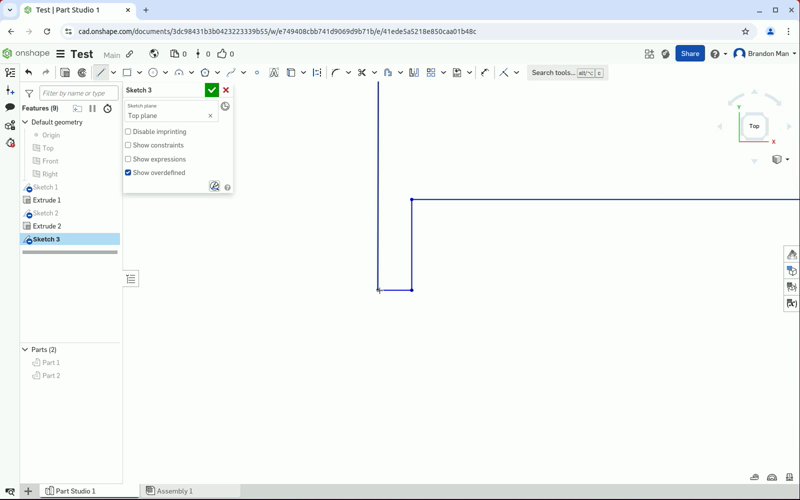
scroll(-6)
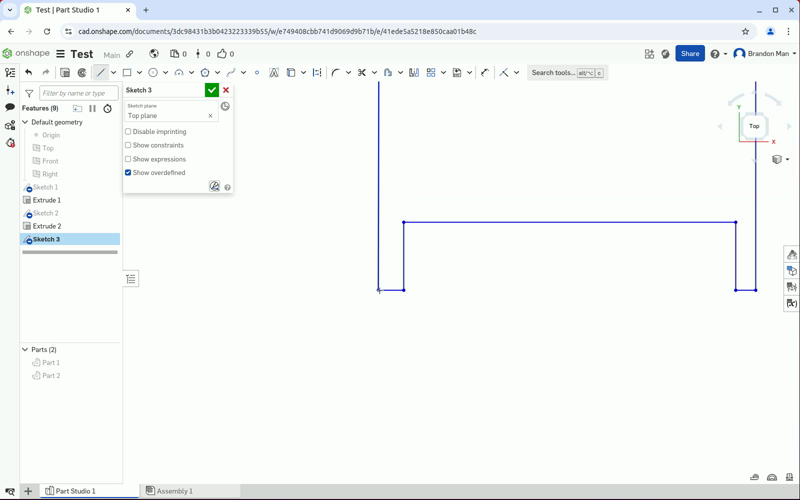
scroll(-6)
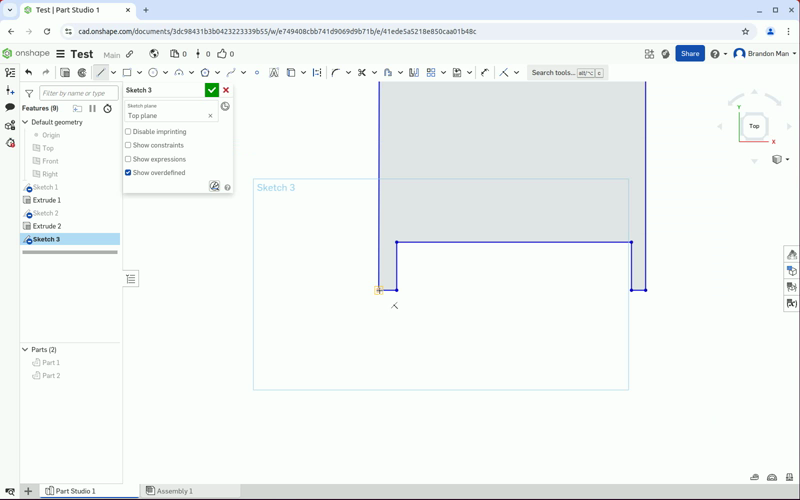
scroll(-6)
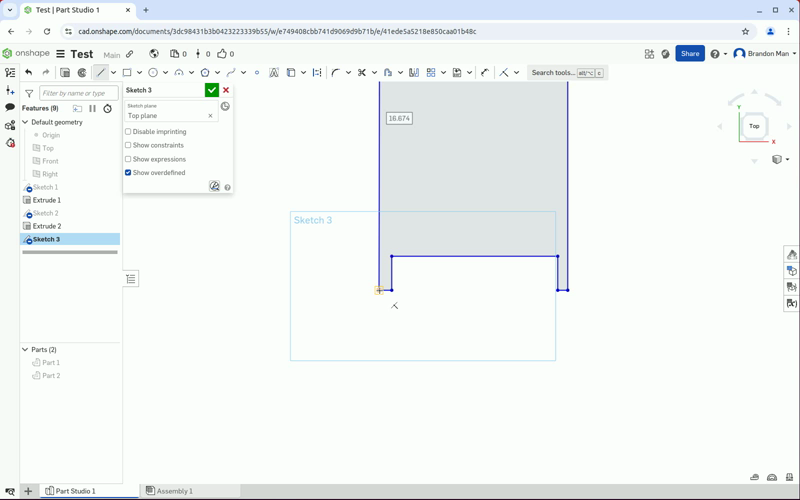
scroll(-6)
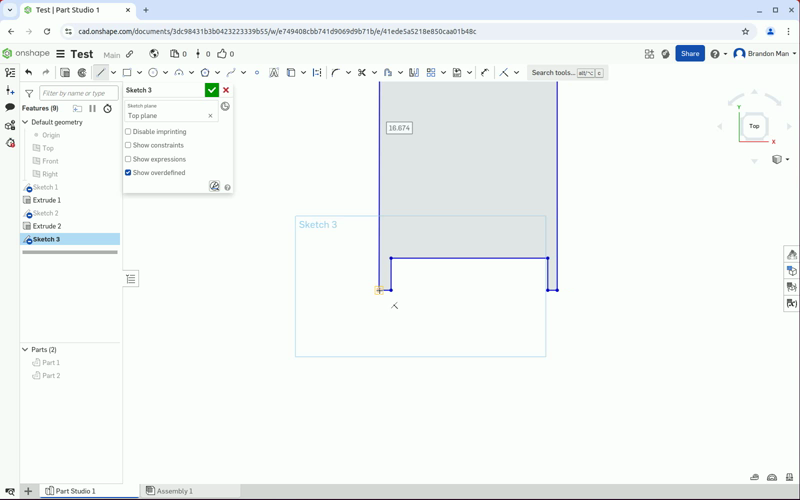
scroll(-6)
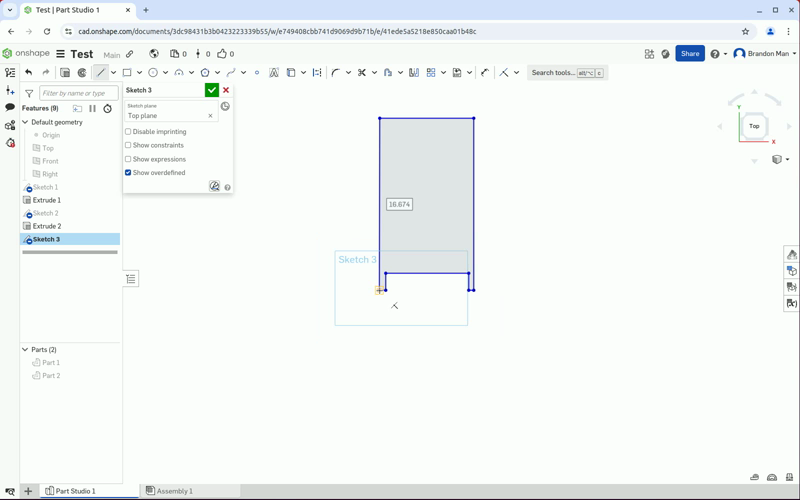
scroll(-6)
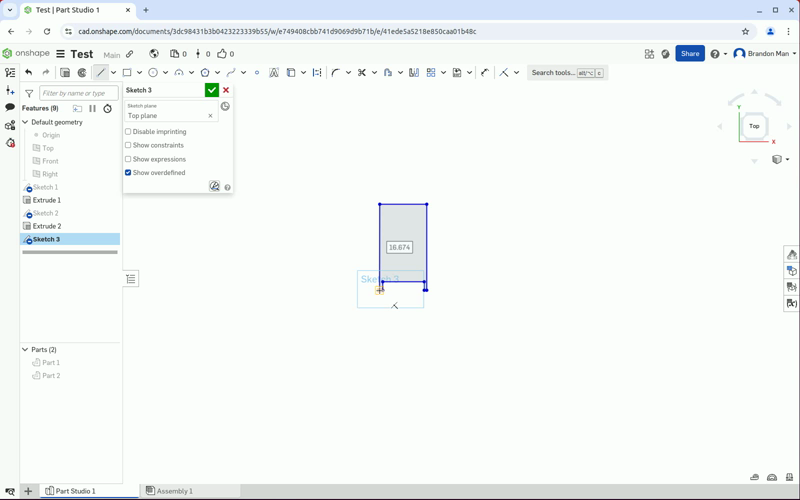
key(esc)
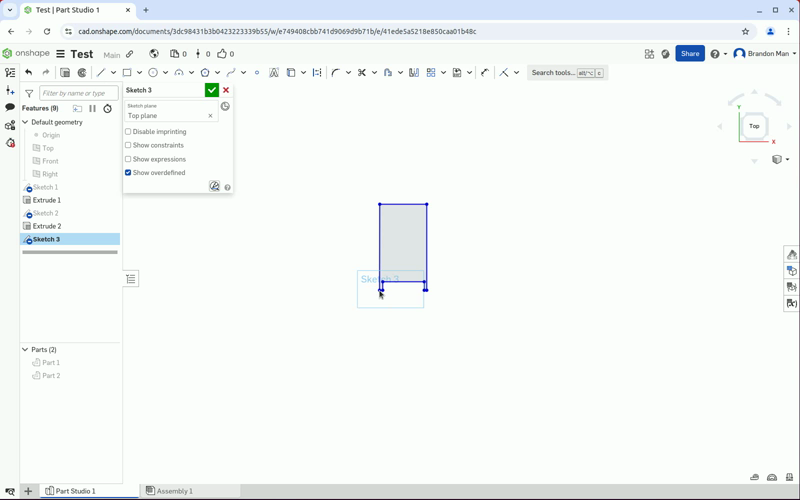
mouse_move(393, 254)
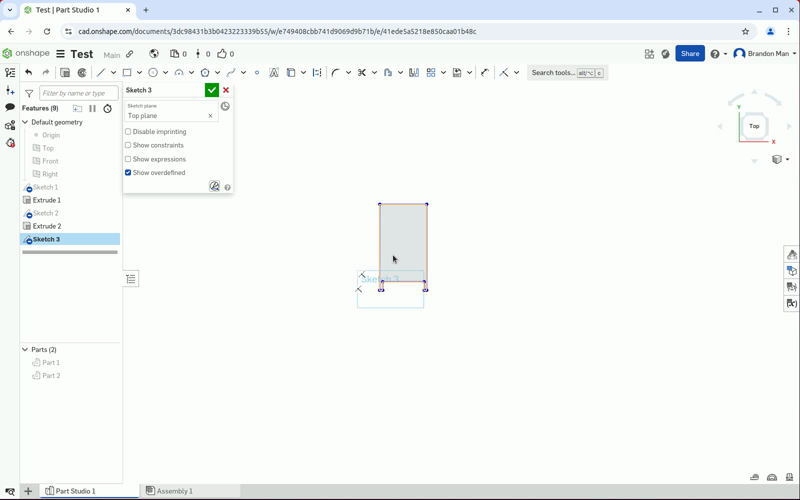
click(393, 254)
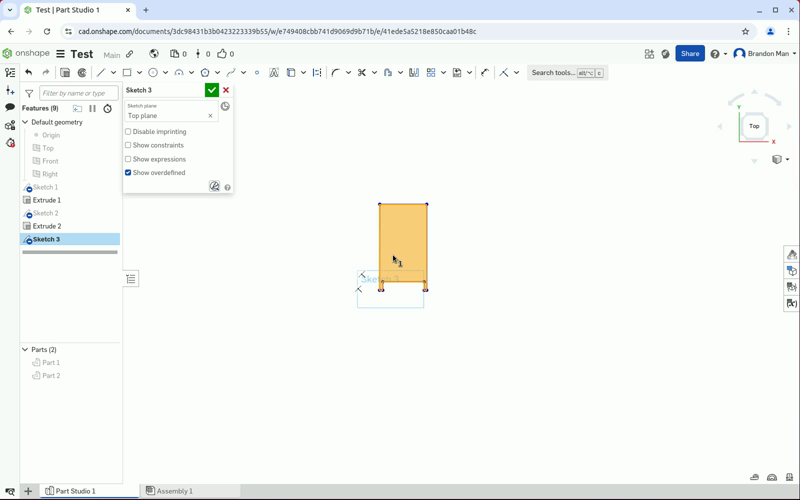
mouse_move(73, 352)
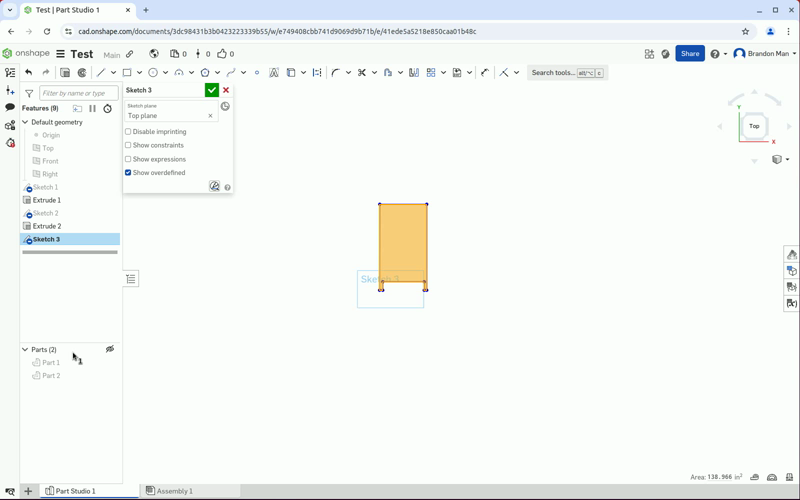
key(shift+y)
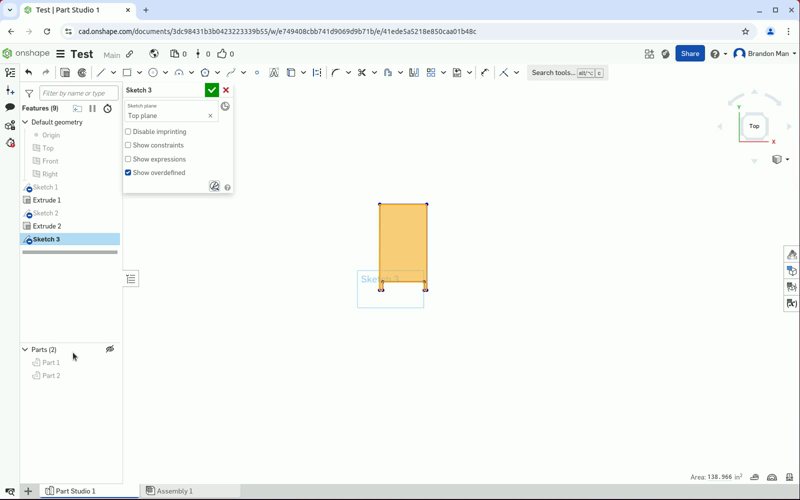
key(shift+e)
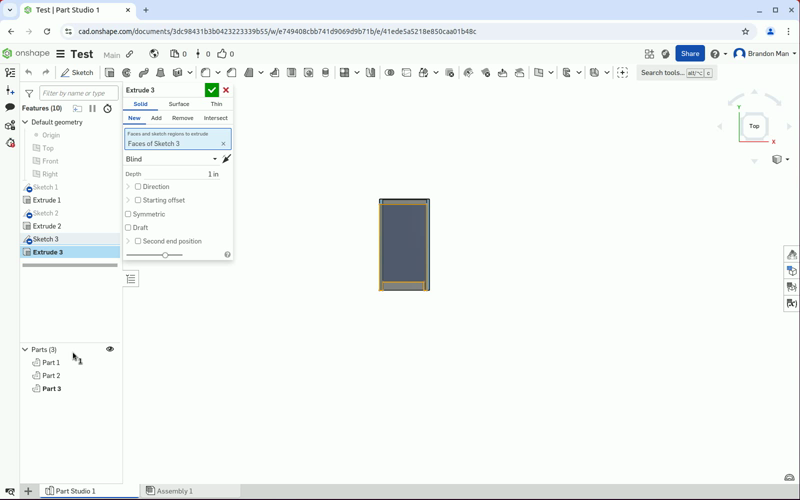
mouse_move(143, 106)
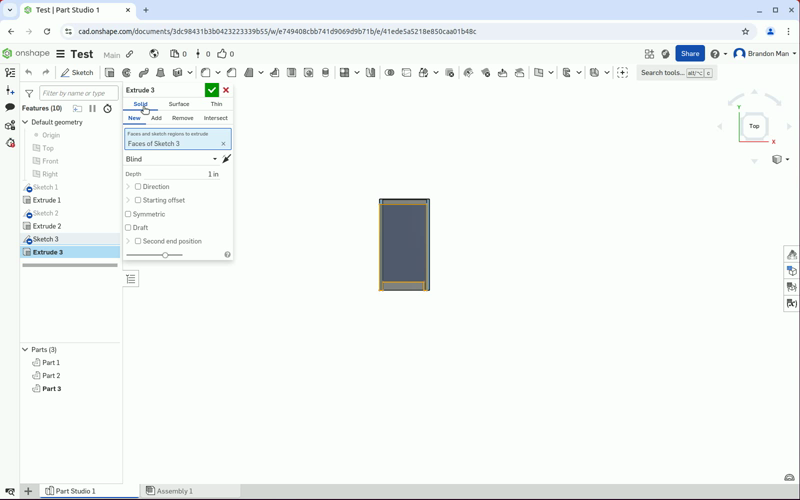
click(143, 106)
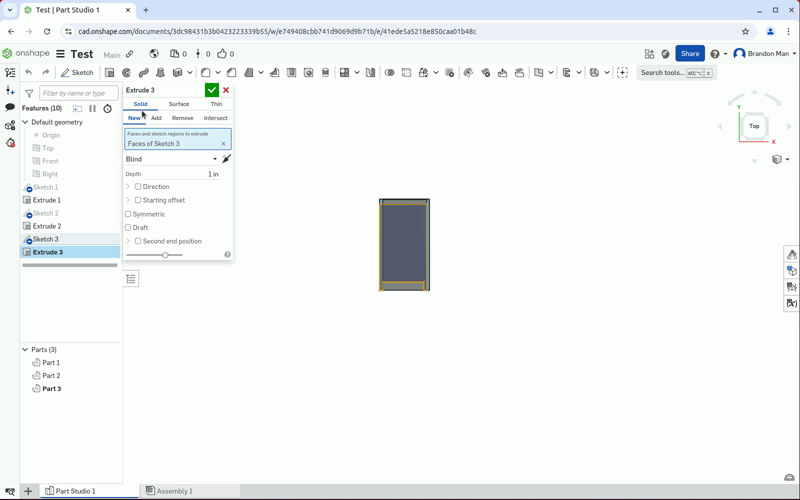
mouse_move(137, 120)
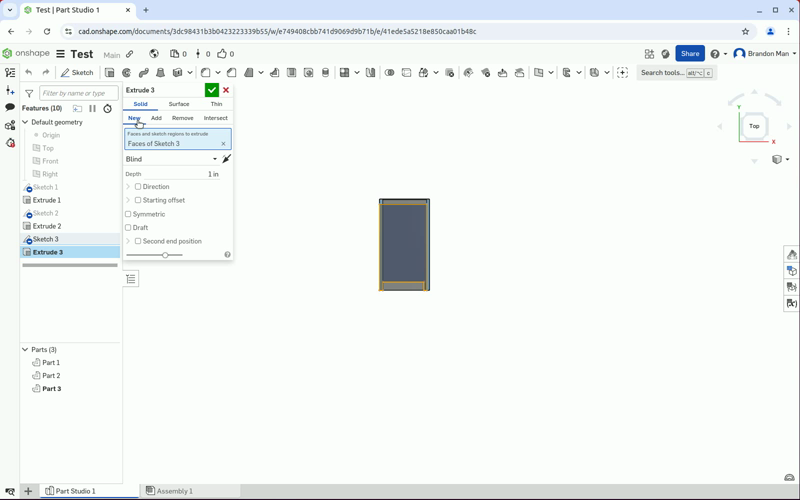
click(137, 120)
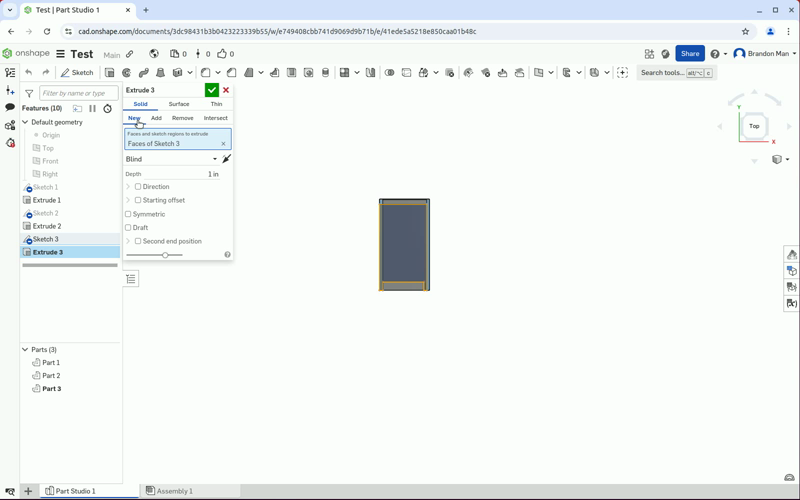
key(tab, 4)
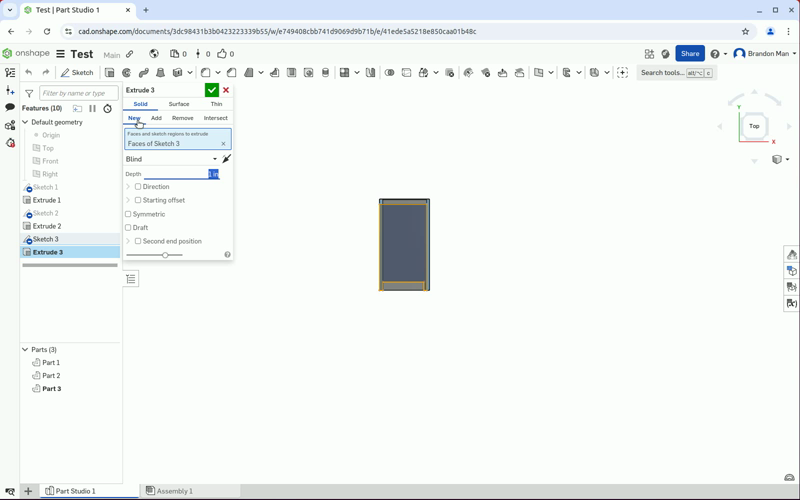
text(-4.574)
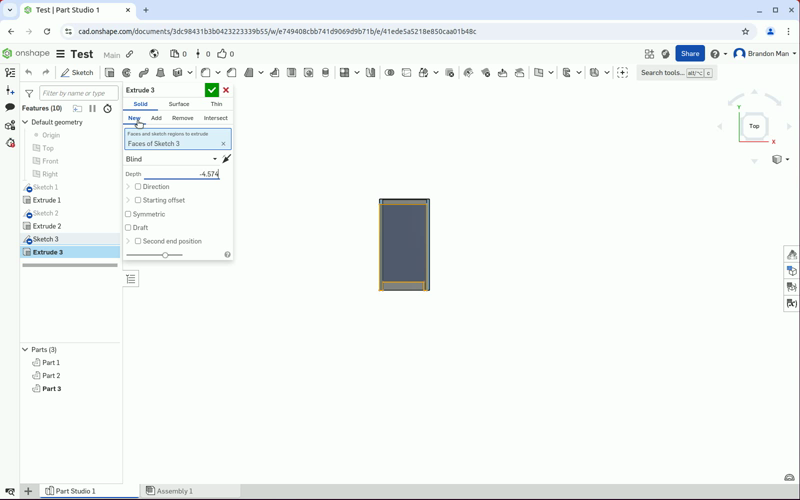
key(enter)
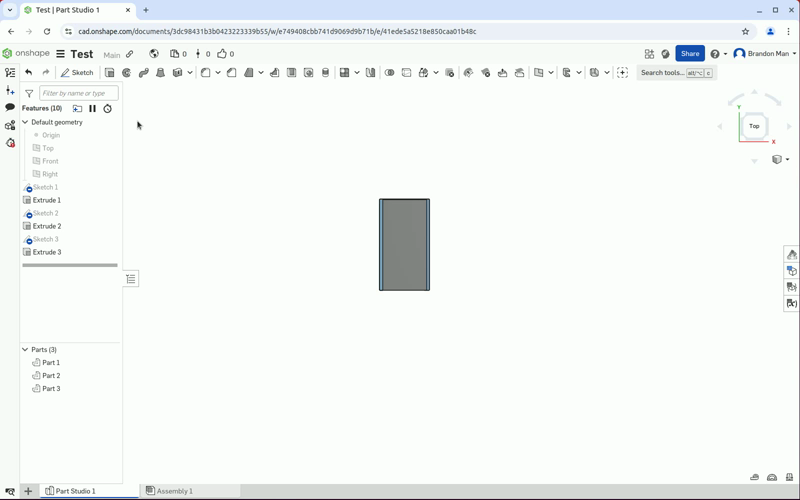
key(shift+h)
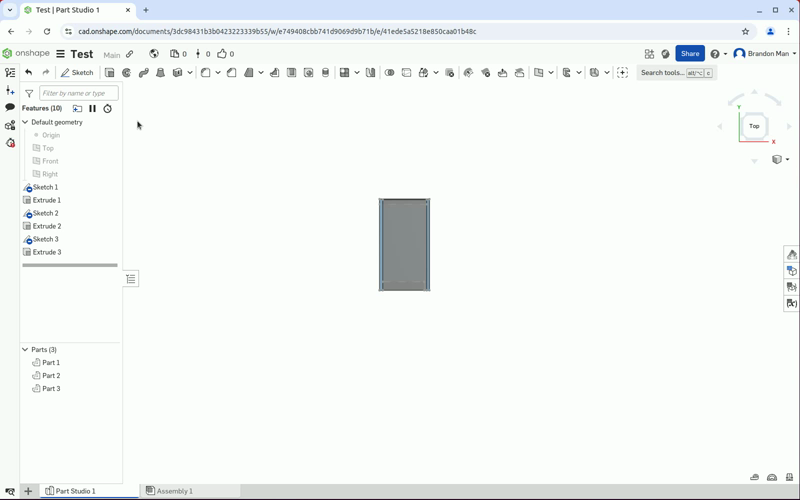
key(shift+h)
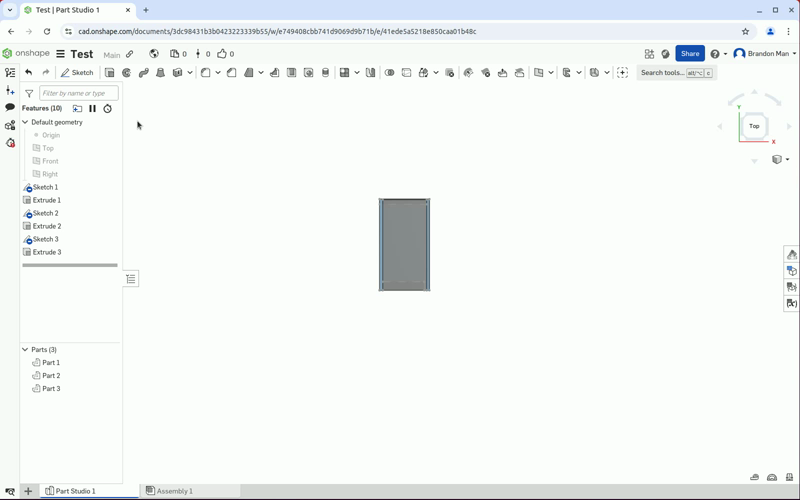
key(shift+7)
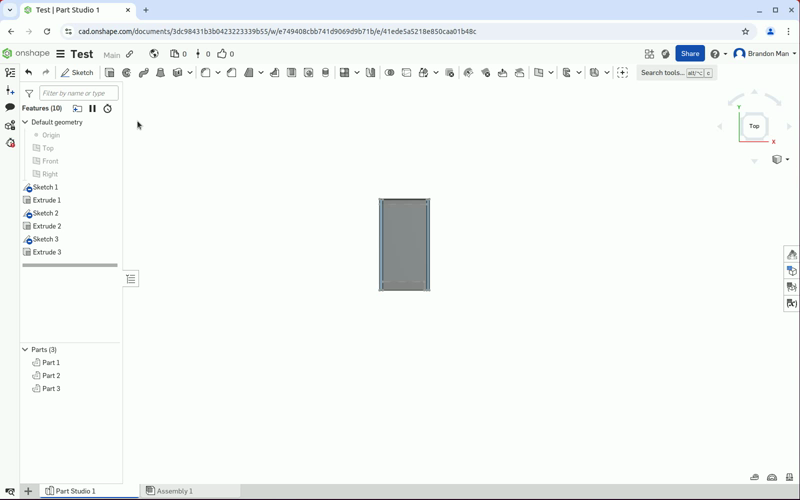
key(up, 3)
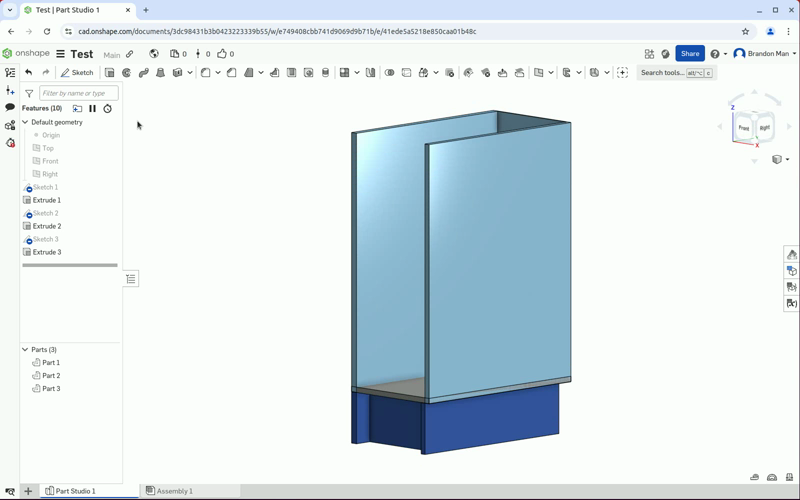
key(left, 3)
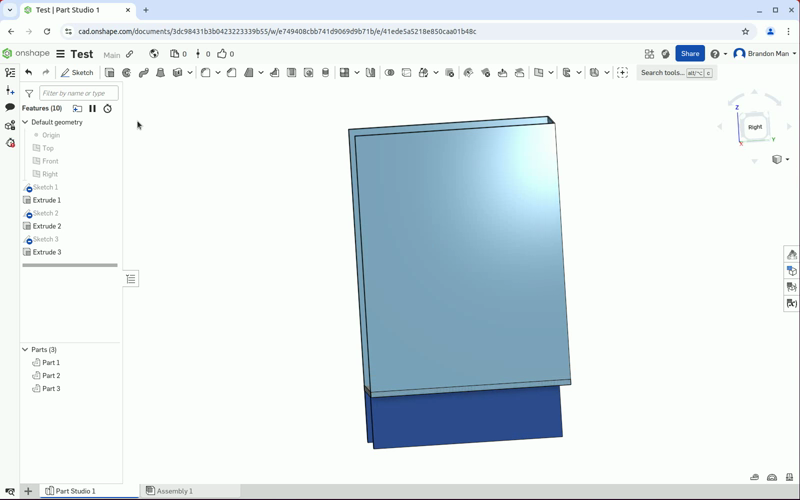
key(right, 3)
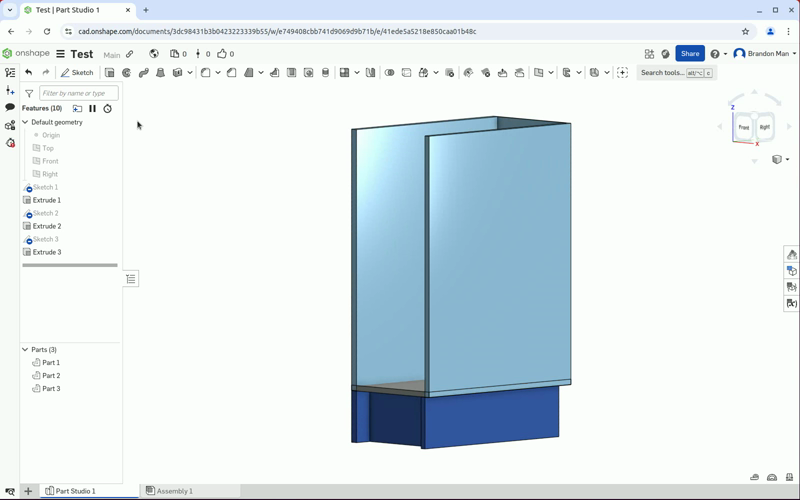
key(down, 3)
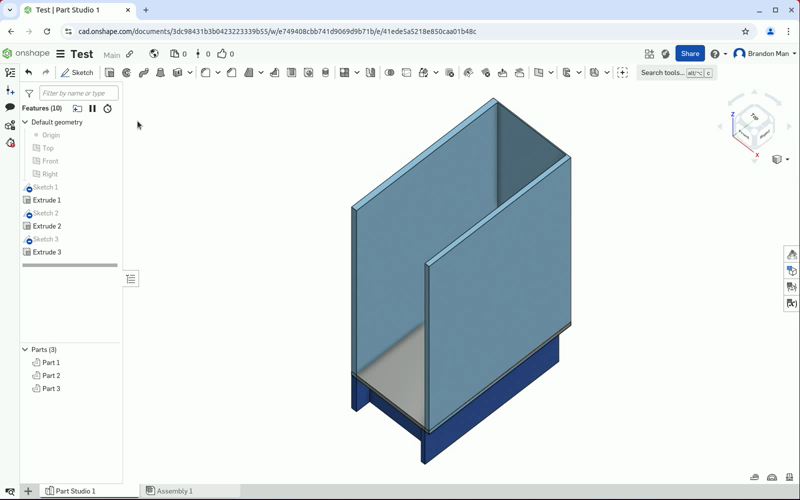
mouse_move(73, 189)
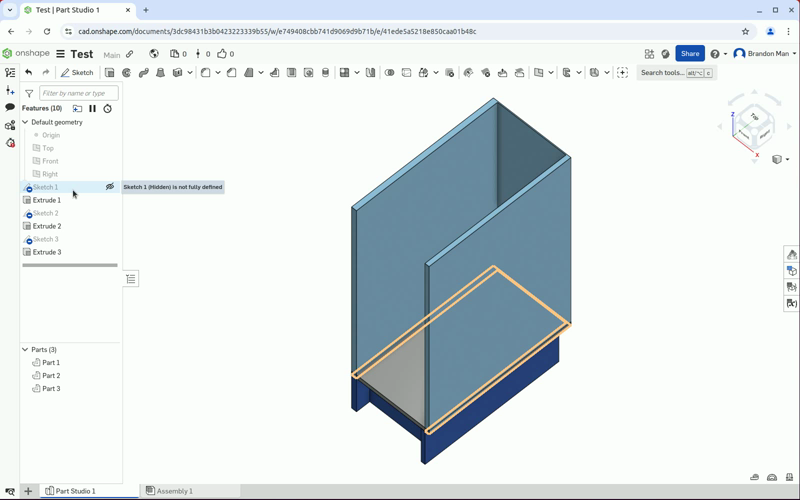
click(73, 189)